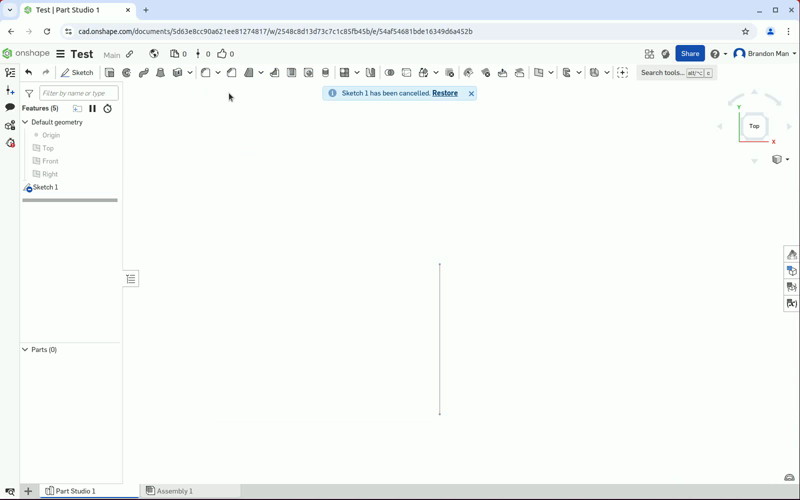
key(shift+h)
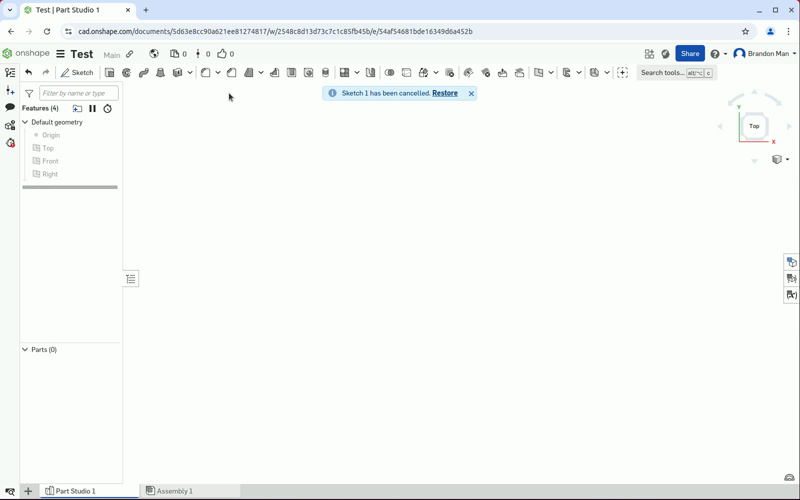
mouse_move(73, 352)
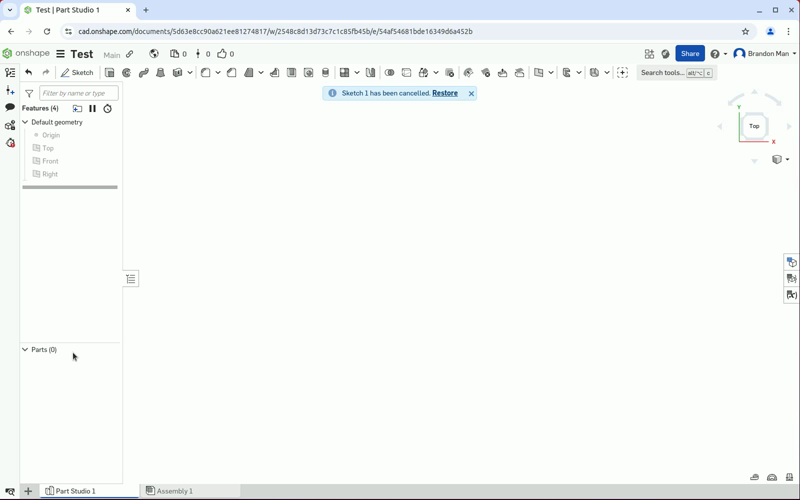
key(y)
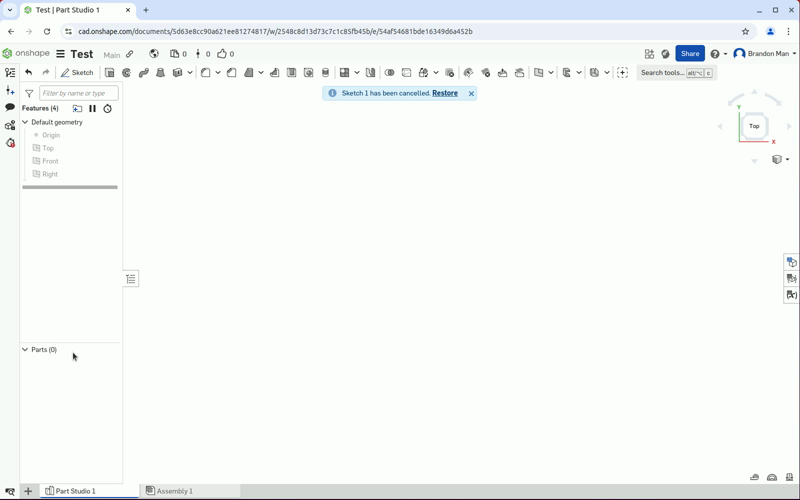
key(shift+p)
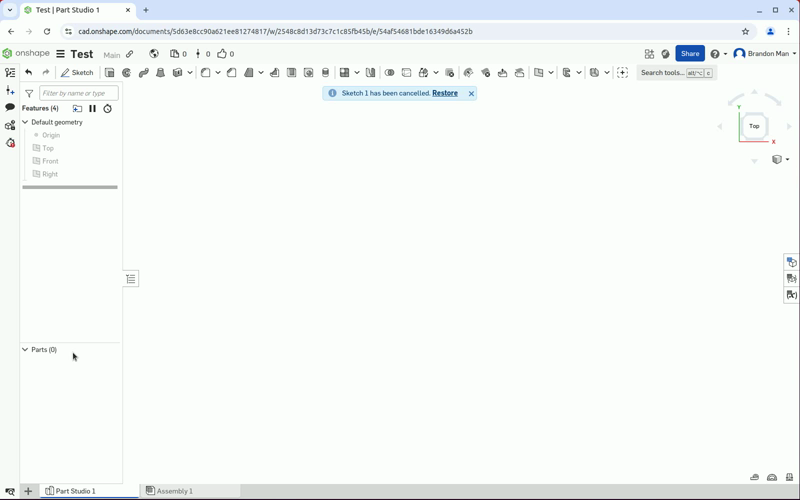
key(space)
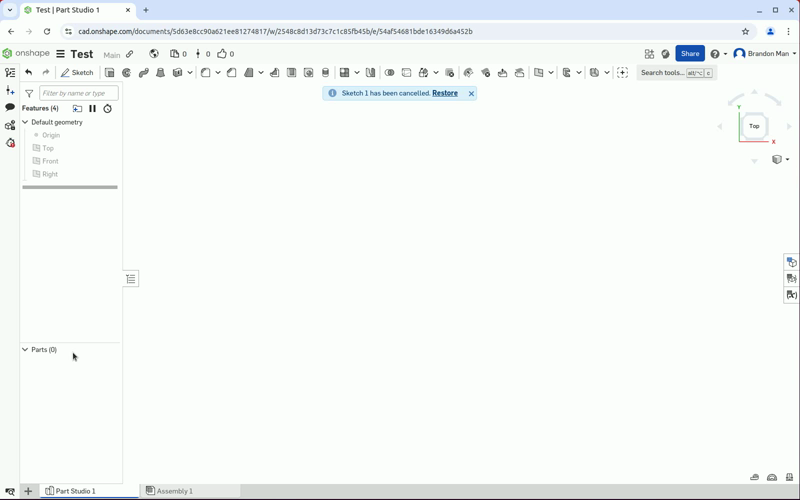
key_down(shift)
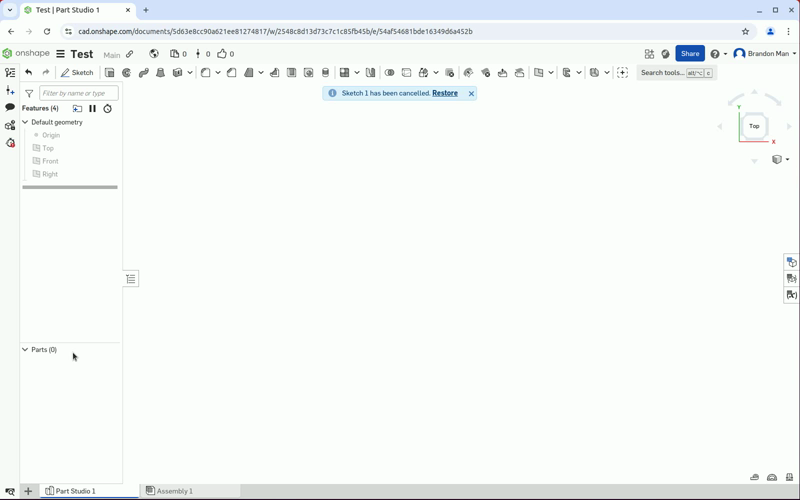
key(up)
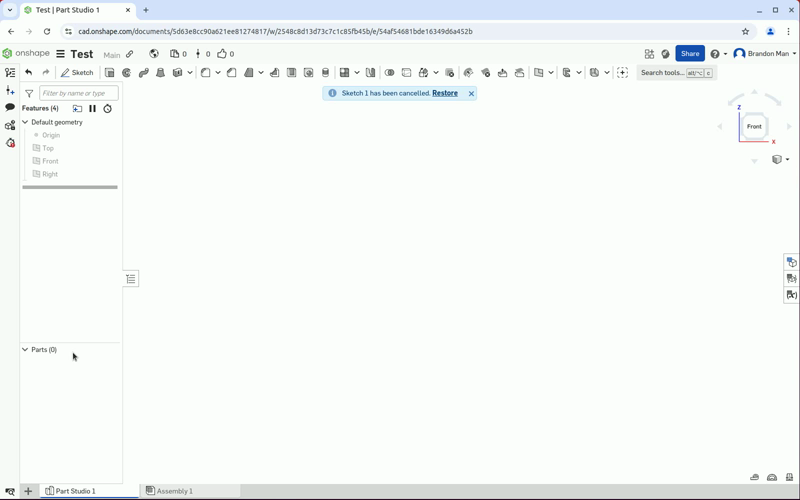
key_up(shift)
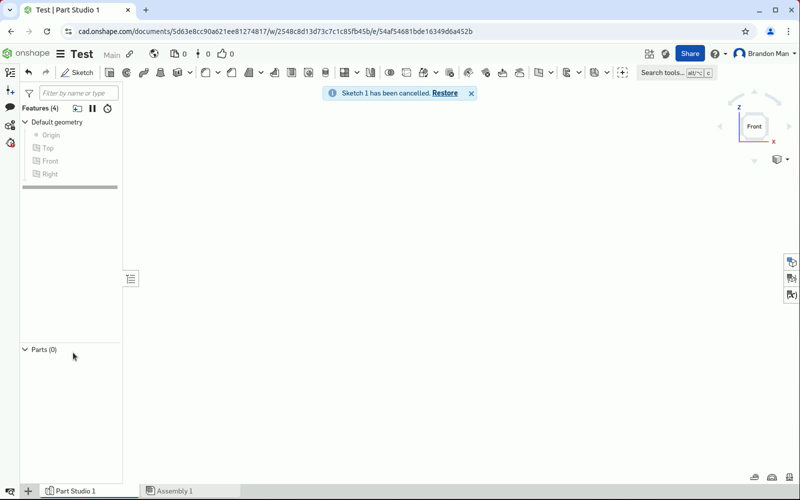
mouse_move(73, 352)
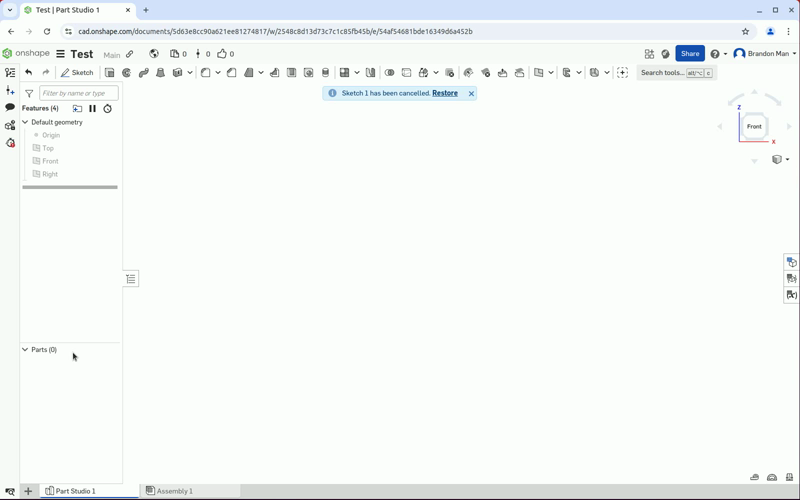
key(shift+y)
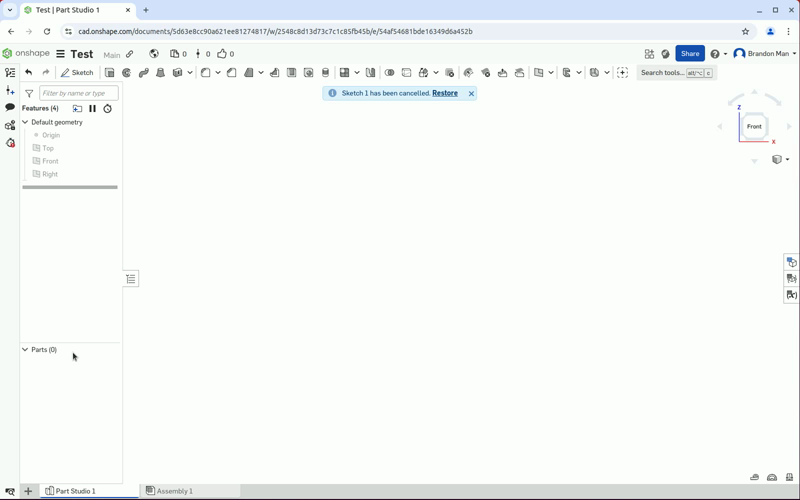
key(shift+s)
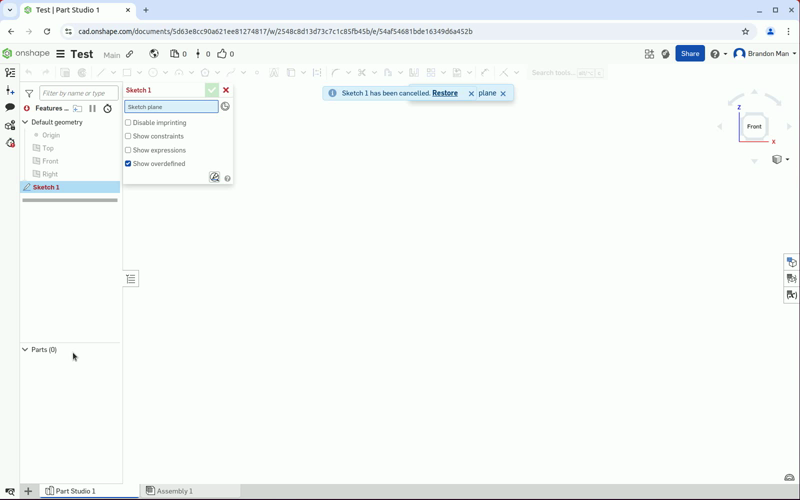
mouse_move(73, 163)
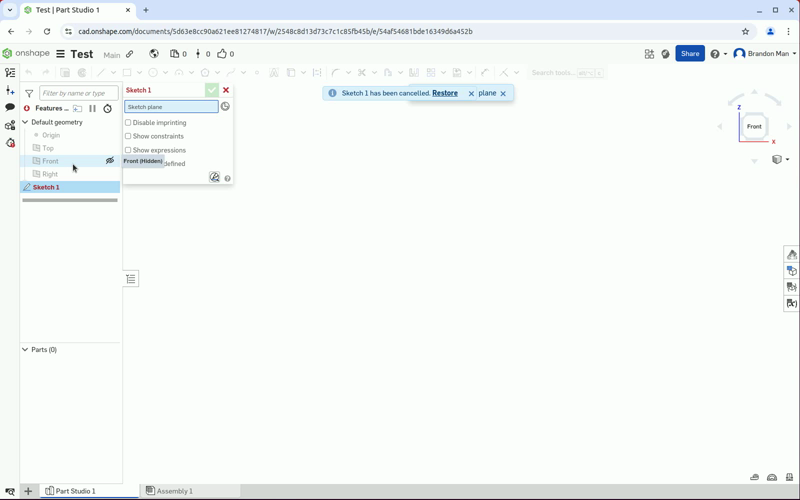
click(73, 163)
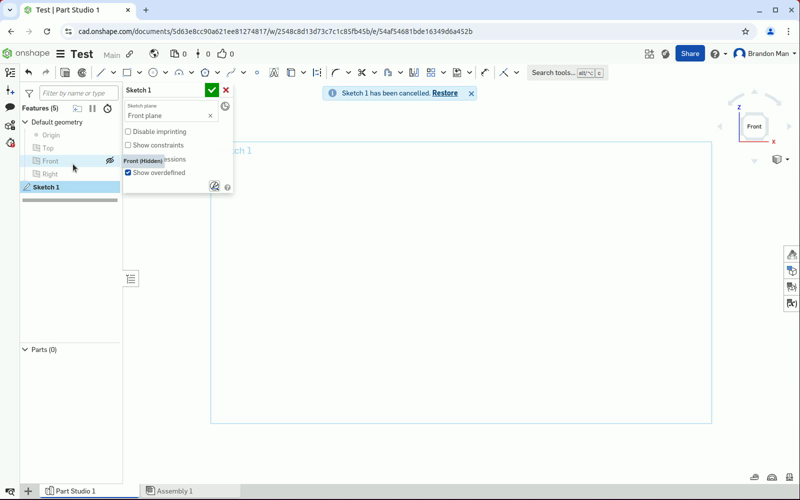
mouse_move(73, 352)
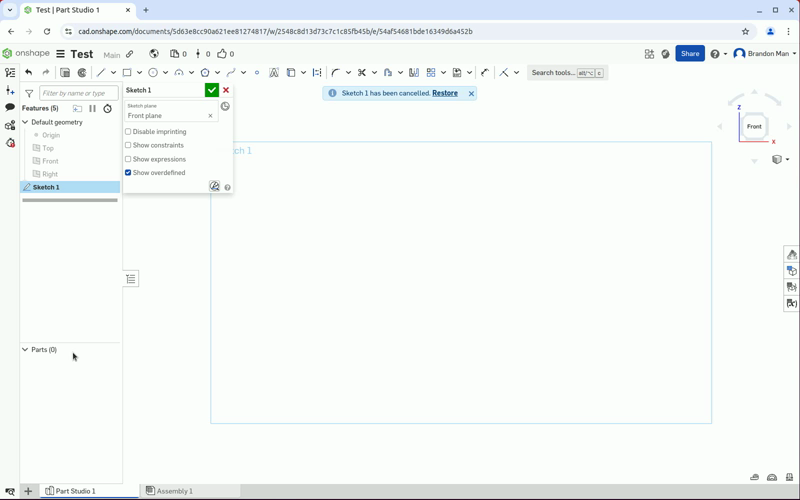
key(y)
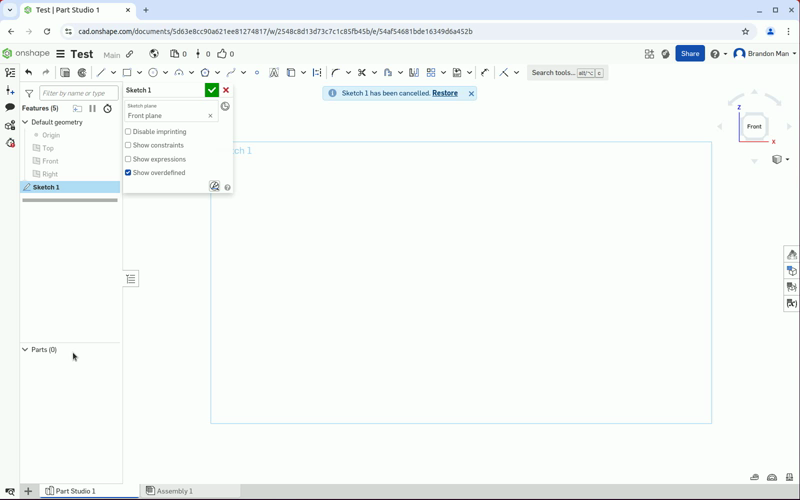
key(l)
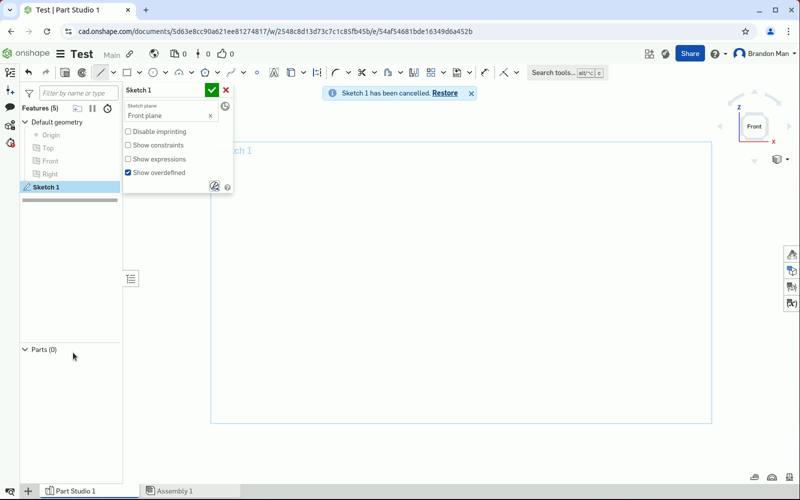
key_down(shift)
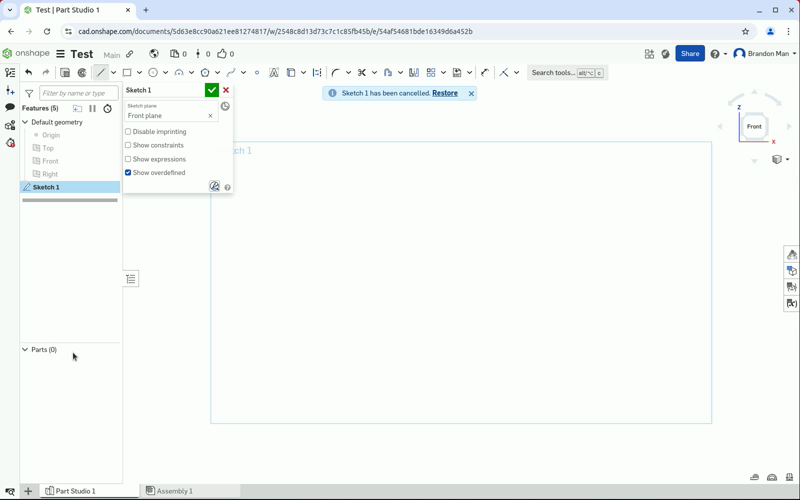
mouse_move(460, 282)
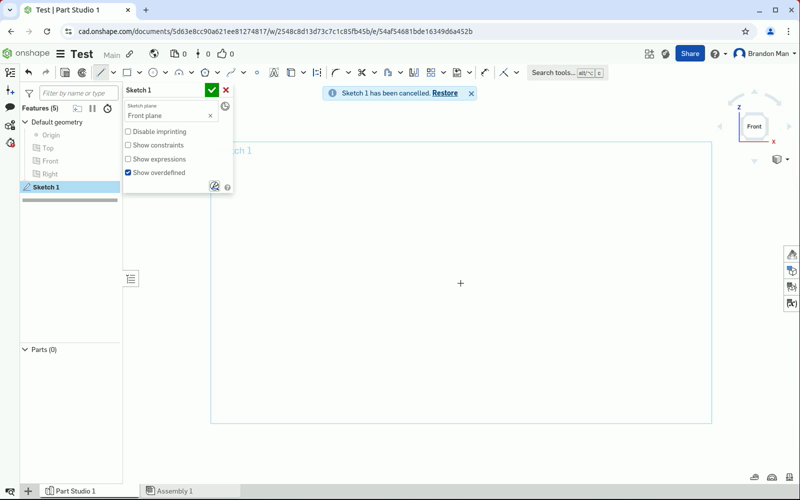
click(460, 282)
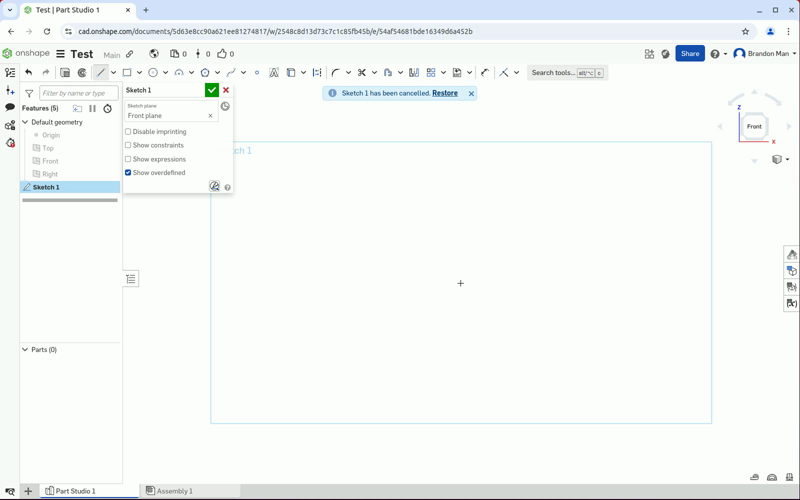
key_up(shift)
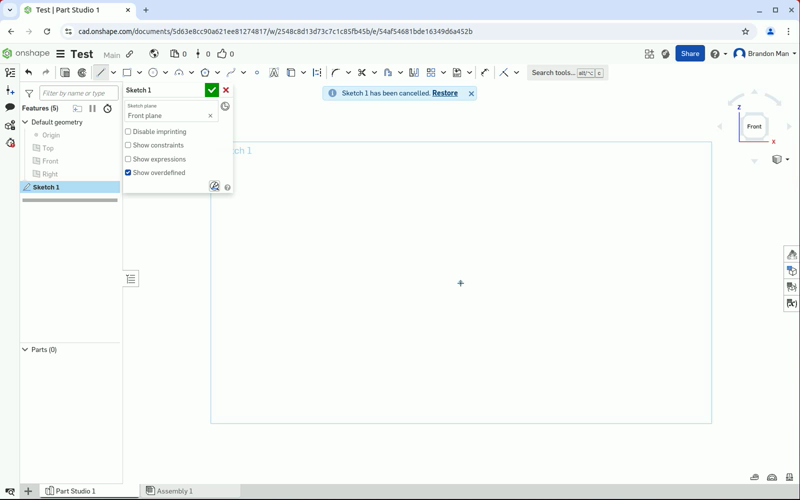
key_down(shift)
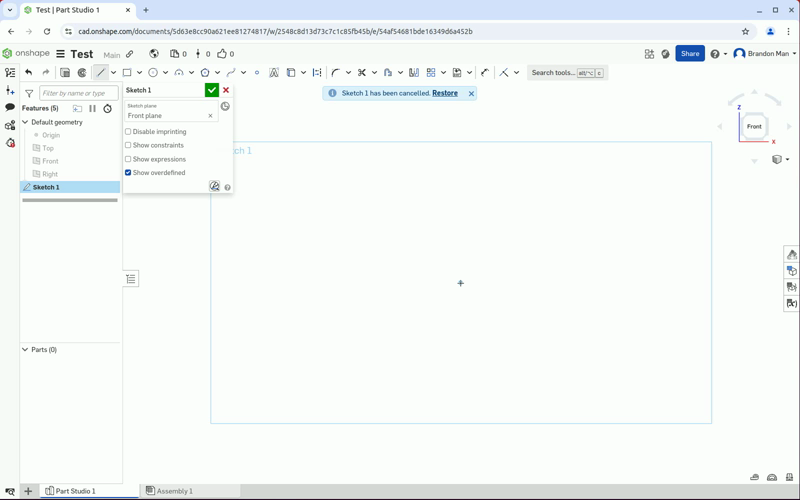
mouse_move(565, 282)
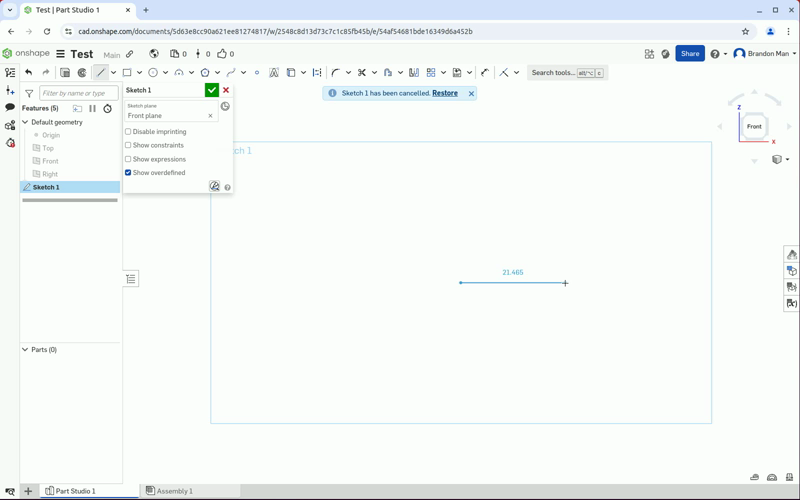
click(565, 282)
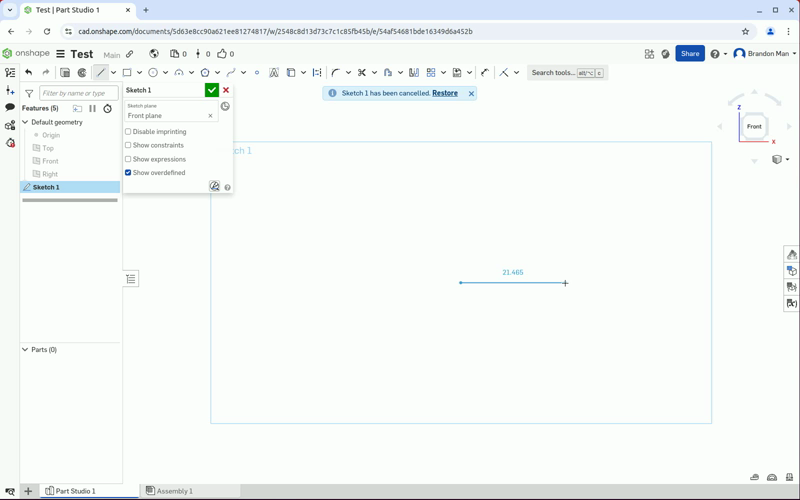
key_up(shift)
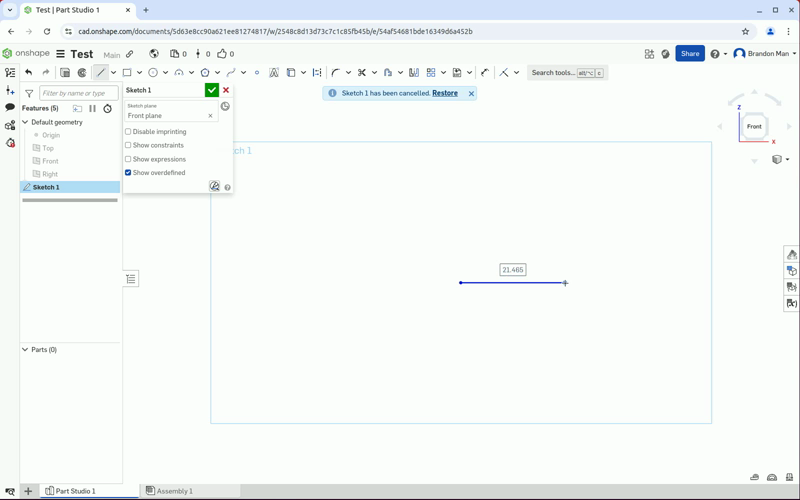
key_down(shift)
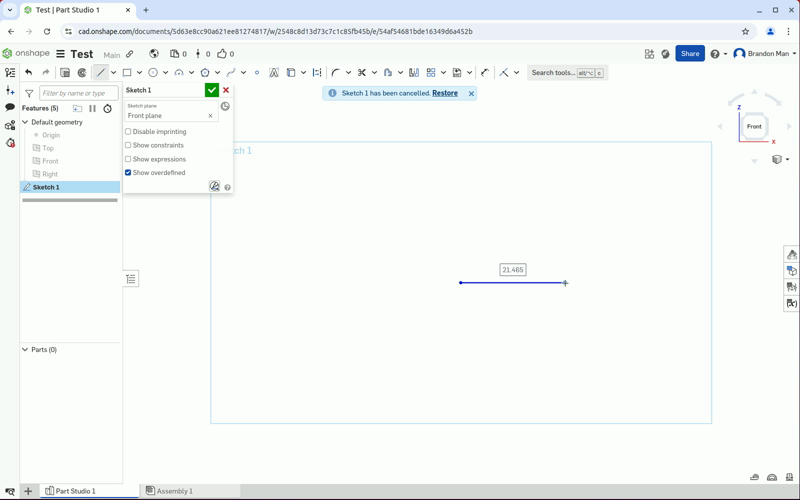
mouse_move(565, 220)
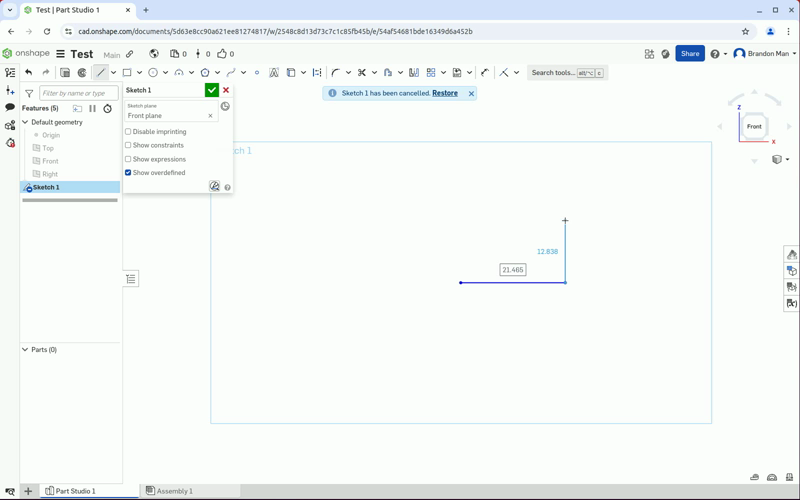
click(565, 220)
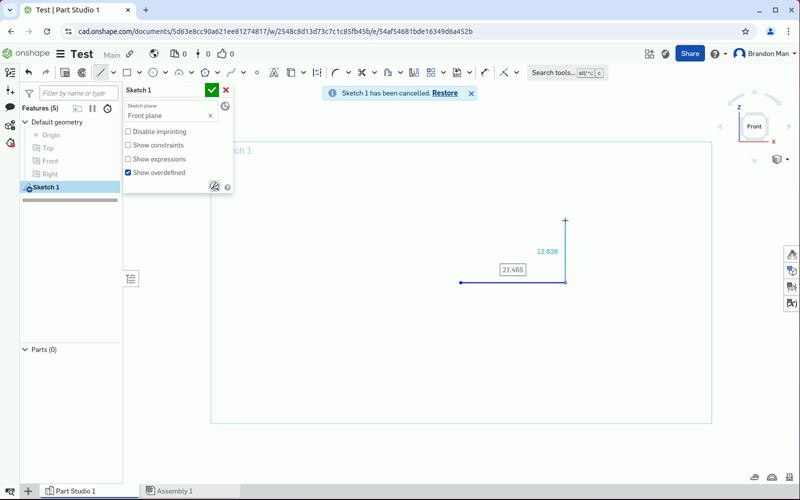
key_up(shift)
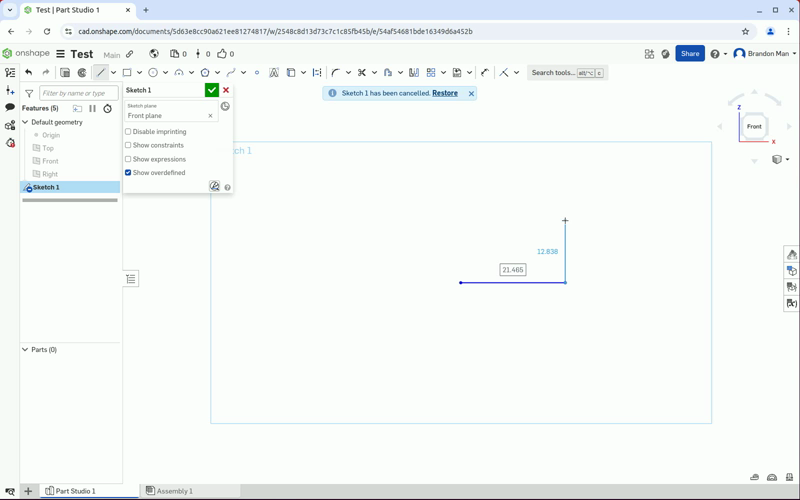
key_down(shift)
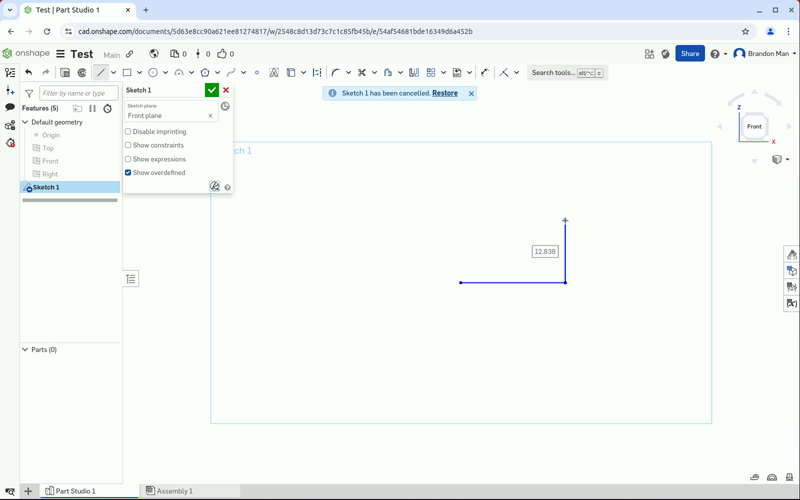
mouse_move(589, 220)
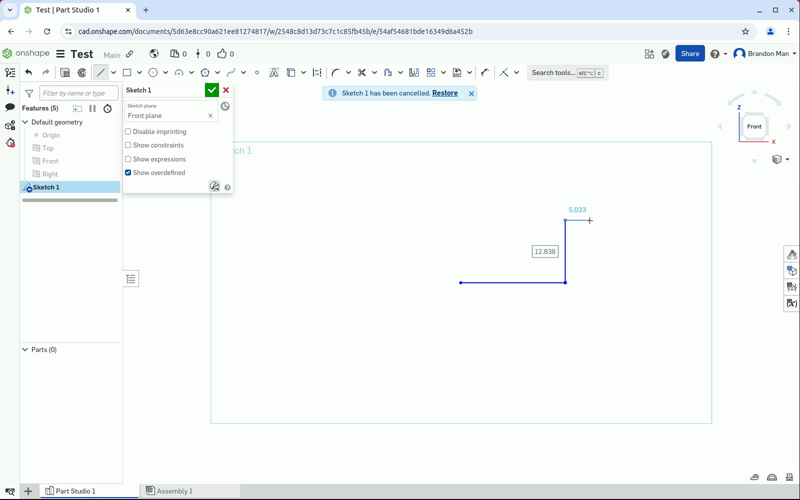
mouse_move(533, 178)
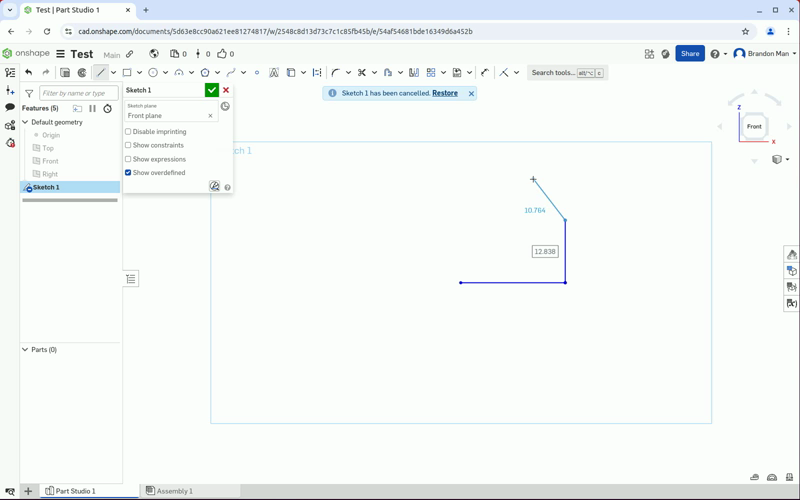
click(533, 178)
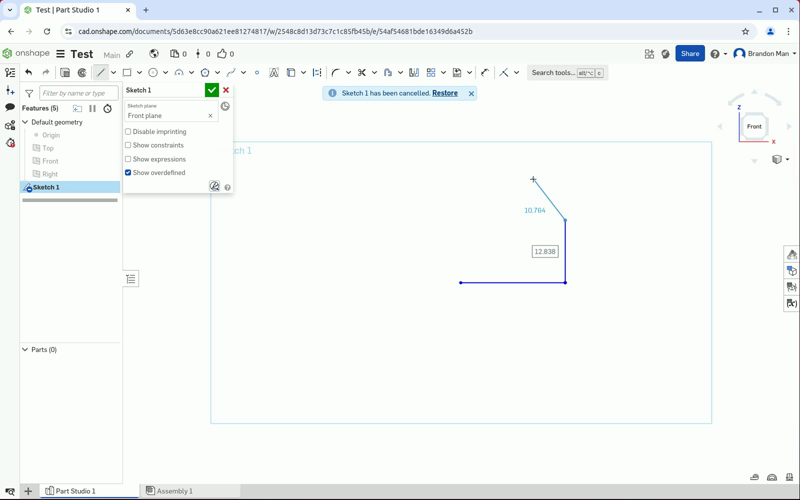
key_up(shift)
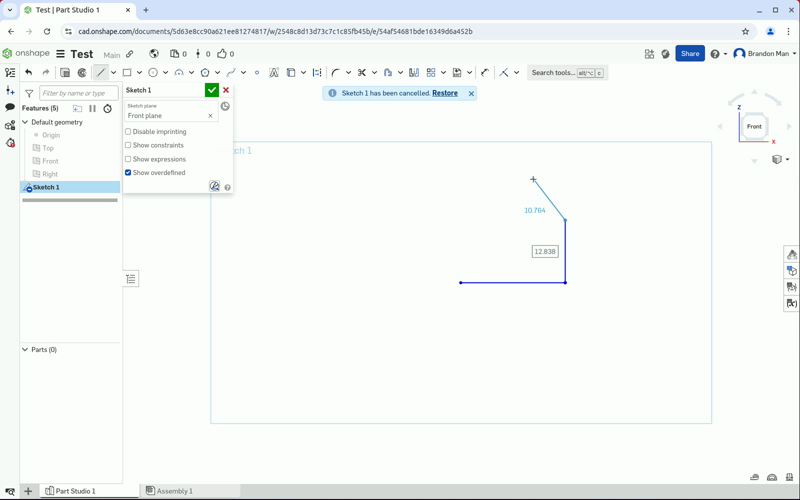
key_down(shift)
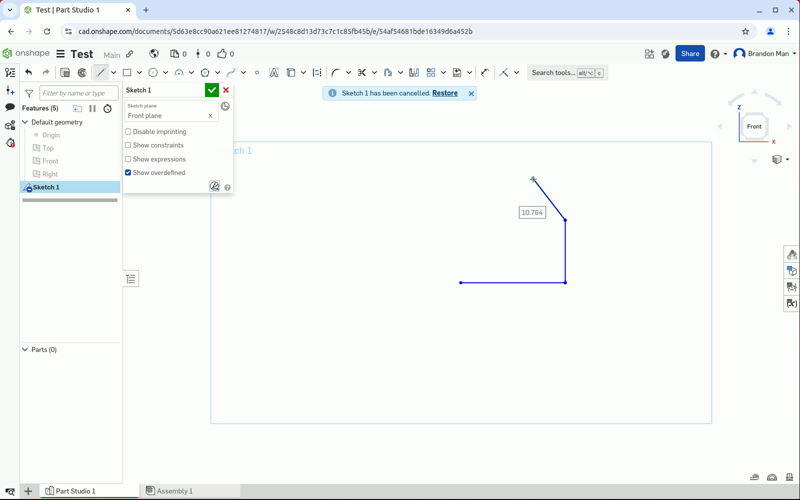
mouse_move(563, 178)
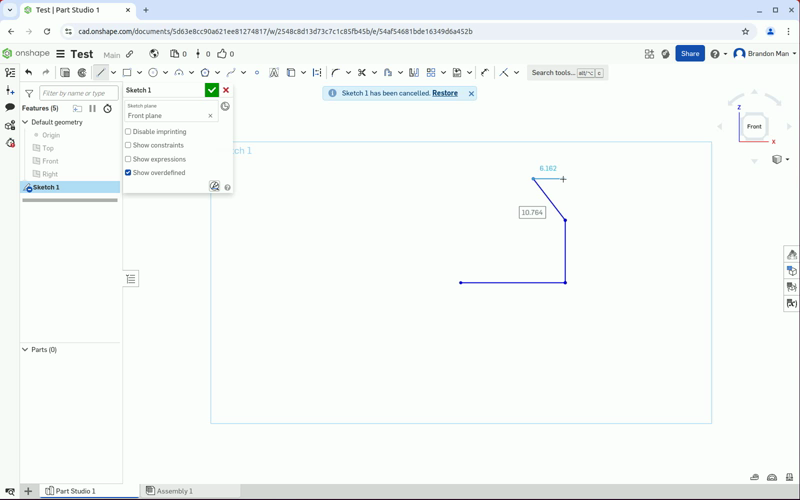
mouse_move(491, 178)
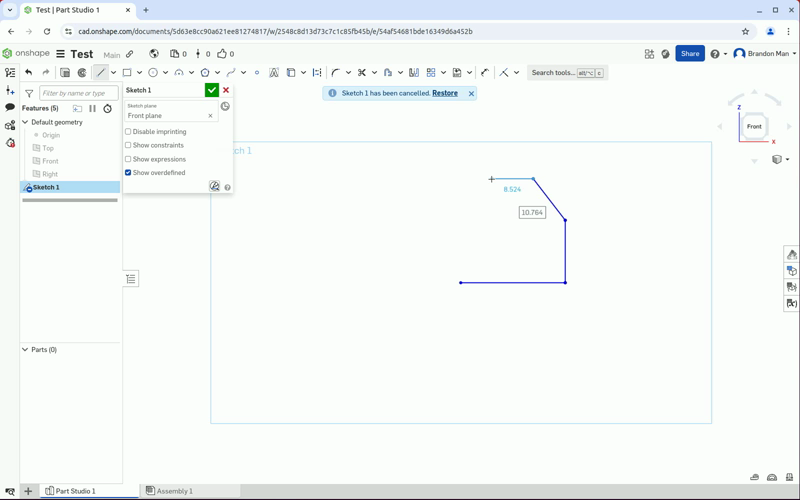
click(491, 178)
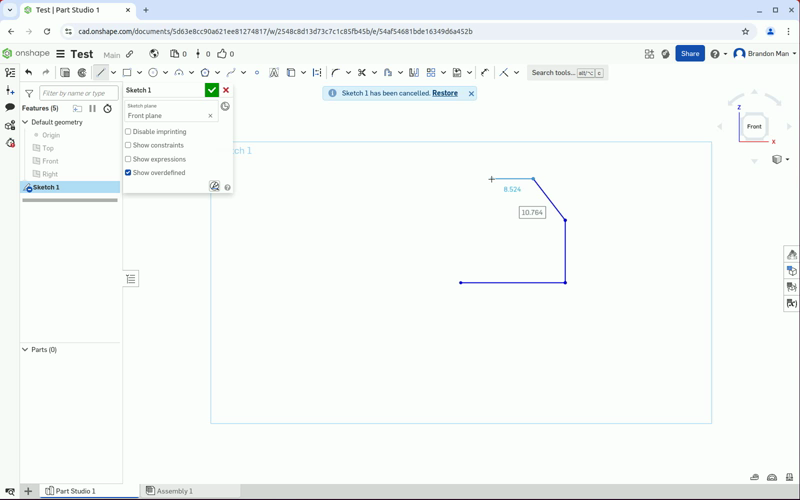
key_up(shift)
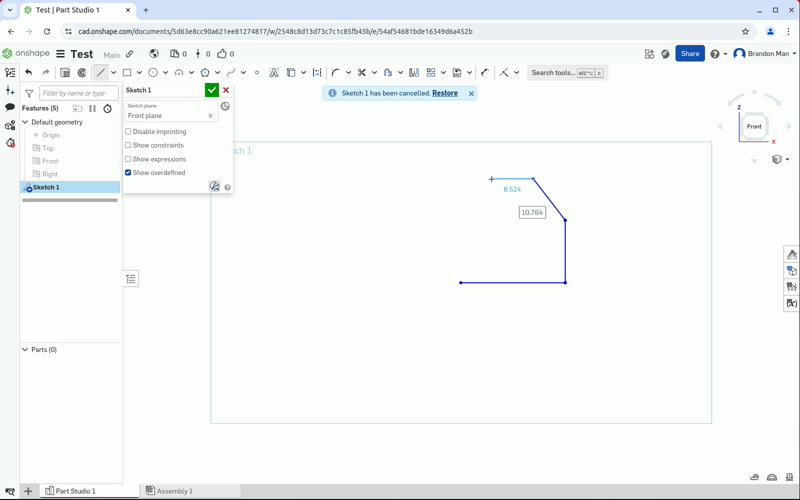
key_down(shift)
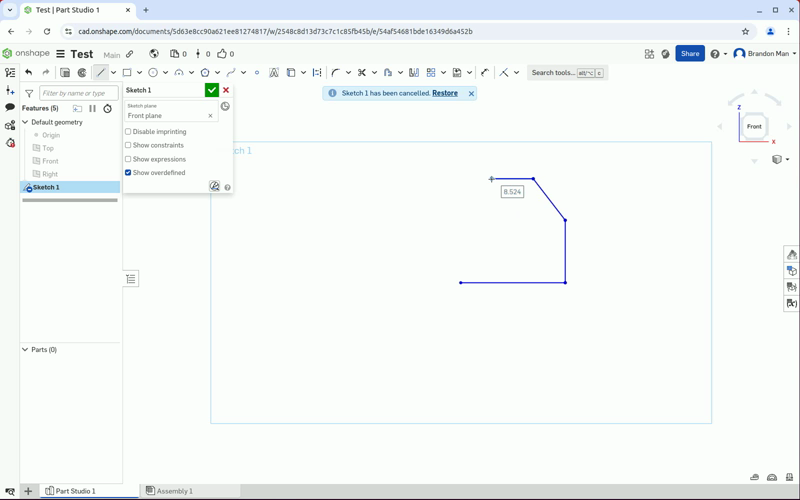
mouse_move(521, 178)
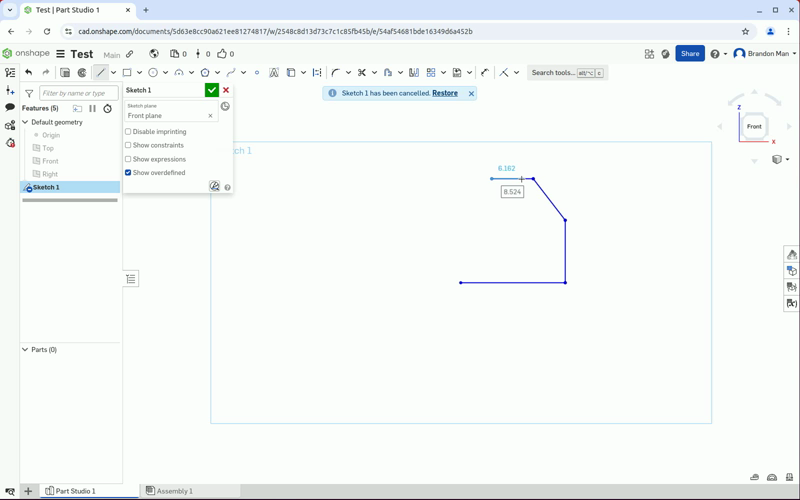
mouse_move(460, 220)
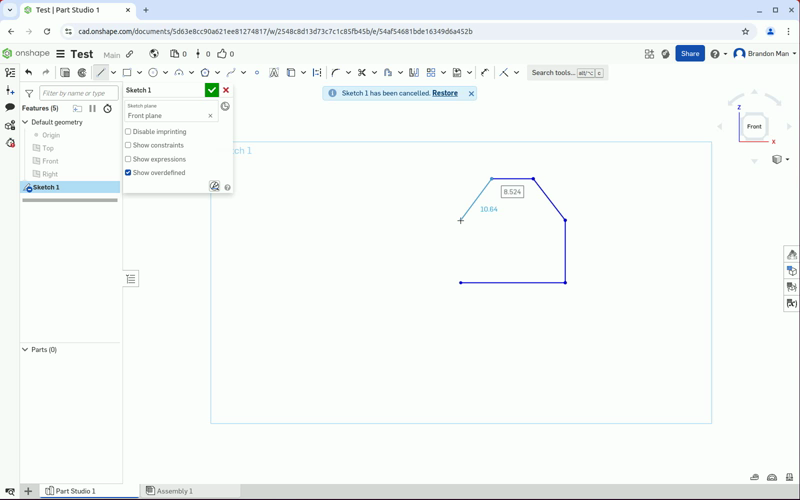
click(460, 220)
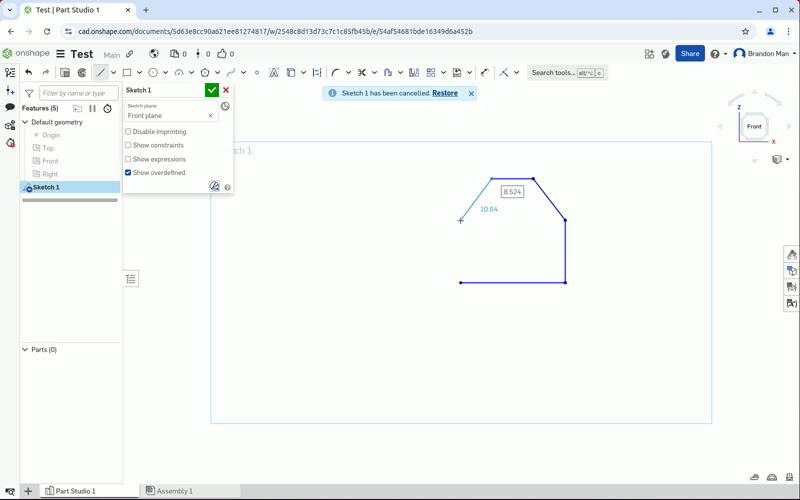
key_up(shift)
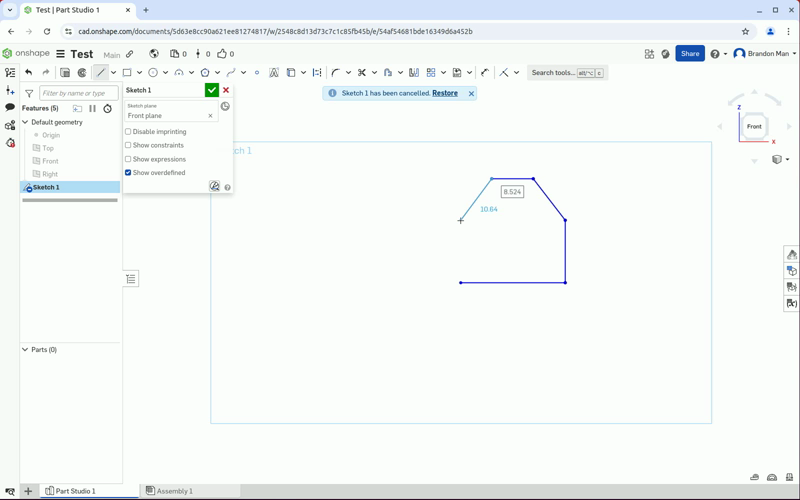
key_down(shift)
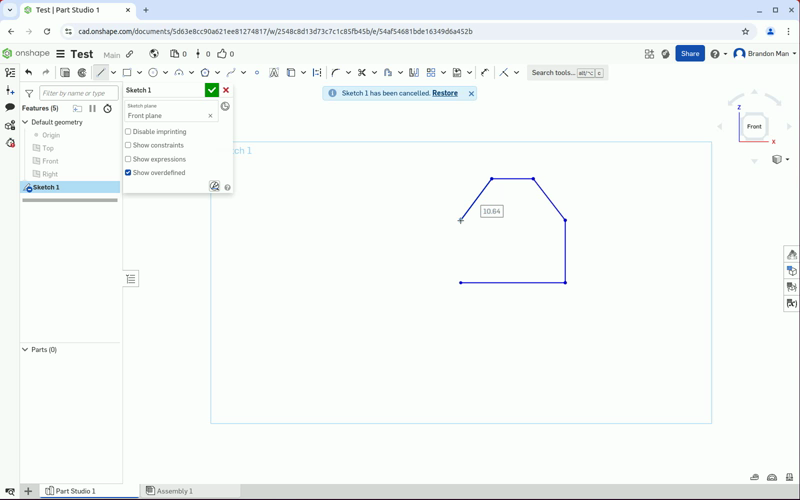
mouse_move(460, 282)
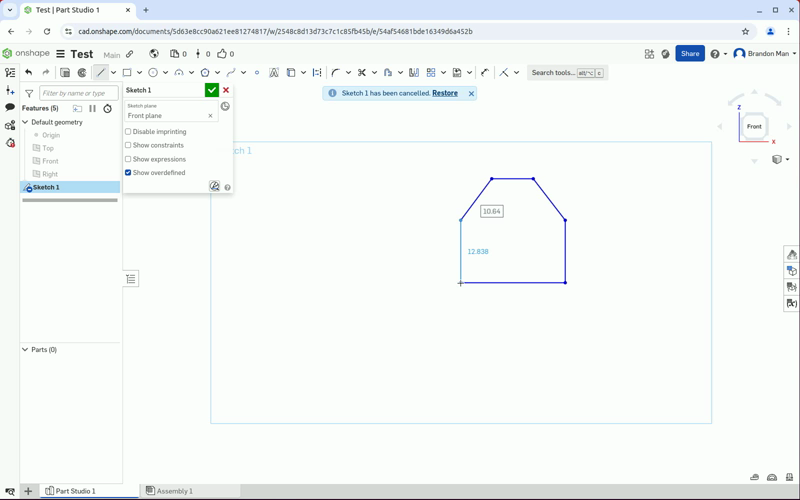
key_up(shift)
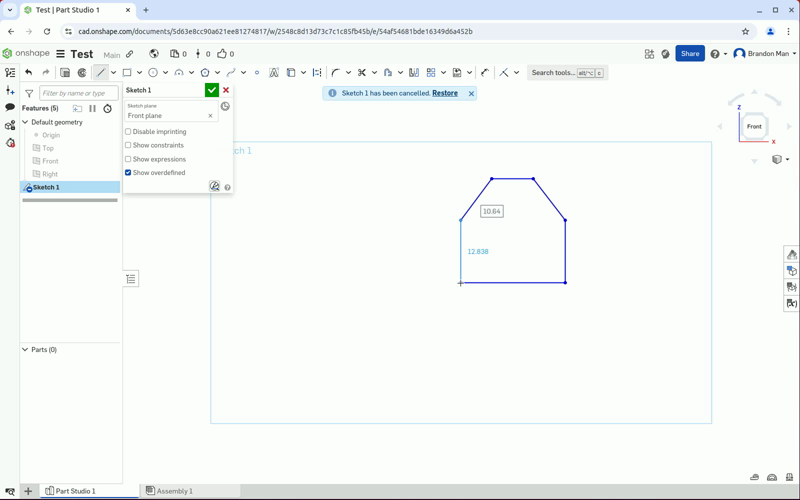
click(460, 282)
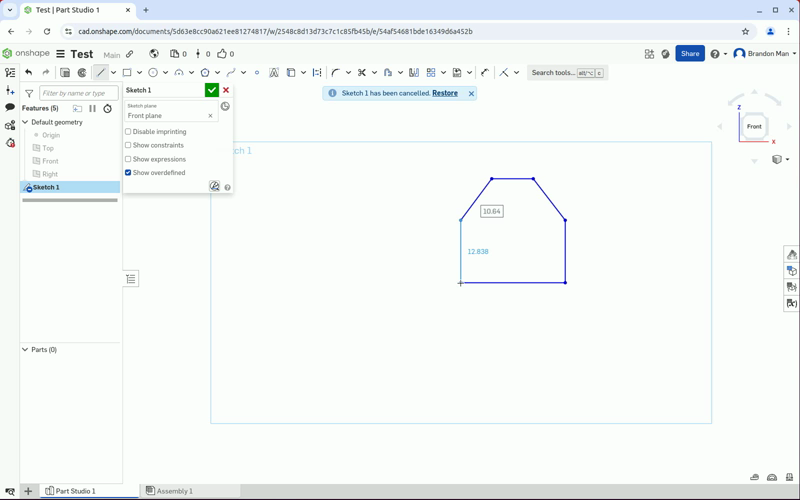
key(esc)
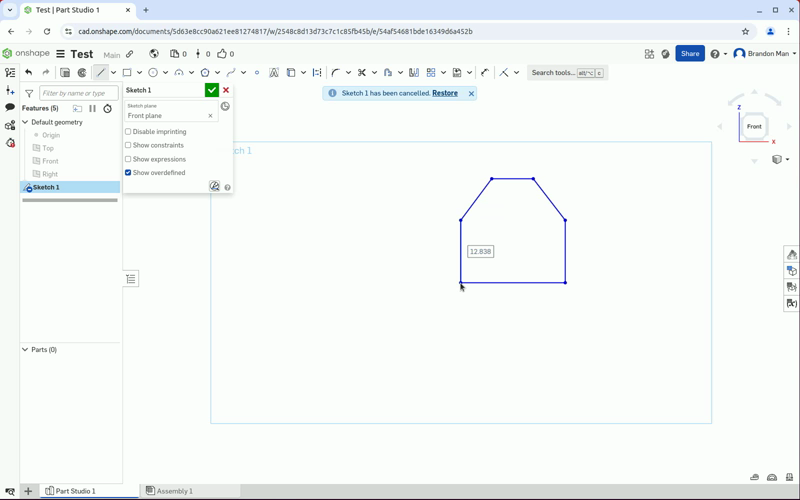
mouse_move(505, 220)
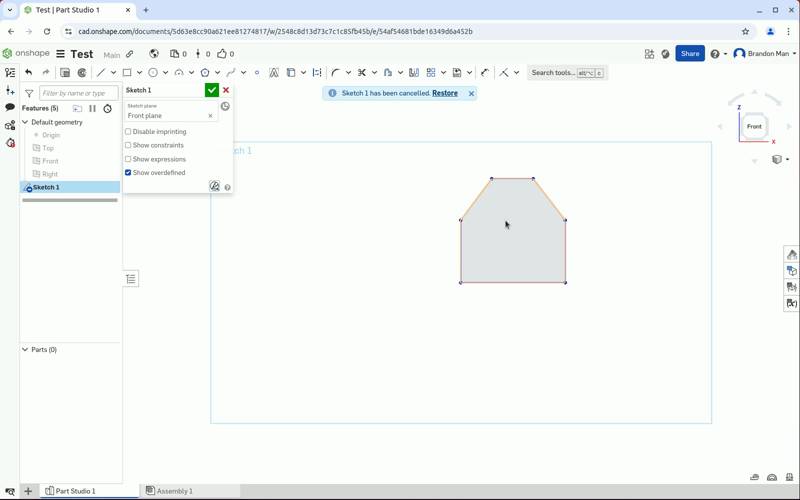
click(505, 220)
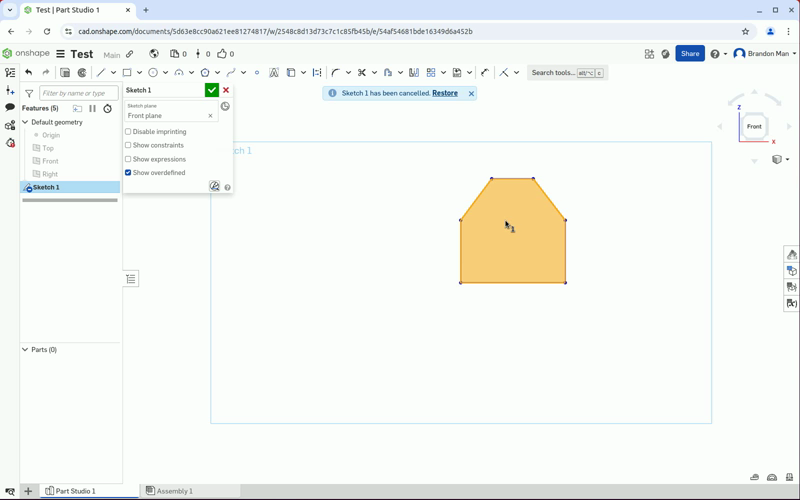
mouse_move(73, 352)
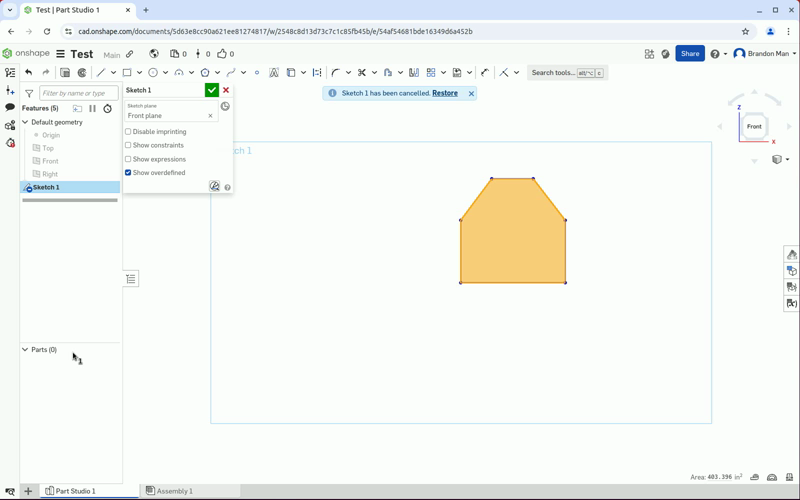
key(shift+y)
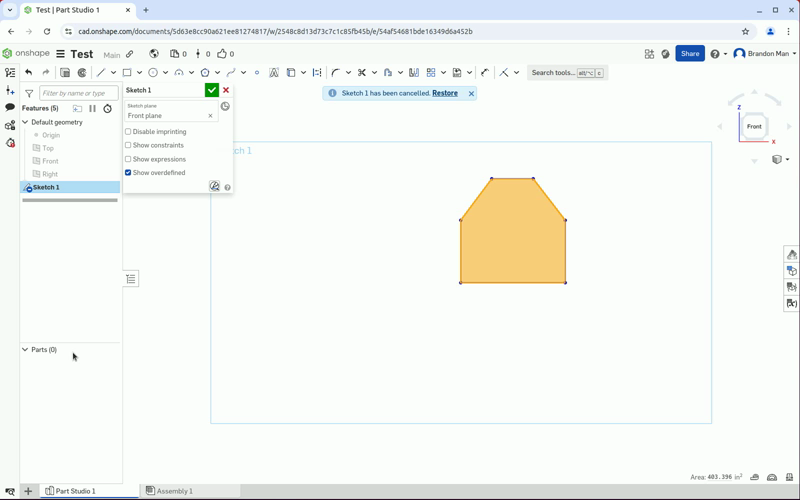
key(shift+e)
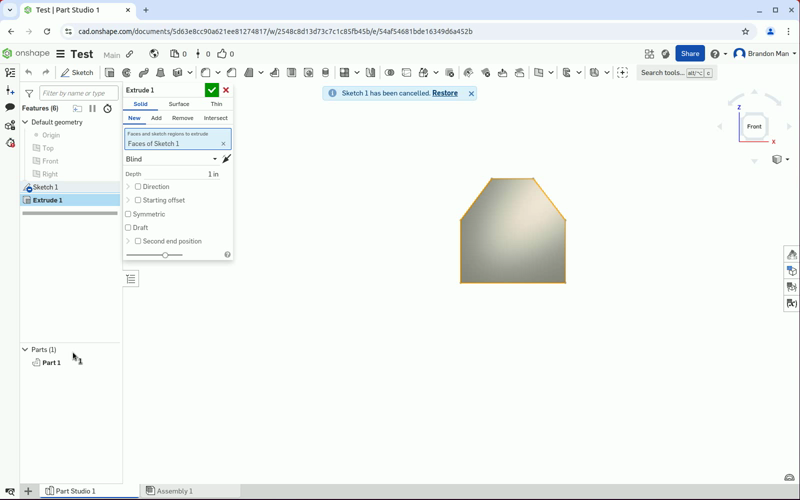
mouse_move(143, 106)
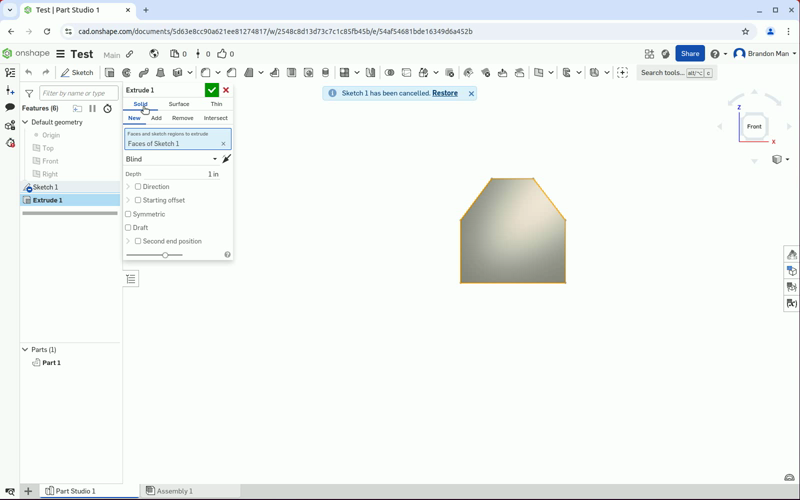
click(143, 106)
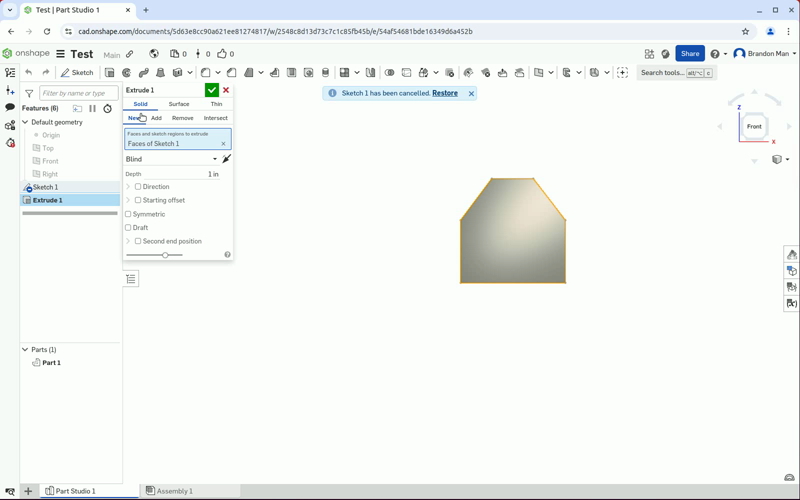
mouse_move(137, 120)
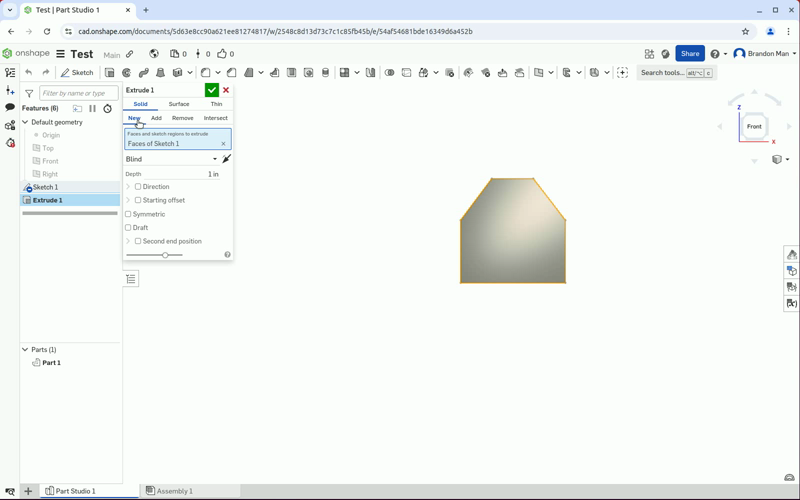
click(137, 120)
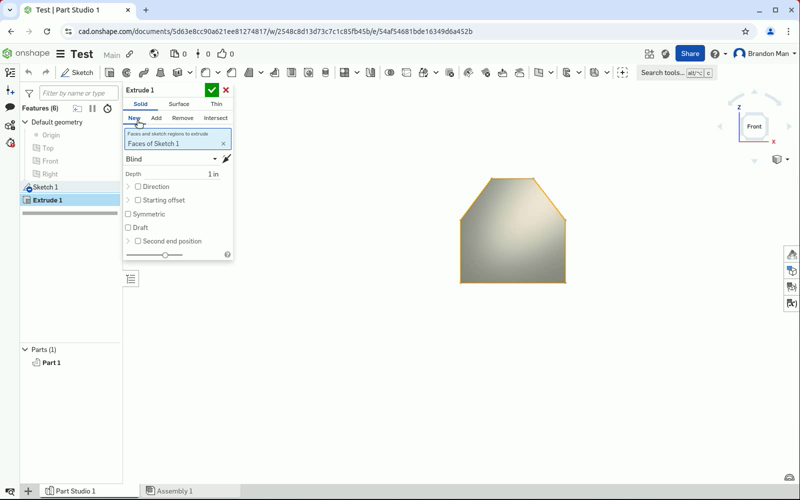
key(tab, 4)
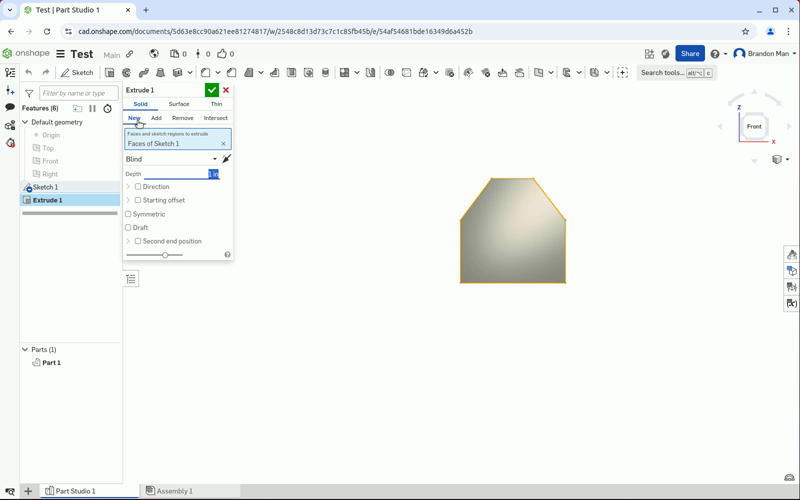
text(8.666)
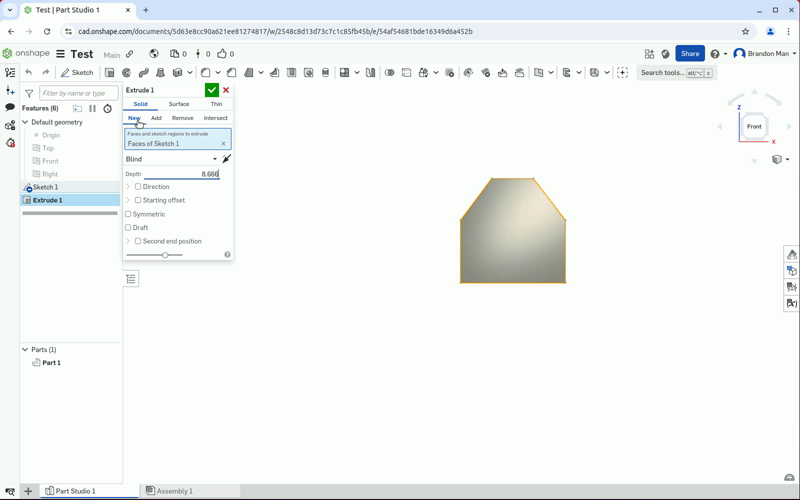
key(tab, 3)
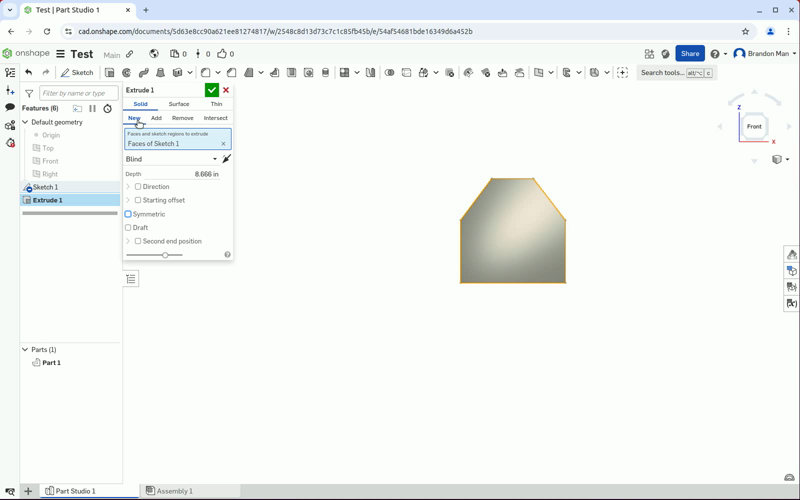
key(space)
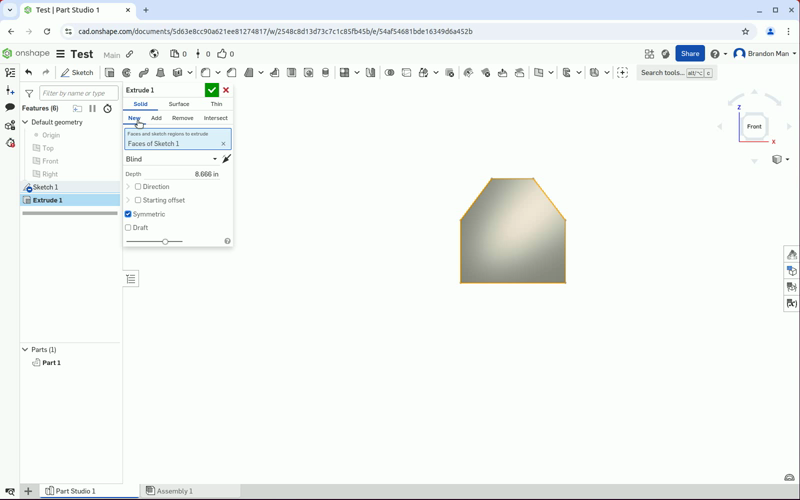
key(enter)
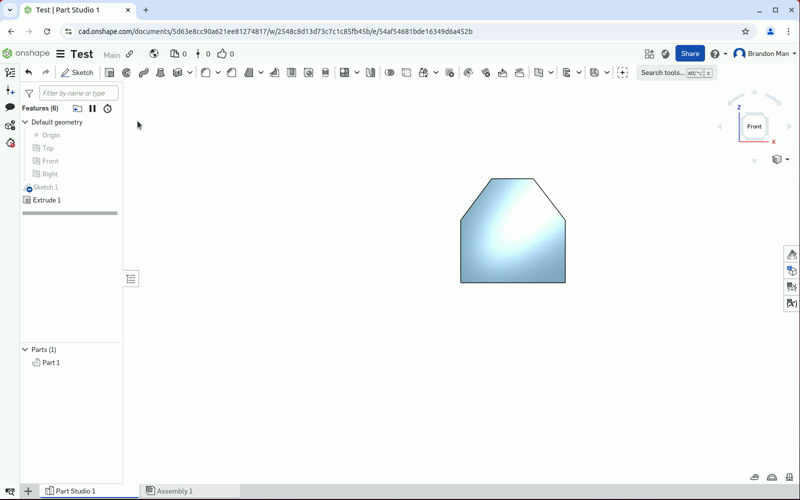
key(shift+h)
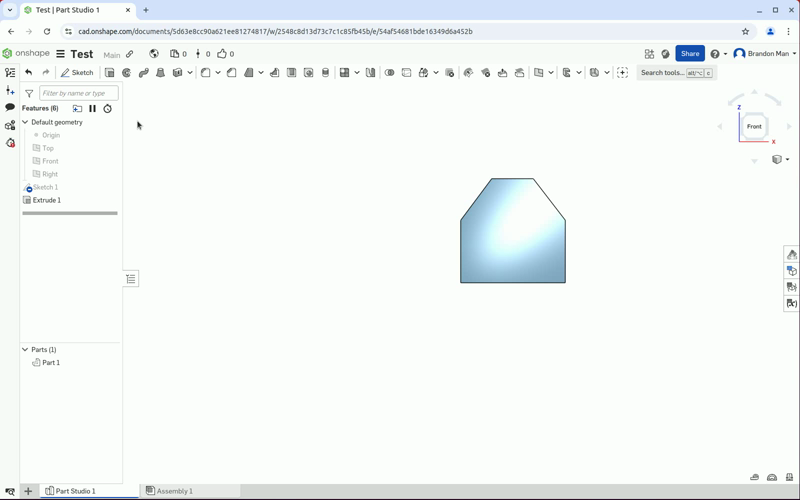
key(shift+h)
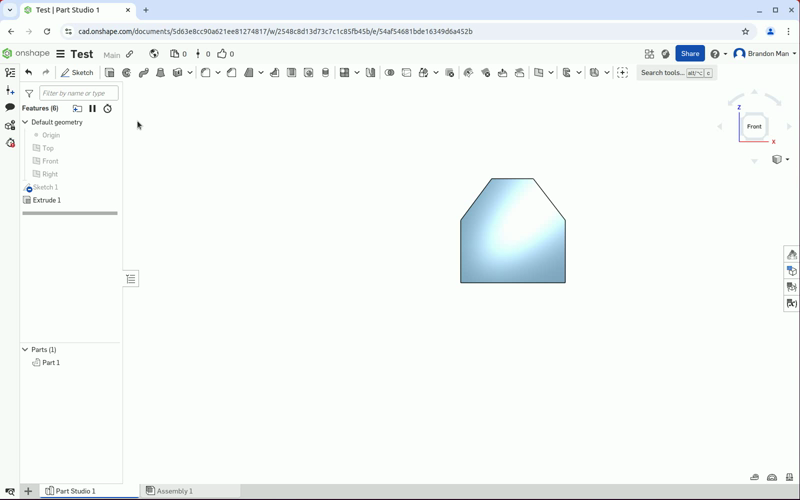
mouse_move(73, 189)
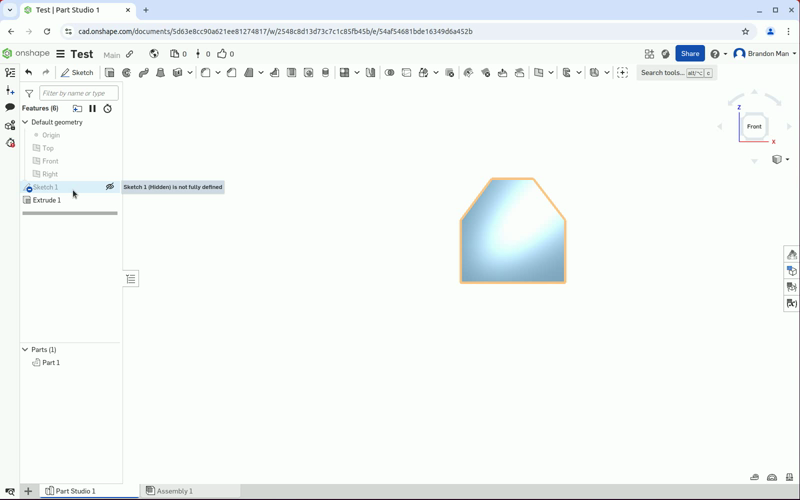
click(73, 189)
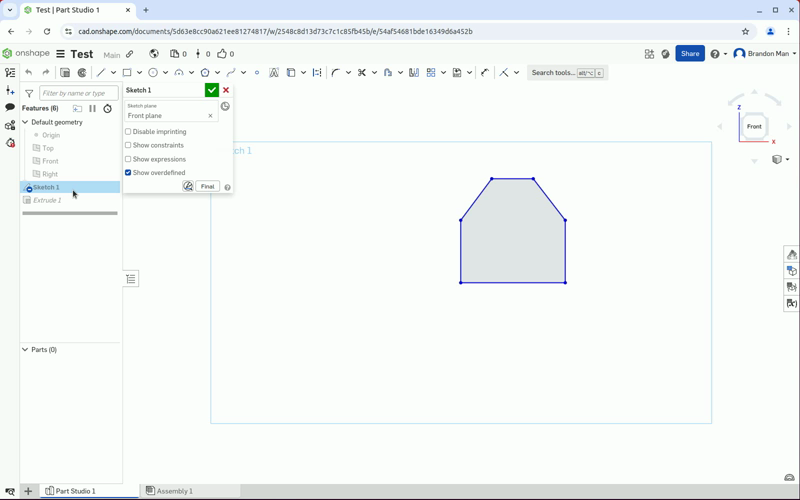
mouse_move(229, 92)
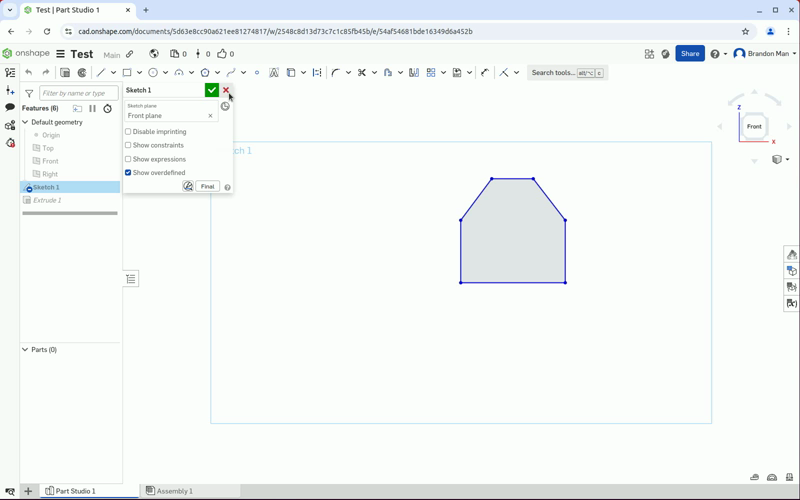
click(229, 92)
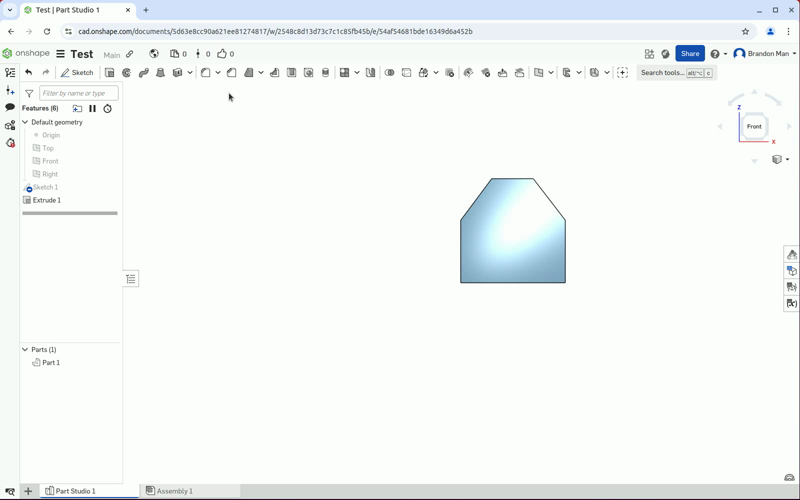
mouse_move(73, 352)
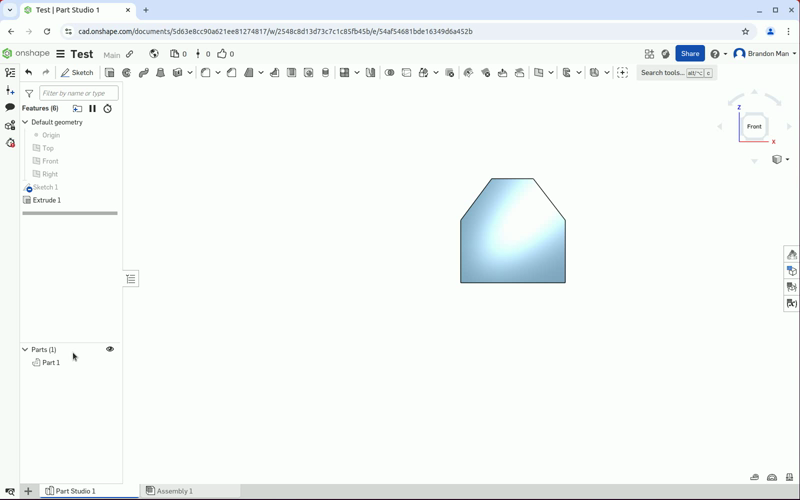
key(y)
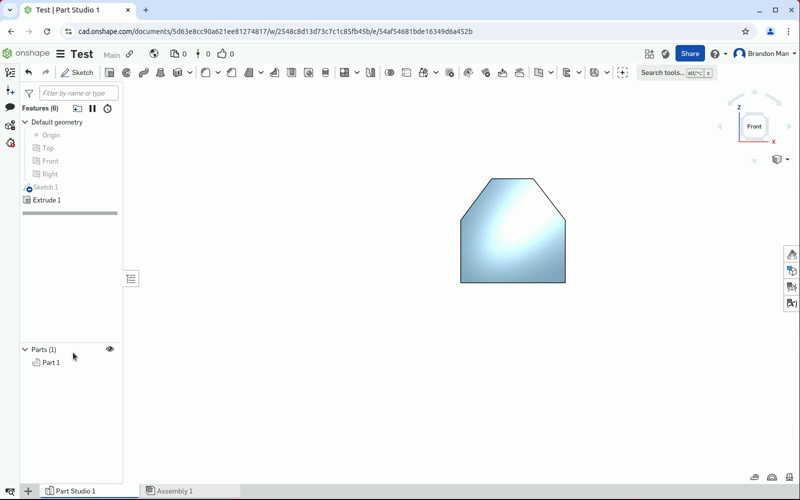
key(shift+p)
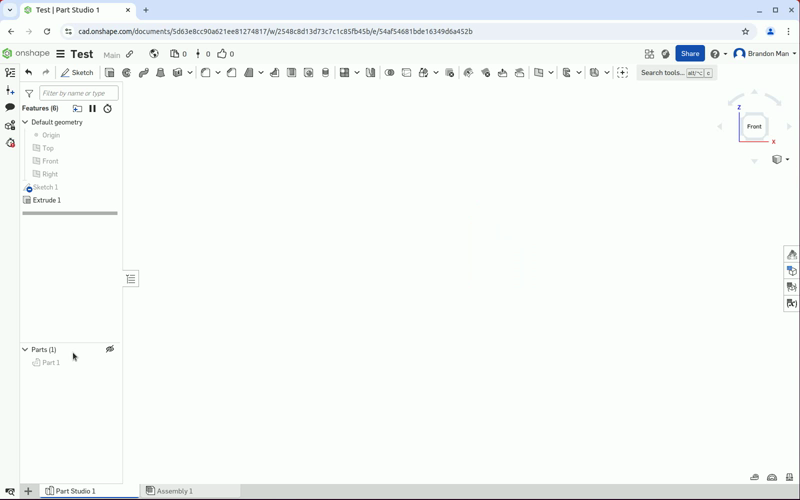
key(space)
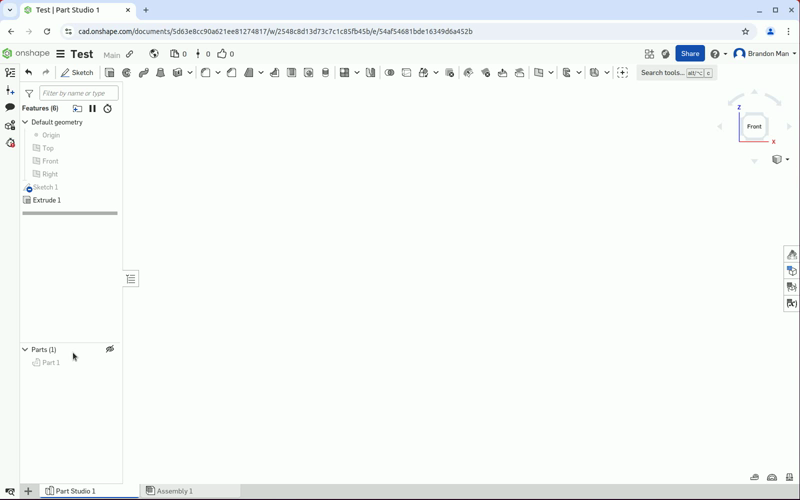
key_down(shift)
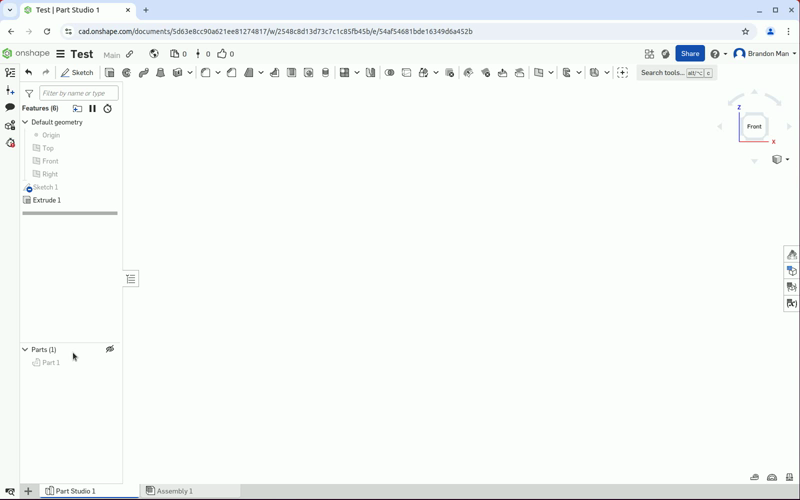
key(left)
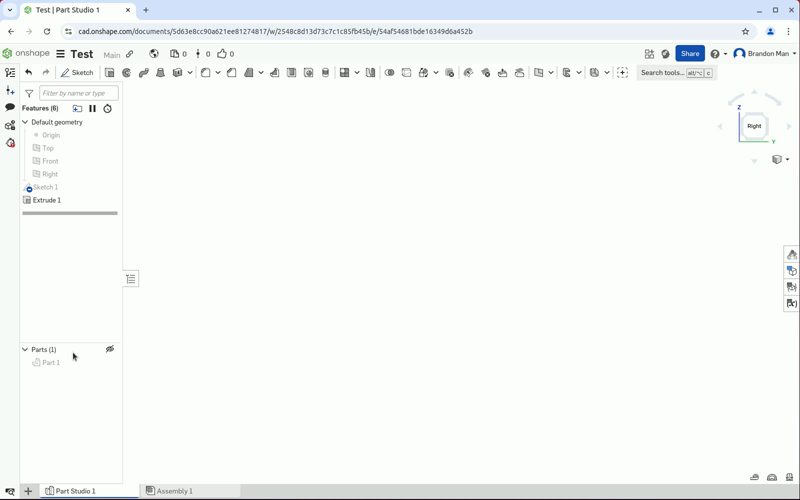
key_up(shift)
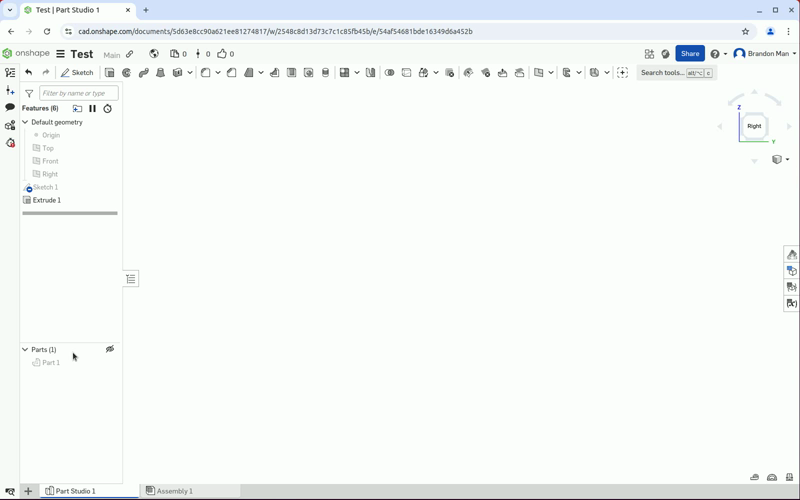
mouse_move(73, 352)
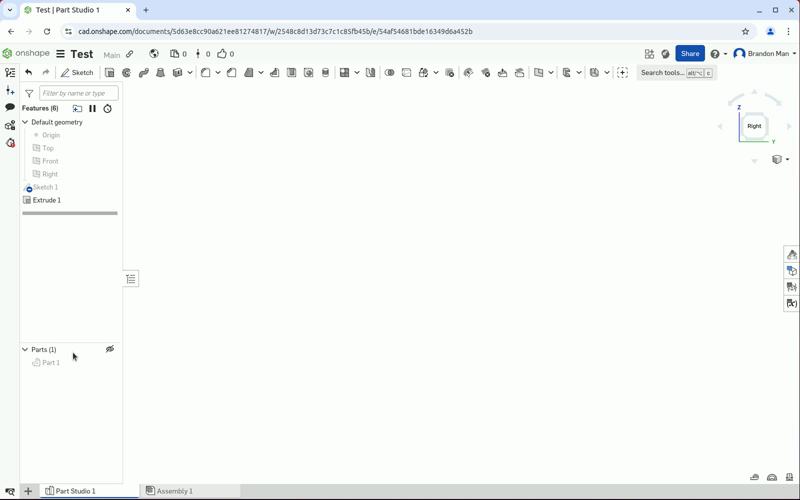
key(shift+y)
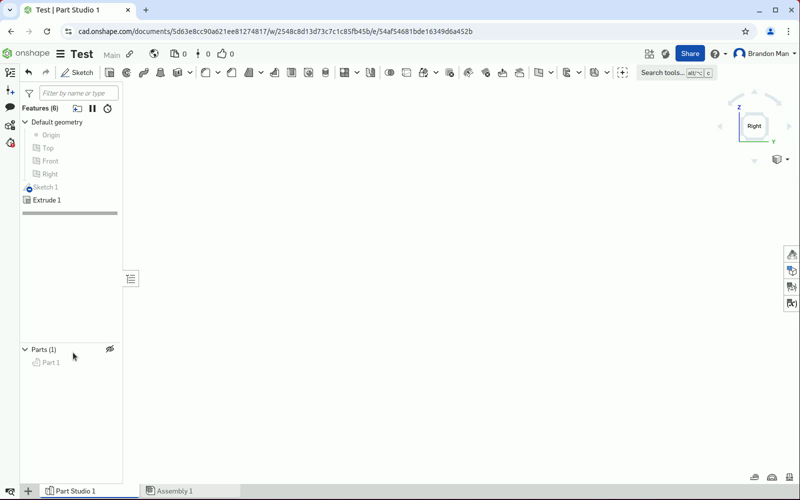
key(shift+s)
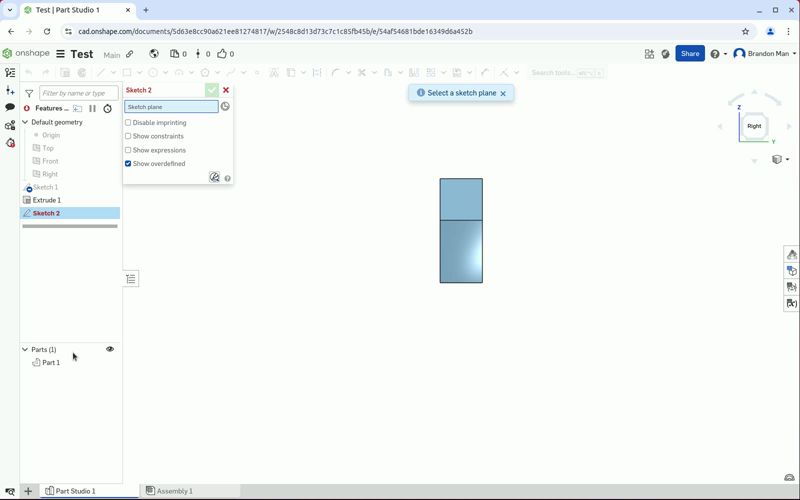
mouse_move(73, 176)
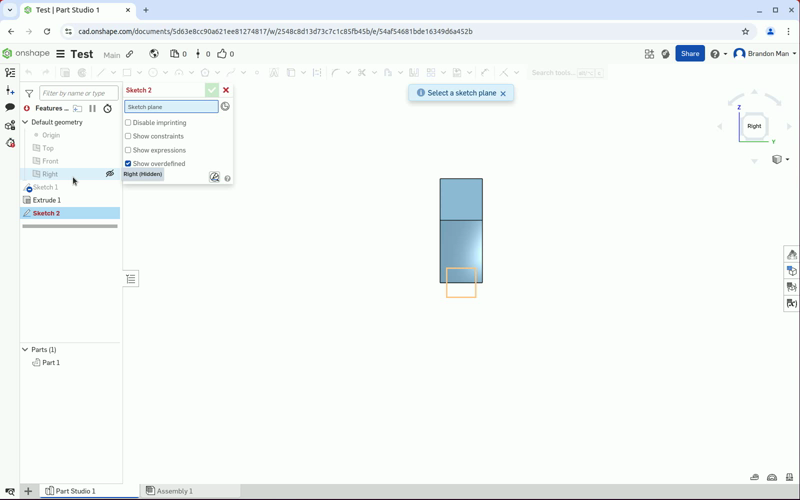
click(73, 176)
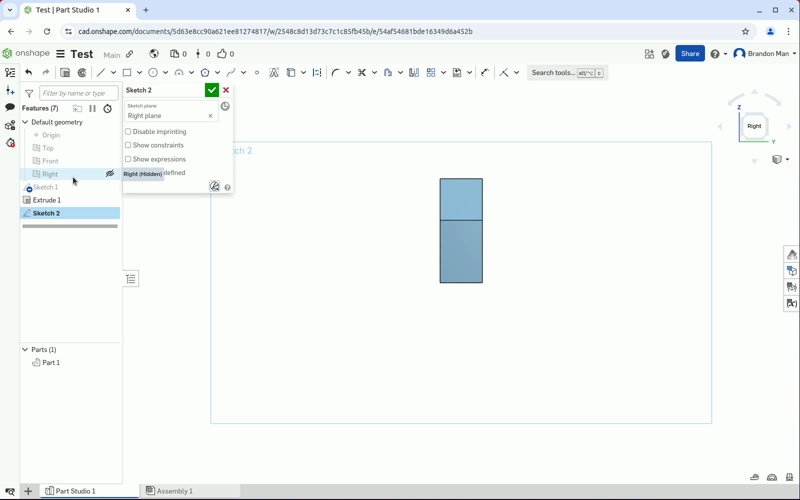
mouse_move(73, 352)
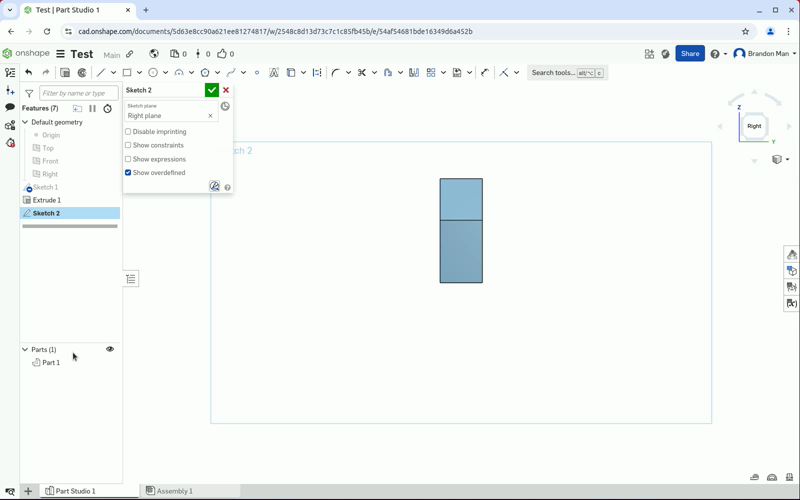
key(y)
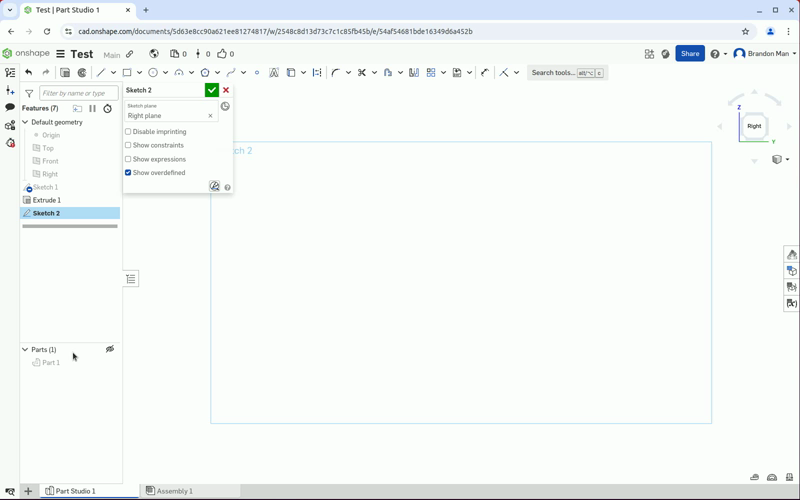
key(c)
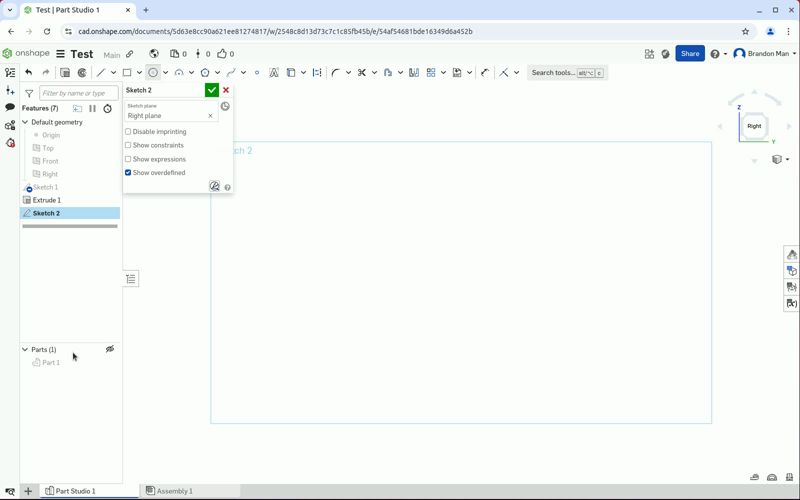
key_down(shift)
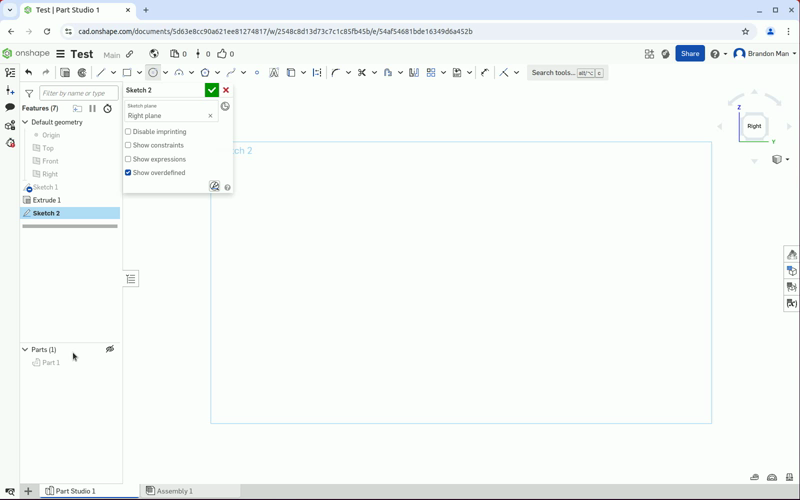
mouse_move(542, 251)
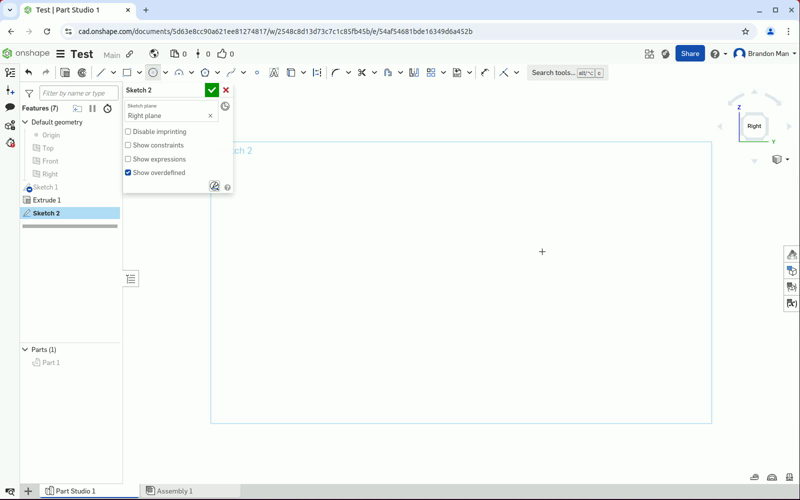
click(542, 251)
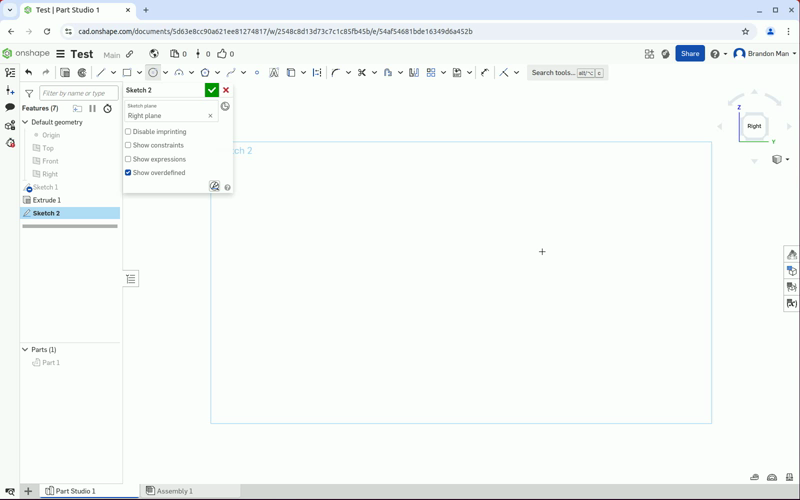
key_up(shift)
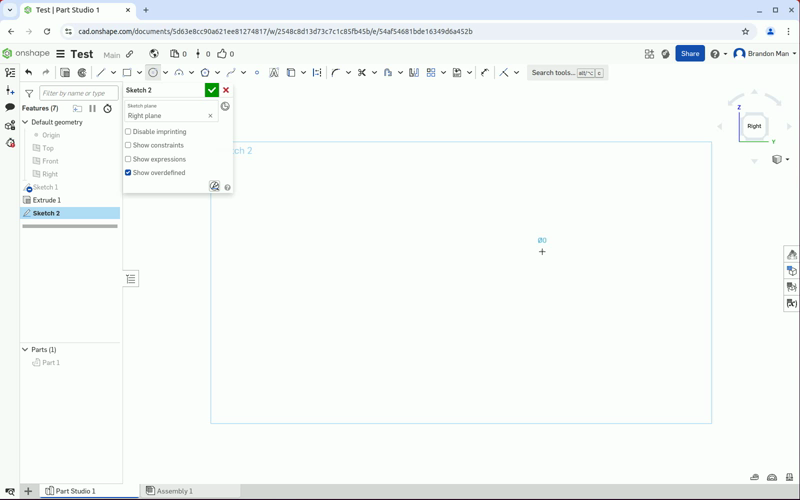
mouse_move(574, 251)
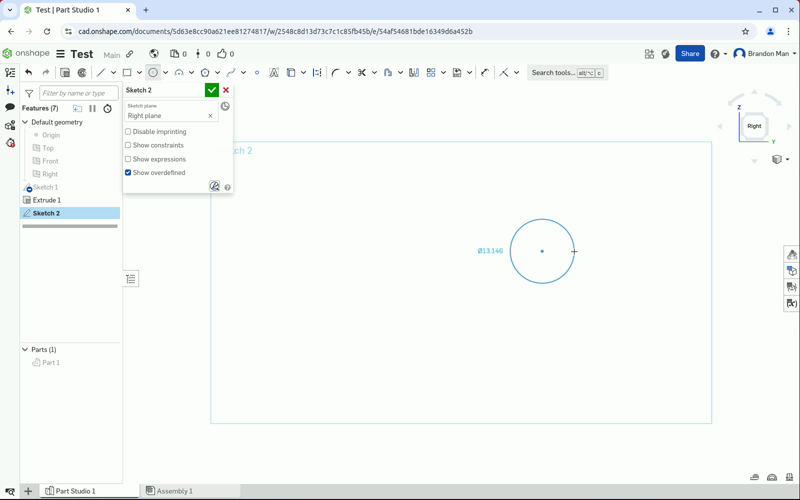
click(574, 251)
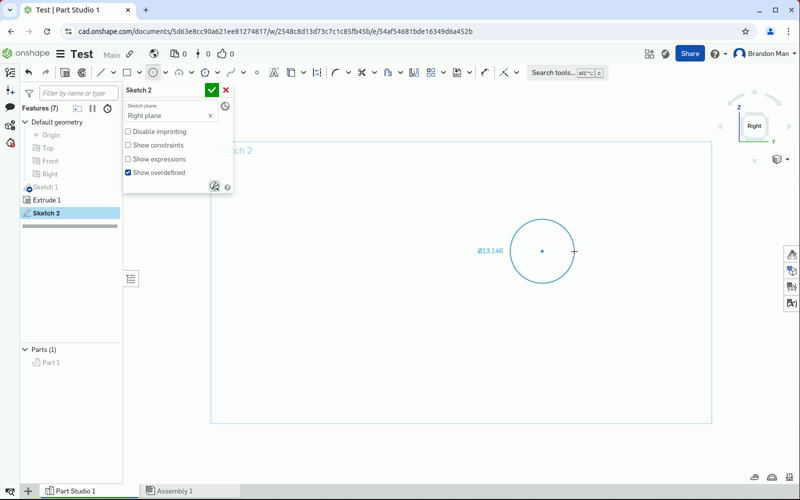
key(esc)
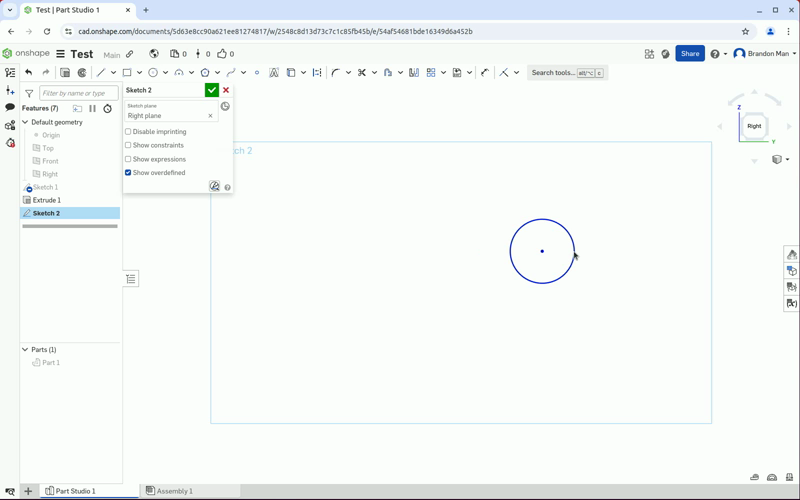
key(c)
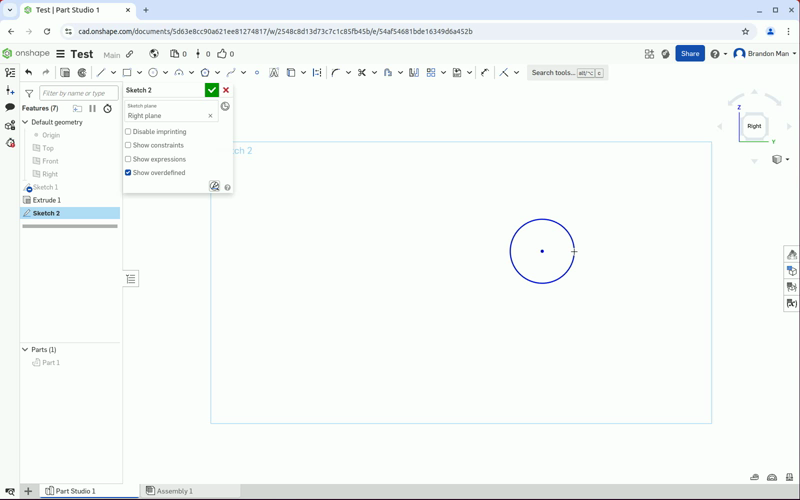
key_down(shift)
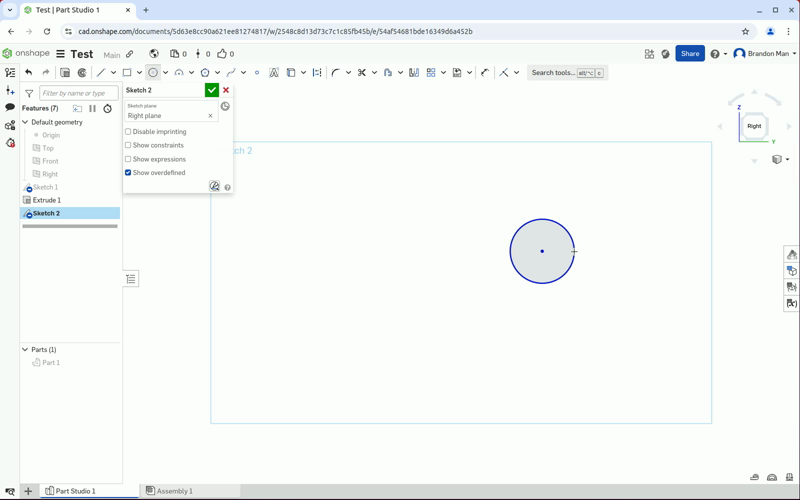
mouse_move(542, 251)
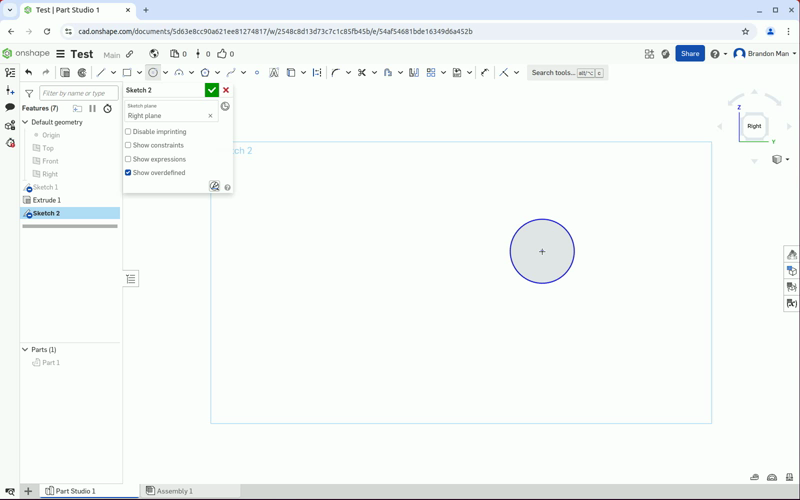
click(542, 251)
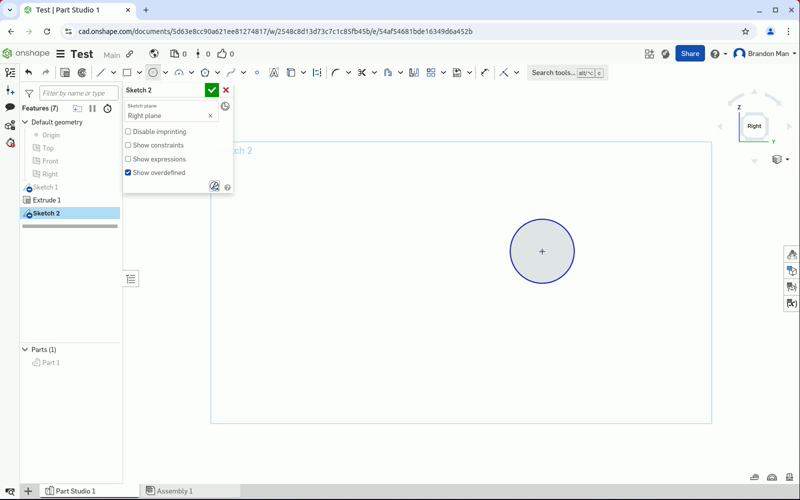
key_up(shift)
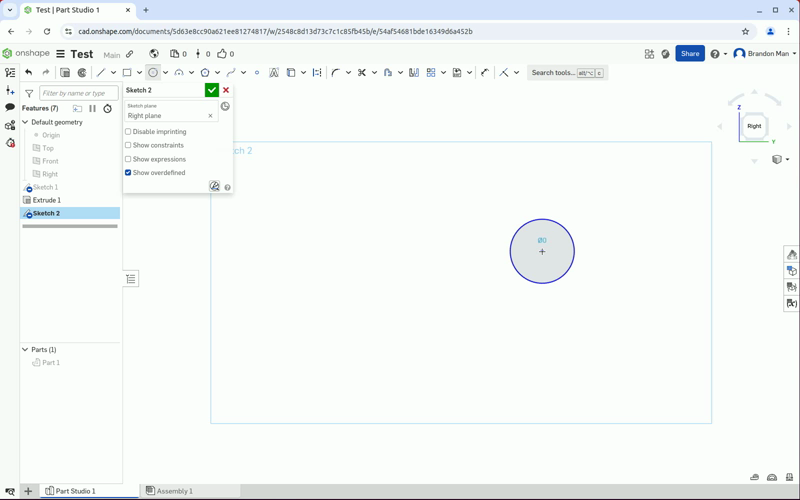
mouse_move(565, 251)
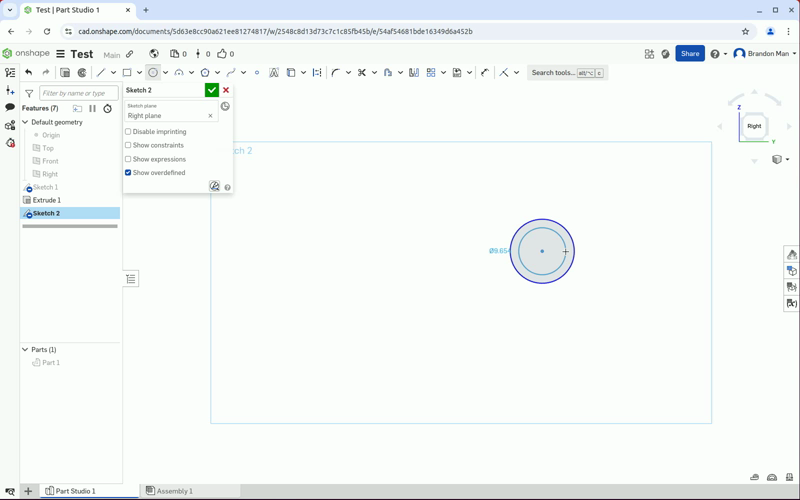
click(565, 251)
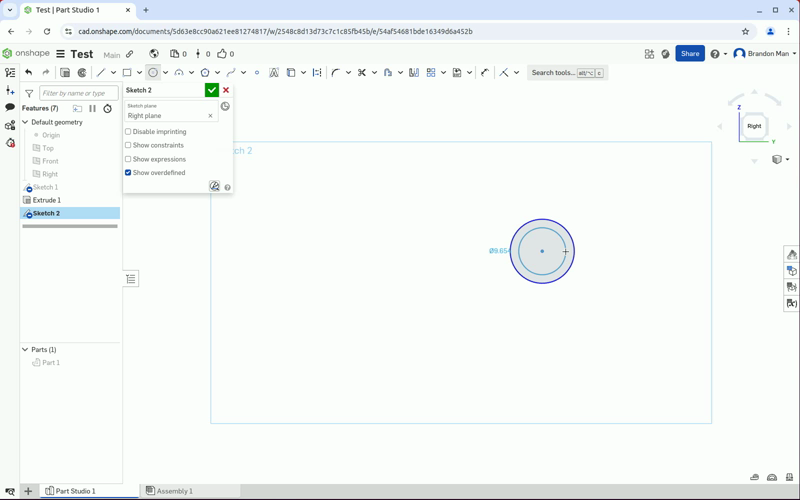
key(esc)
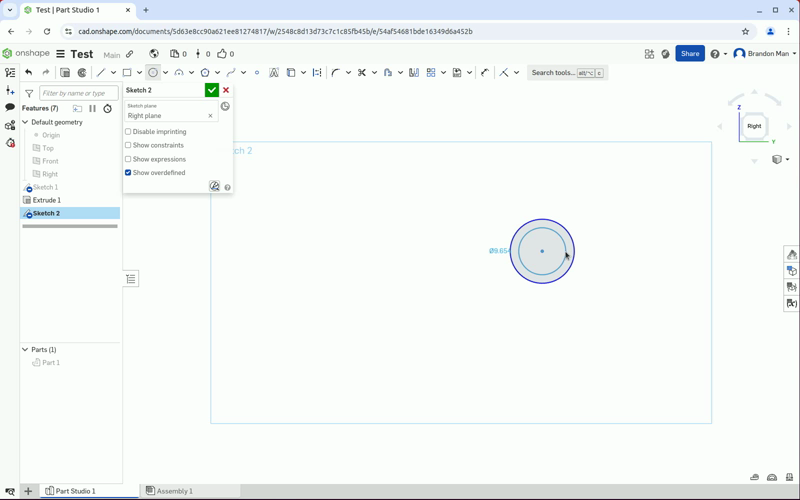
mouse_move(514, 251)
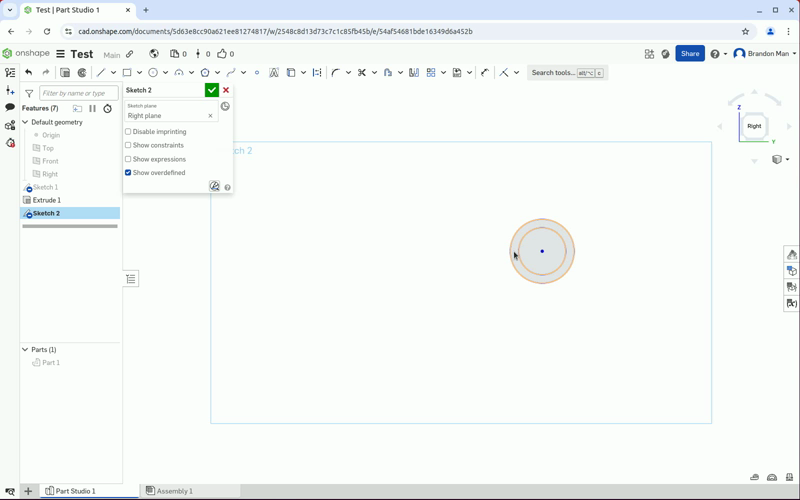
scroll(6)
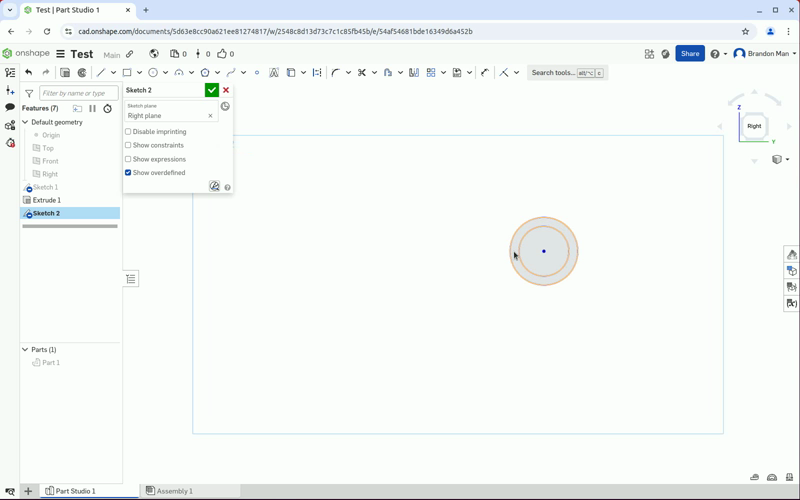
scroll(6)
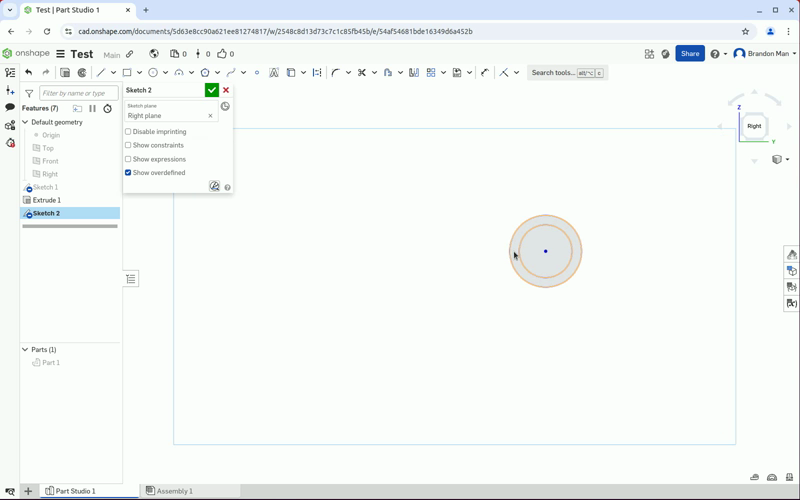
scroll(6)
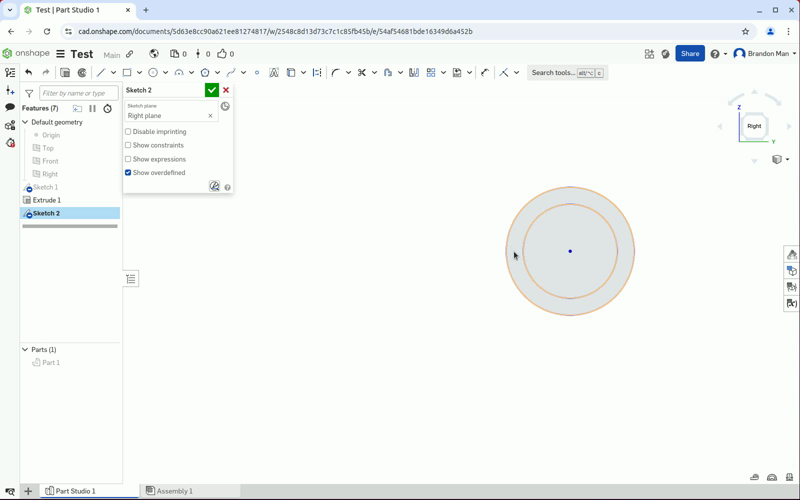
scroll(6)
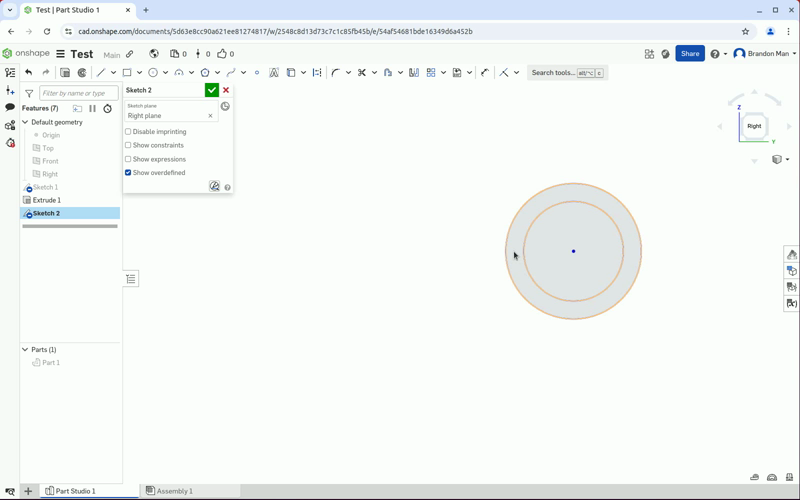
scroll(6)
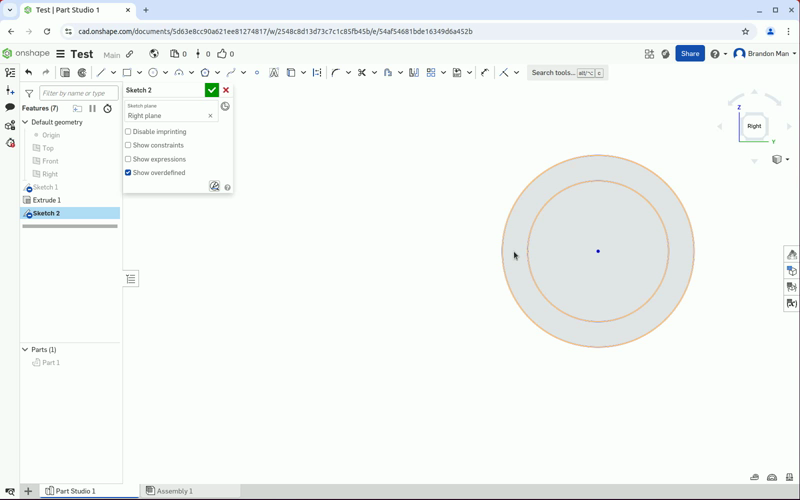
scroll(6)
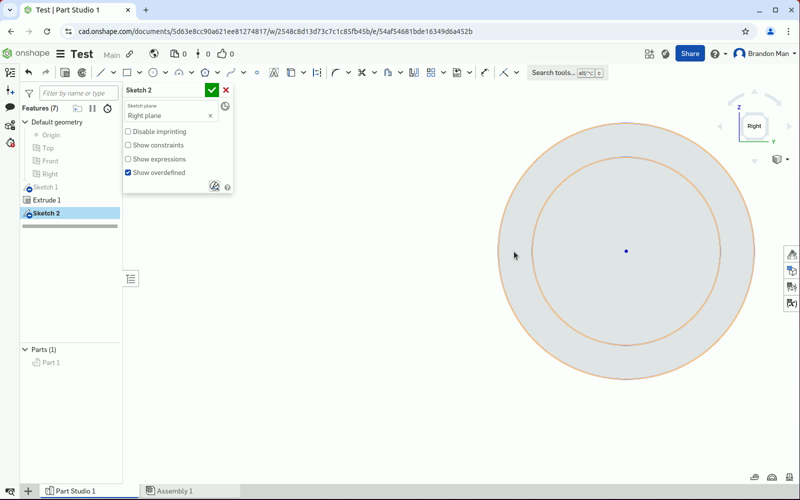
scroll(6)
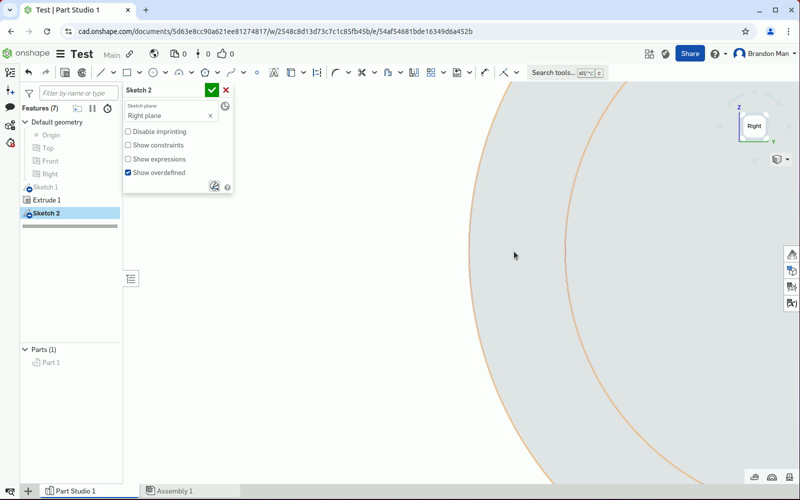
click(514, 251)
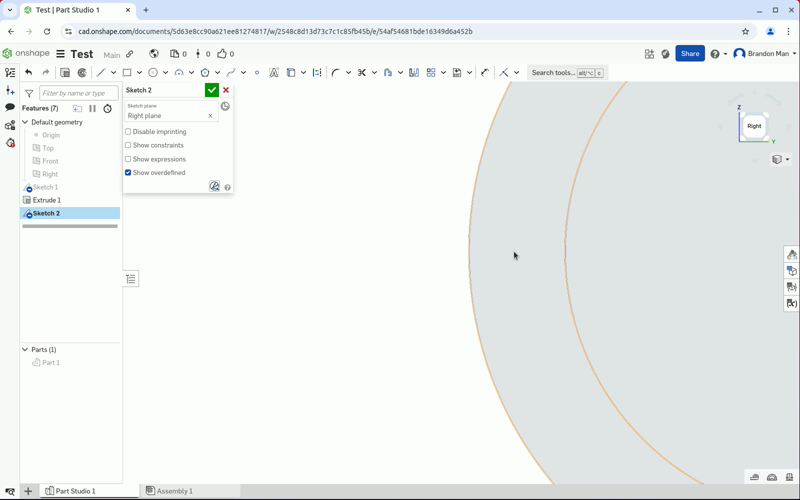
scroll(-6)
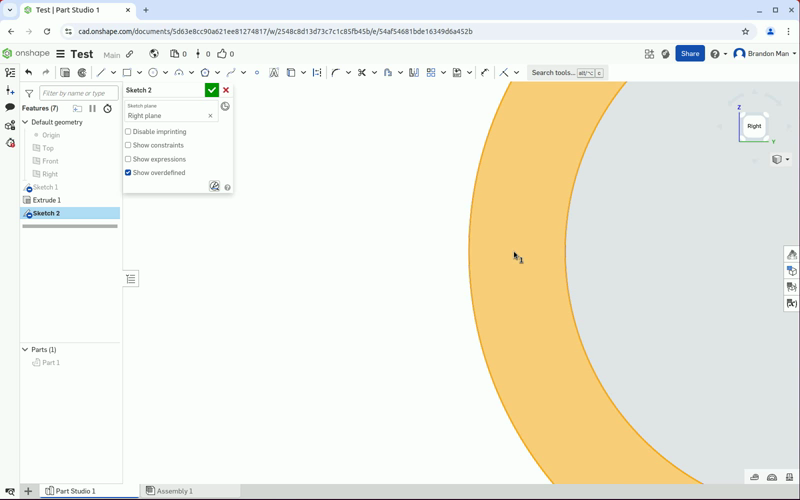
scroll(-6)
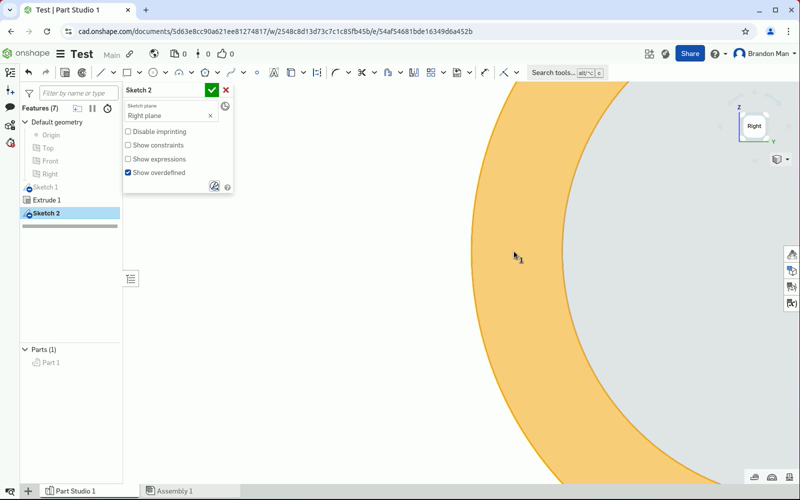
scroll(-6)
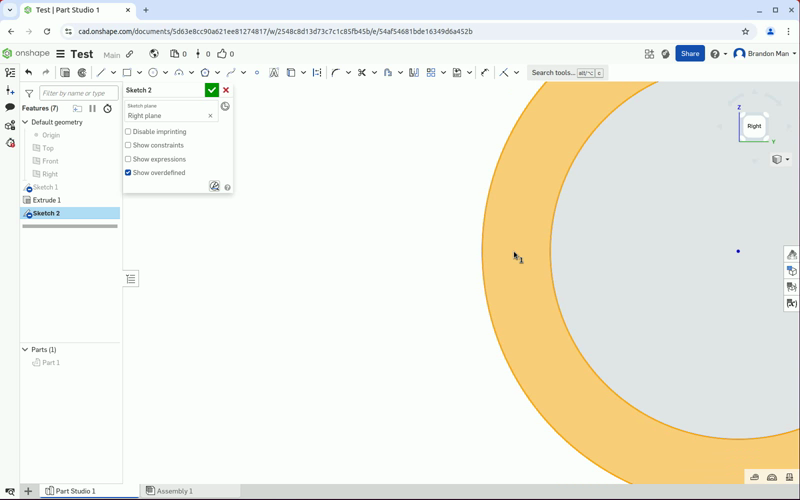
scroll(-6)
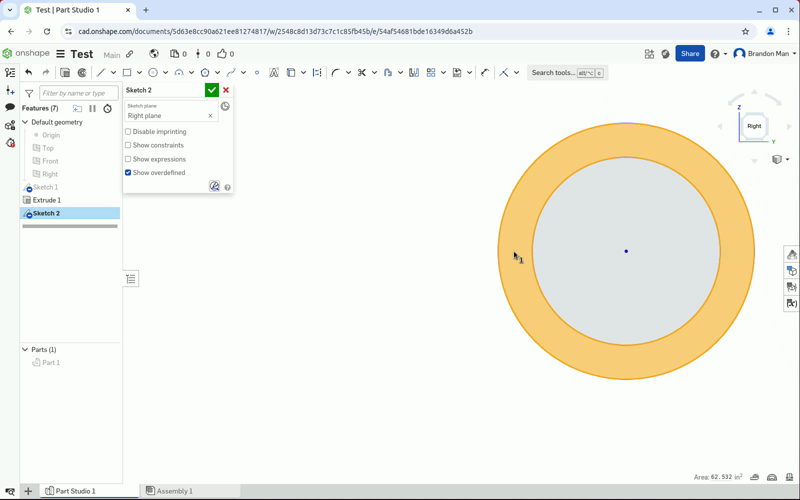
scroll(-6)
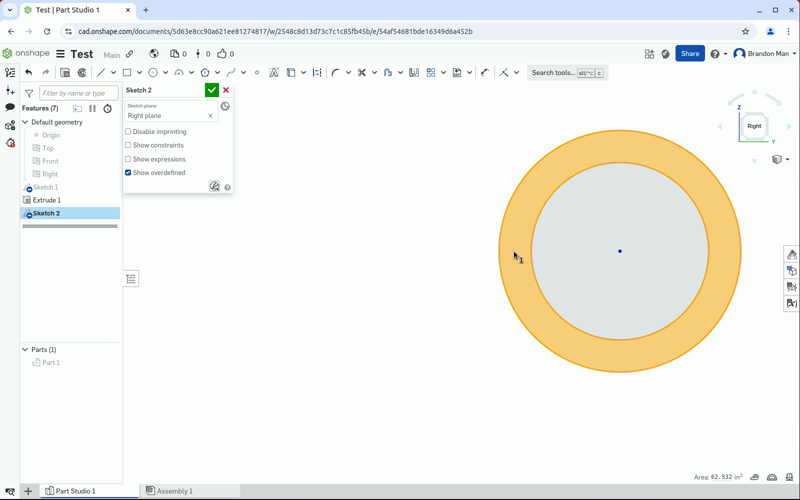
scroll(-6)
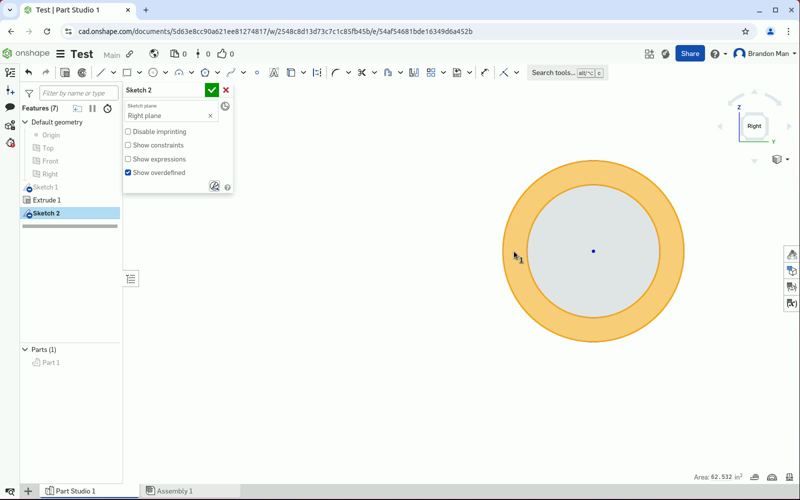
scroll(-6)
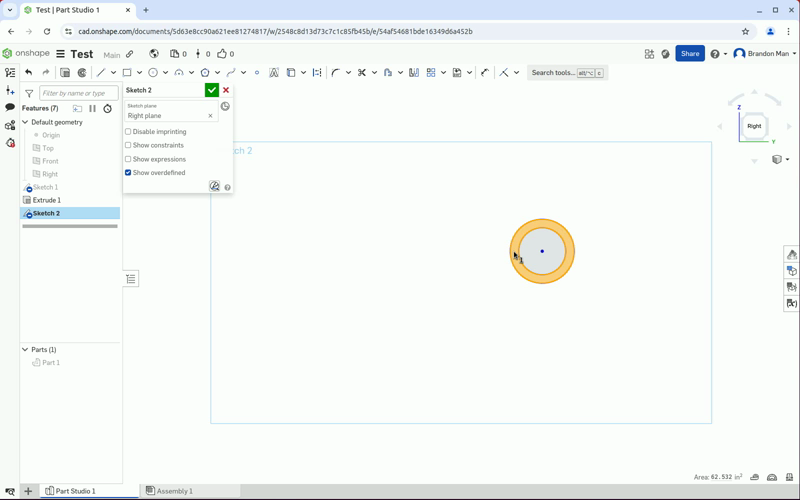
mouse_move(73, 352)
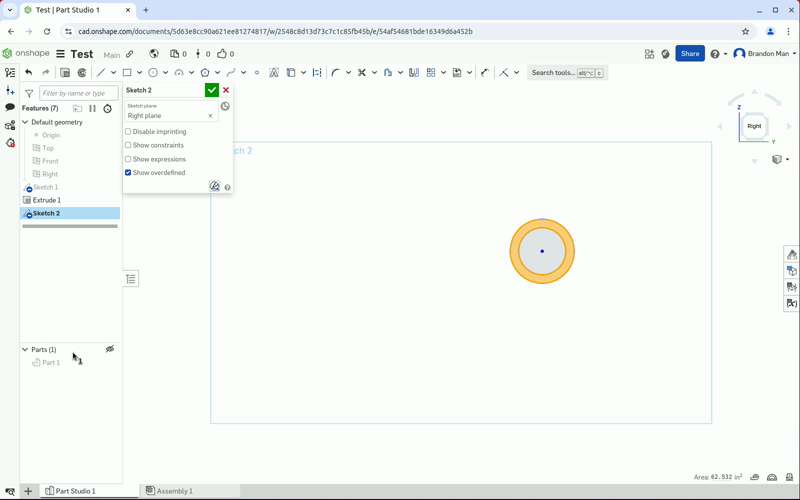
key(shift+y)
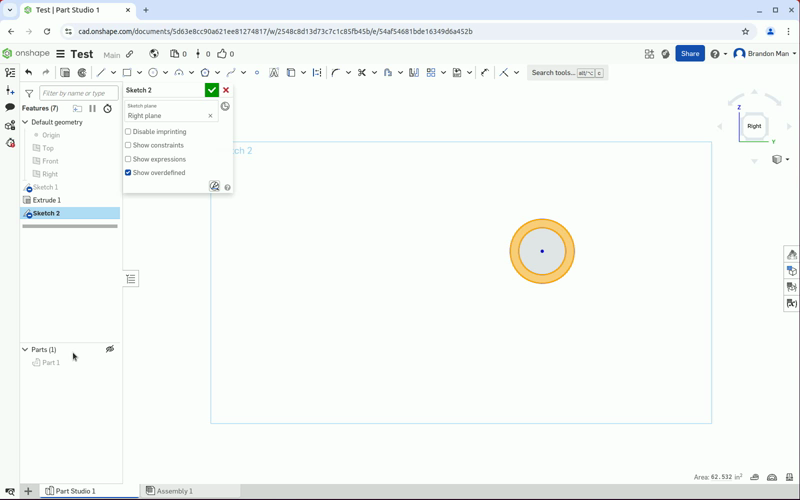
key(shift+e)
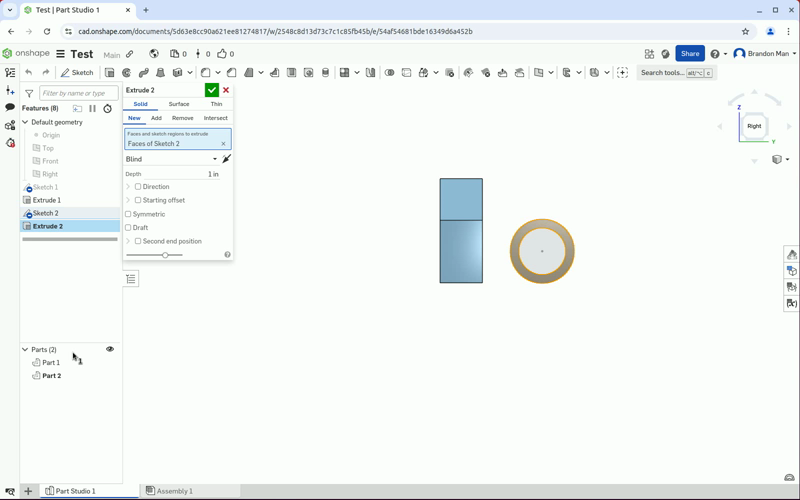
mouse_move(143, 106)
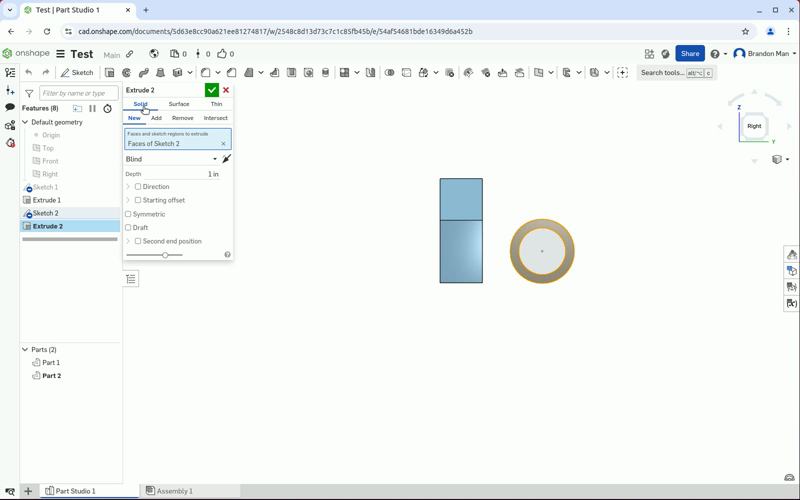
click(143, 106)
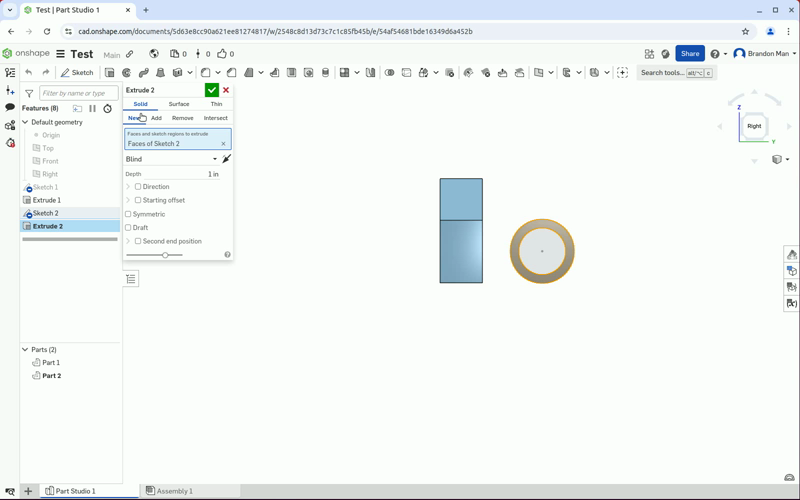
mouse_move(137, 120)
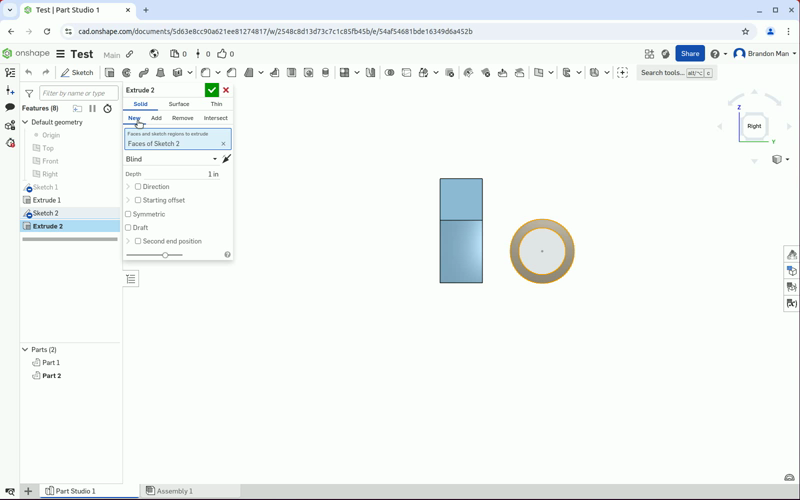
click(137, 120)
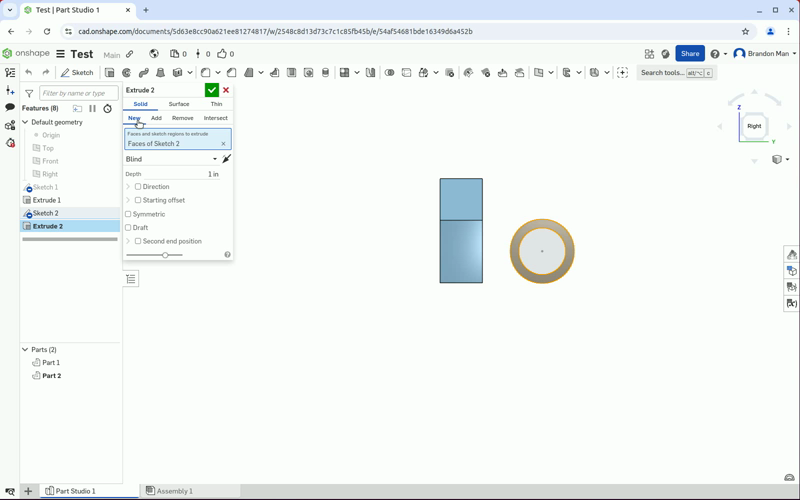
key(tab, 4)
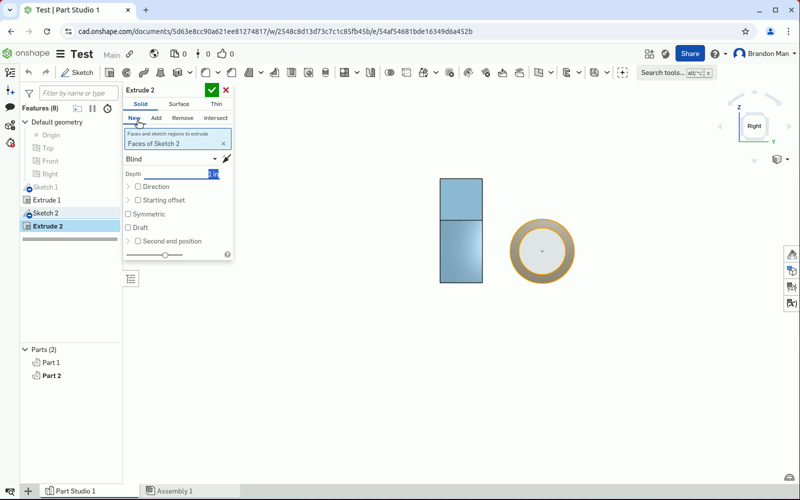
text(21.423)
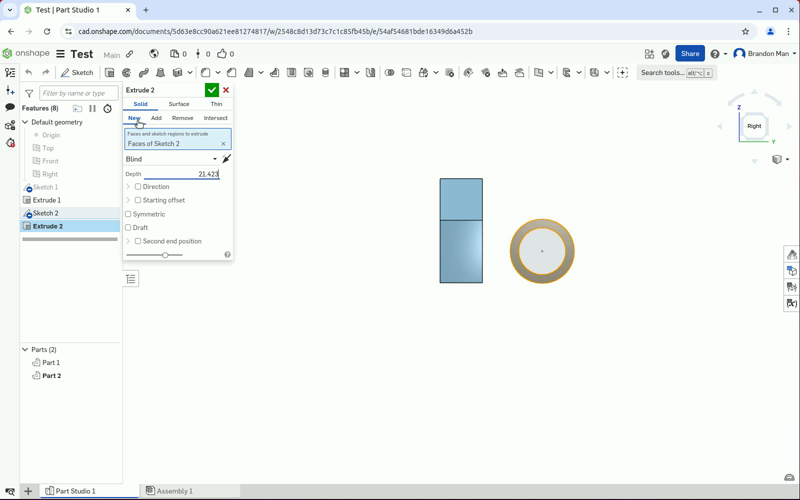
key(enter)
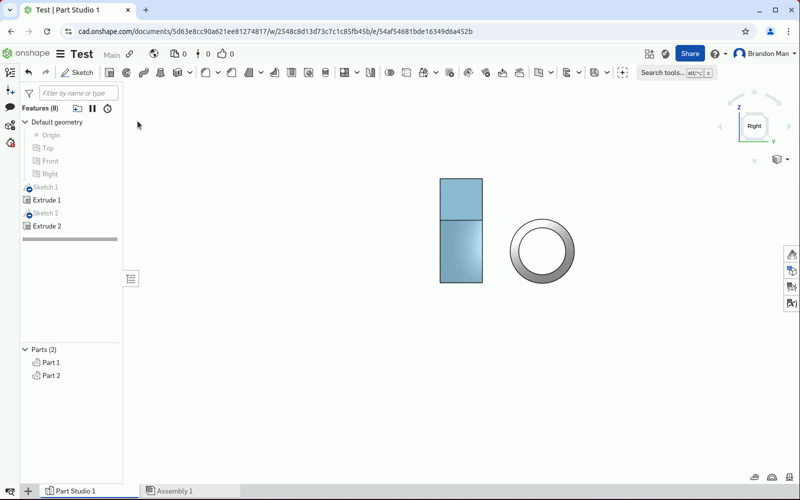
key(shift+h)
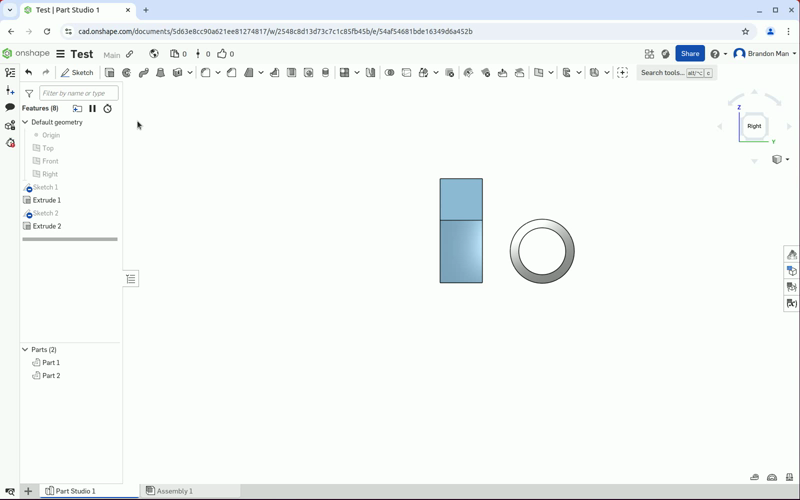
key(shift+h)
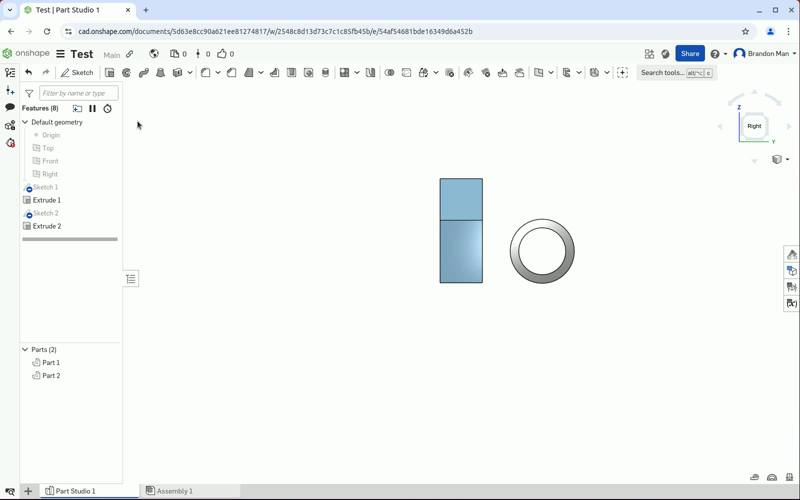
mouse_move(73, 189)
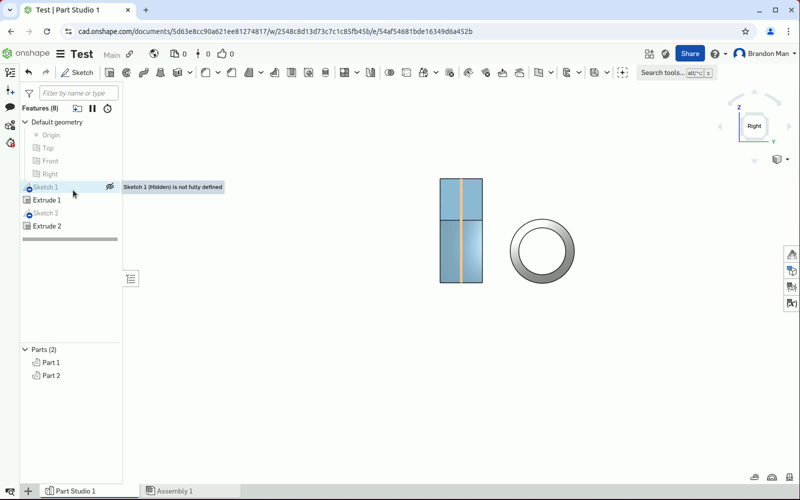
click(73, 189)
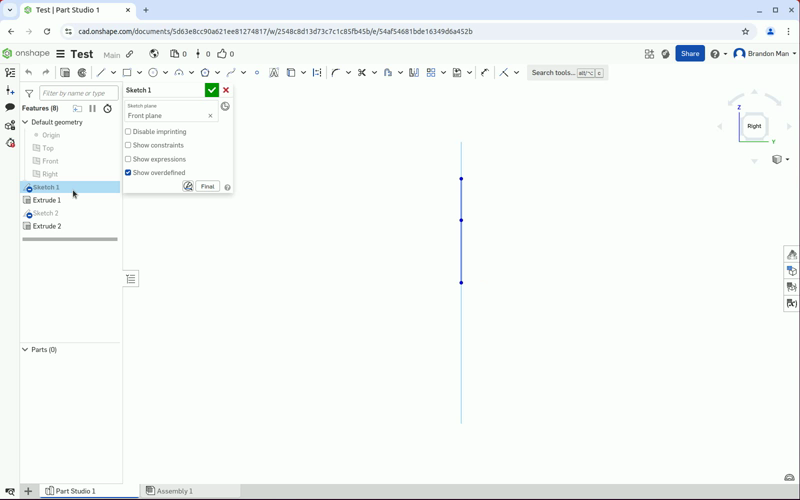
mouse_move(229, 92)
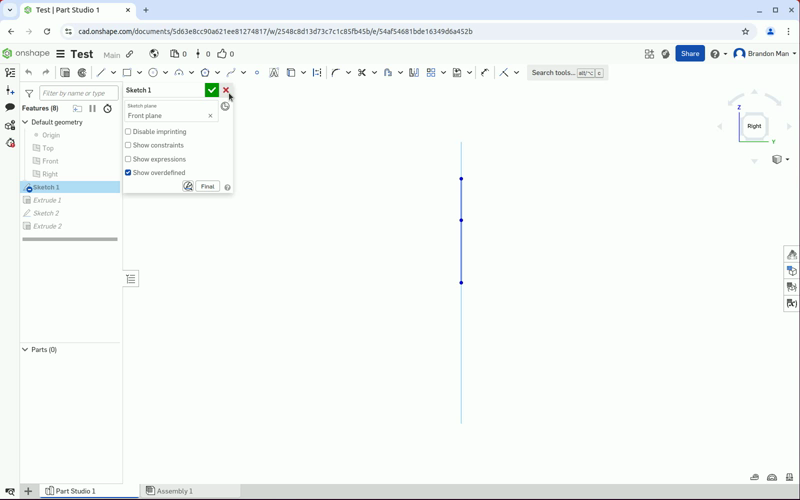
click(229, 92)
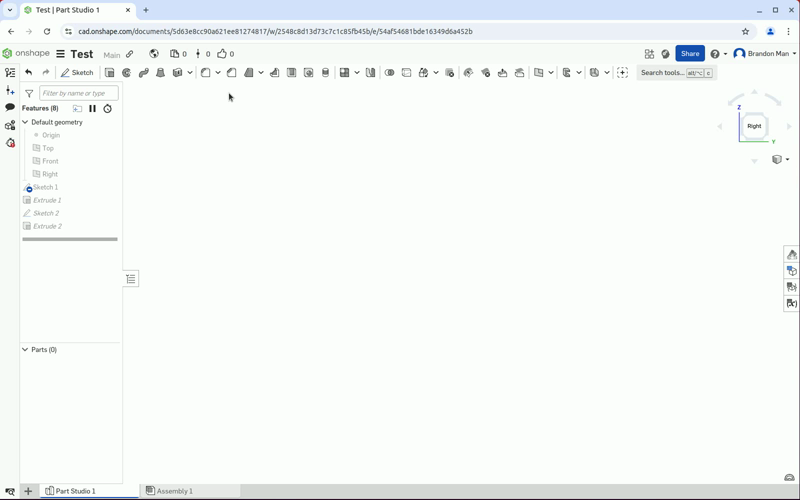
mouse_move(73, 352)
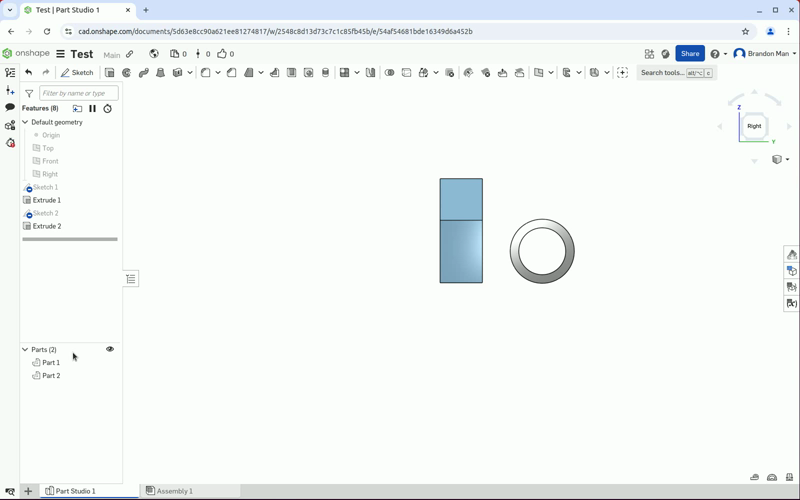
key(y)
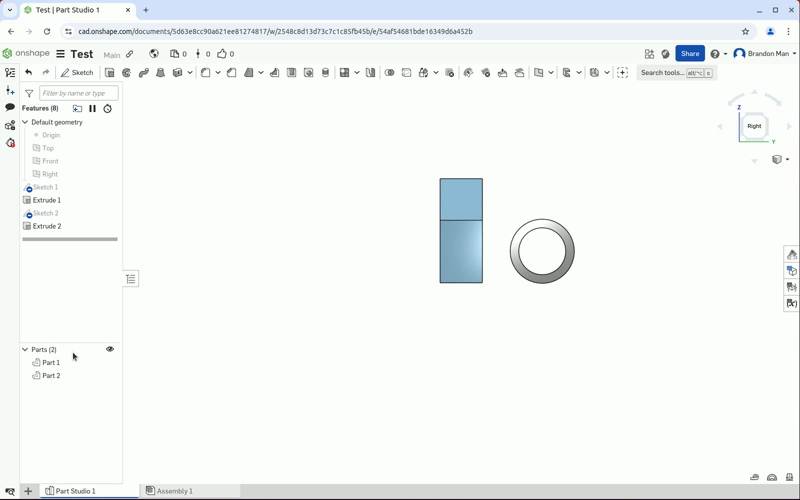
key(shift+p)
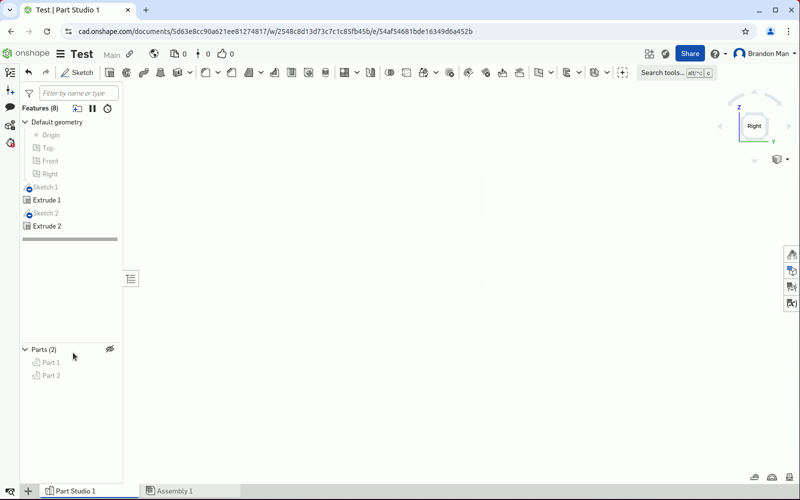
key(space)
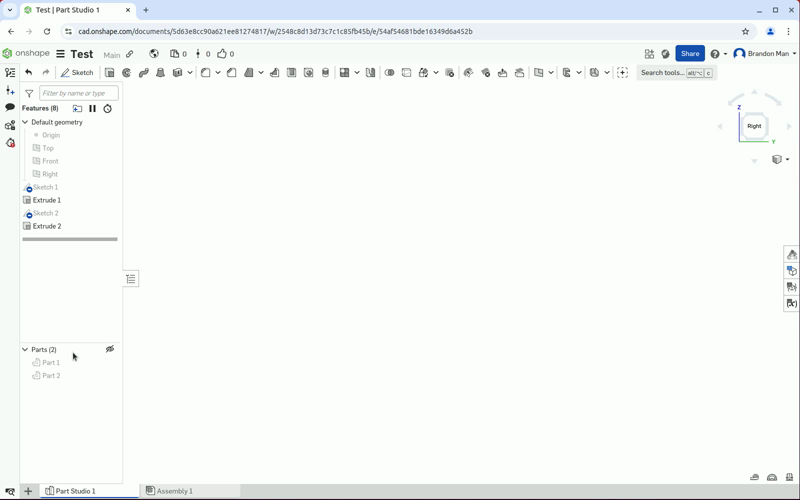
key_down(shift)
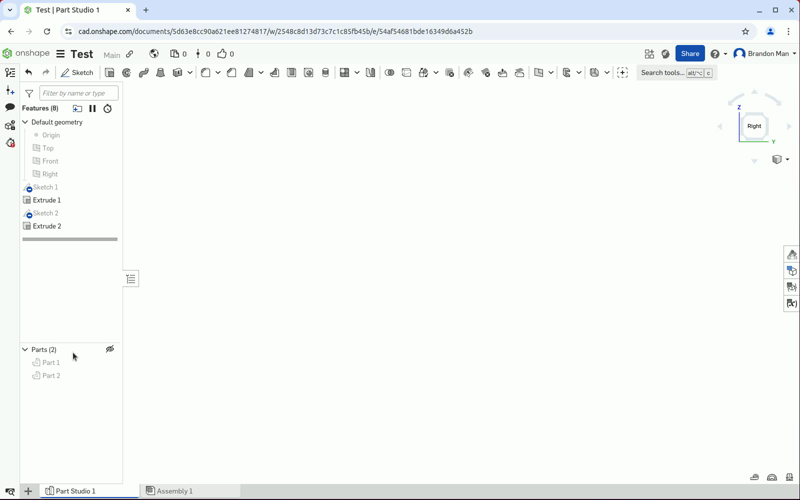
key(right)
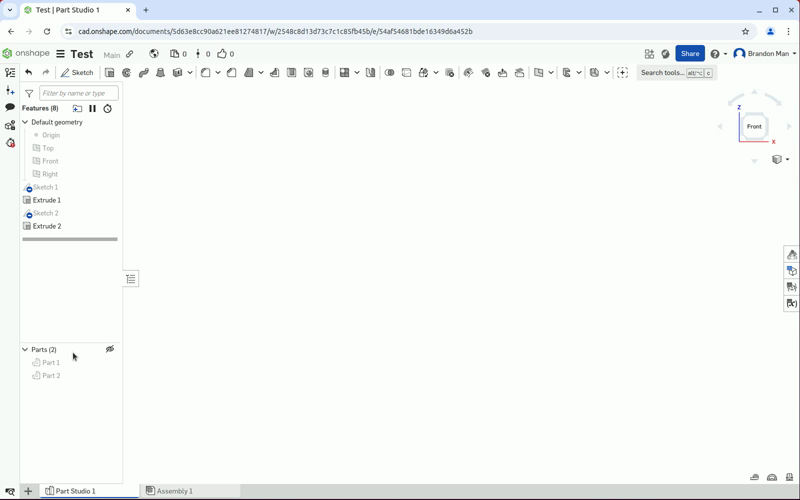
key_up(shift)
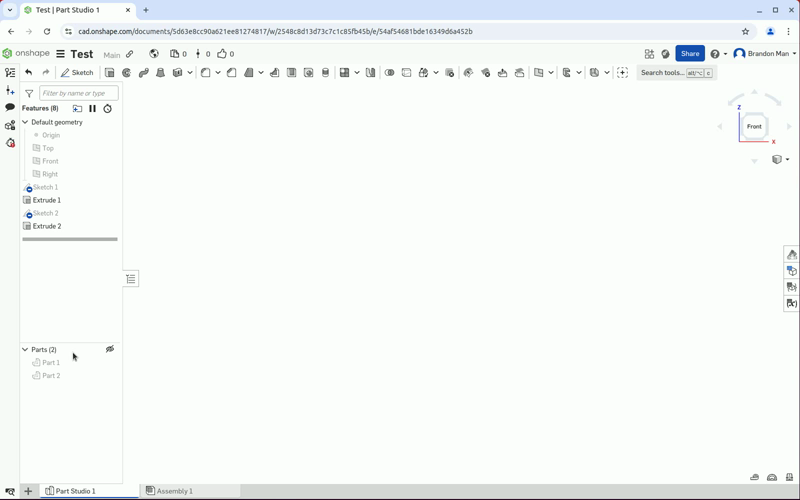
key(space)
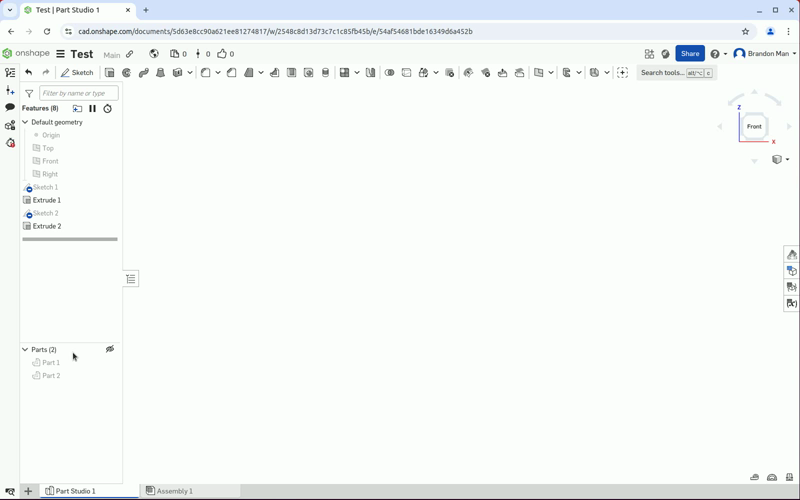
key_down(shift)
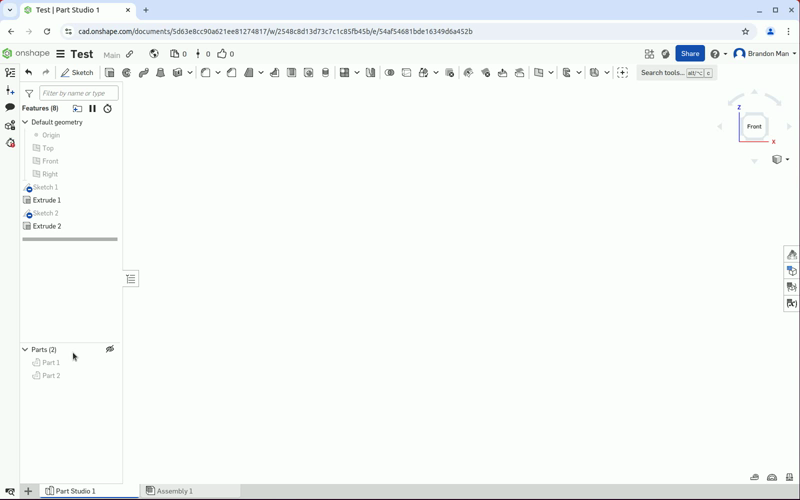
key(down)
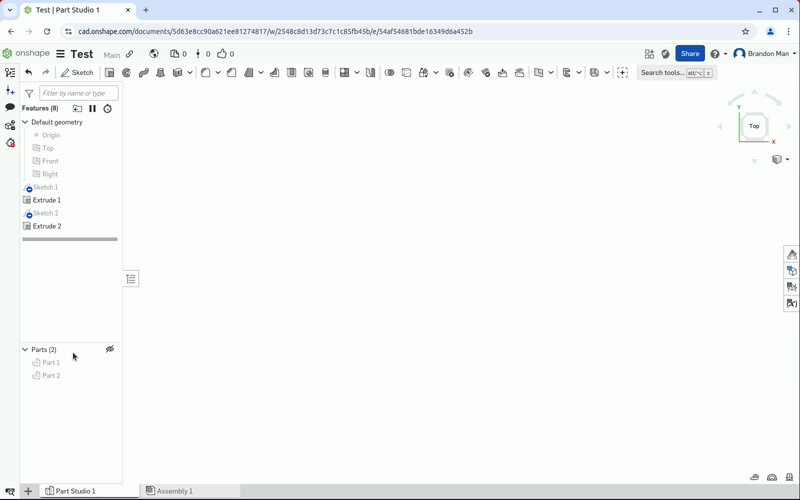
key_up(shift)
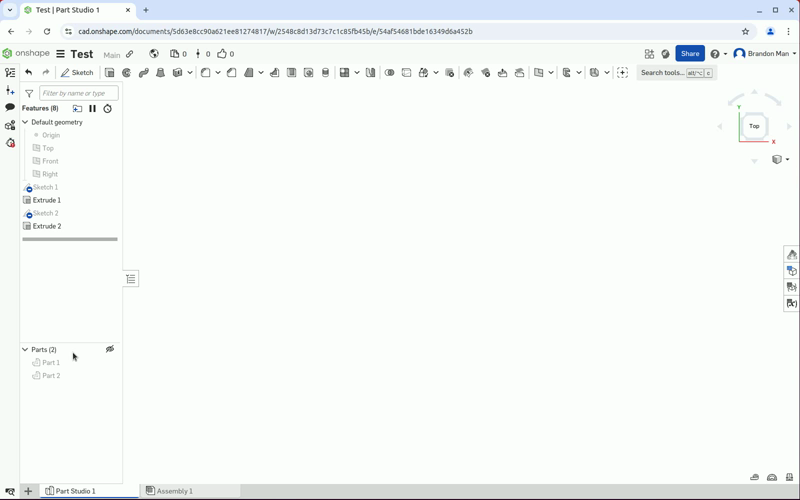
mouse_move(73, 352)
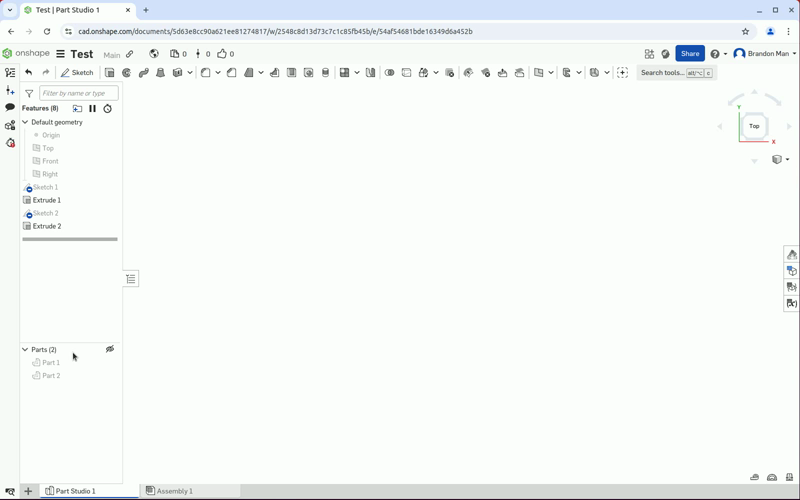
key(shift+y)
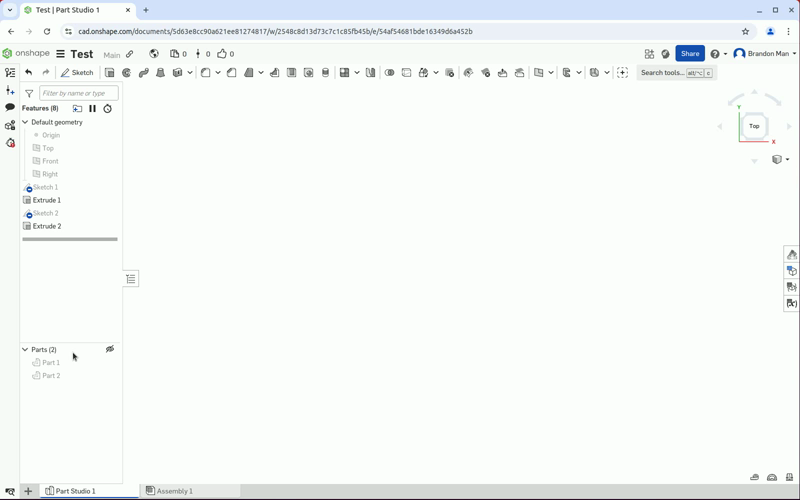
key(shift+s)
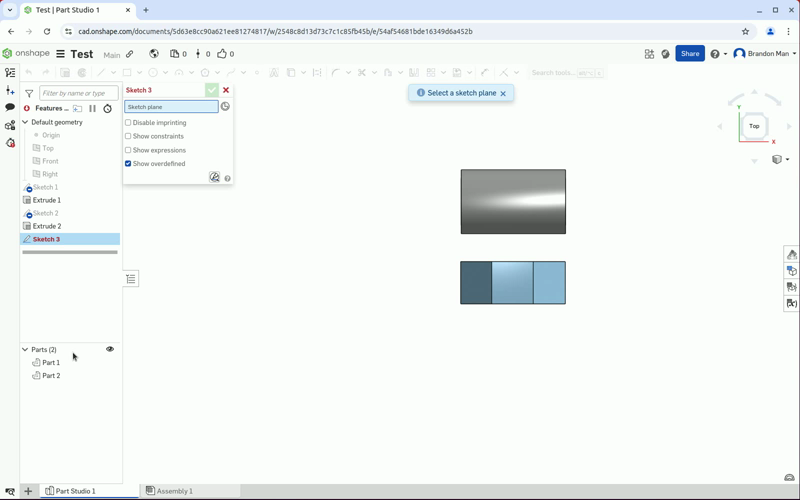
mouse_move(73, 150)
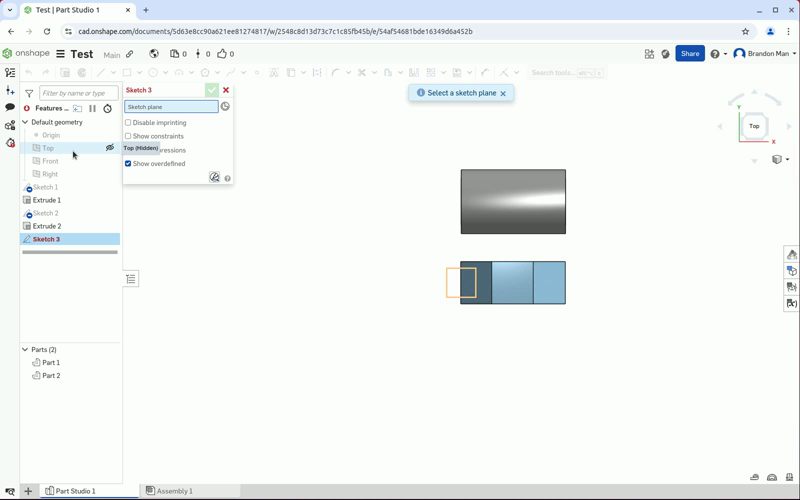
click(73, 150)
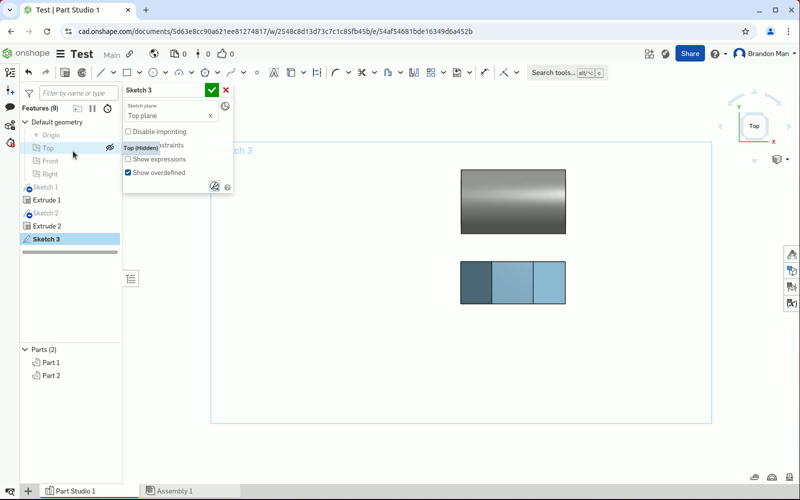
mouse_move(73, 352)
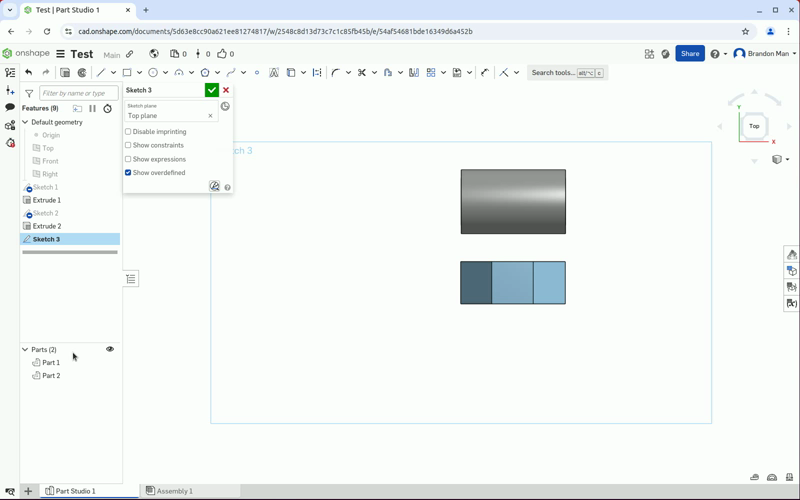
key(y)
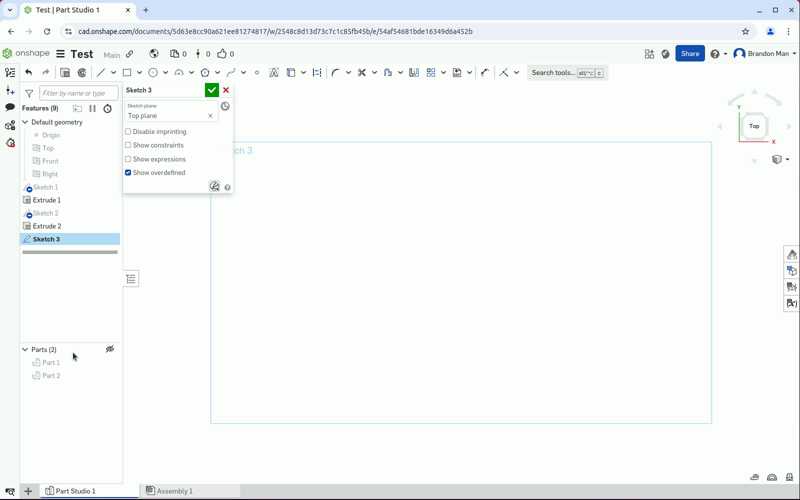
key(l)
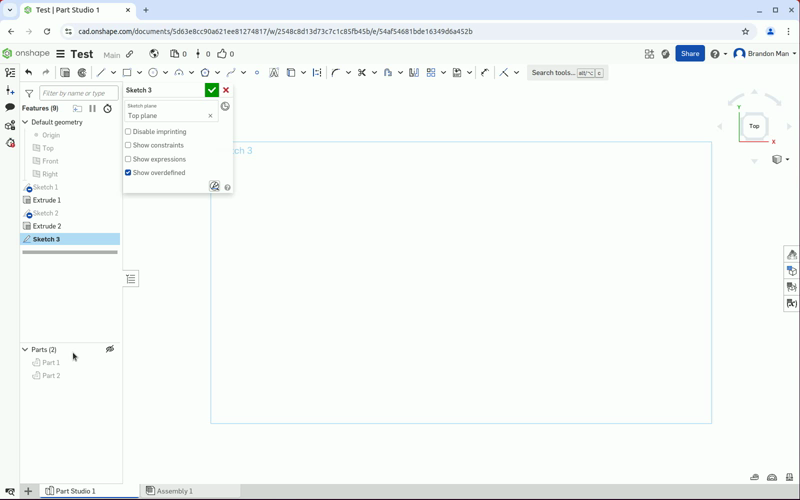
key_down(shift)
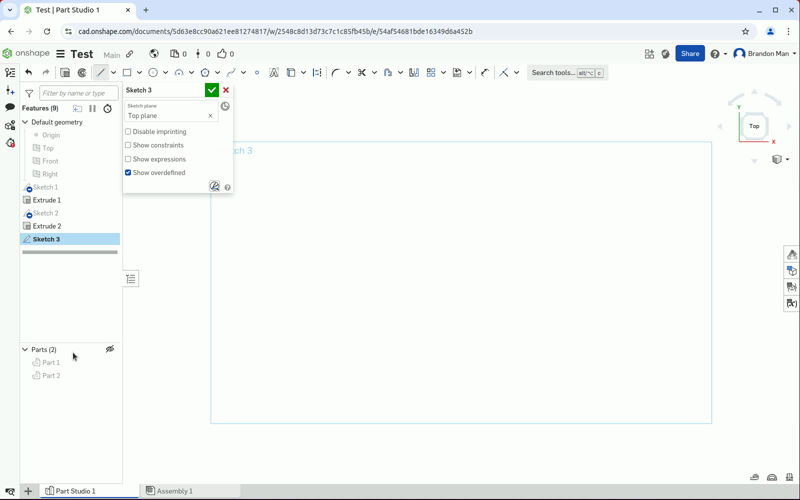
mouse_move(491, 261)
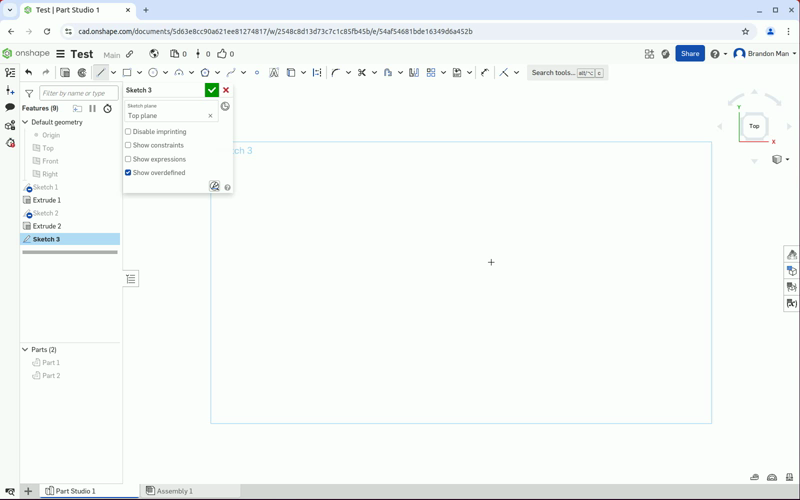
click(491, 261)
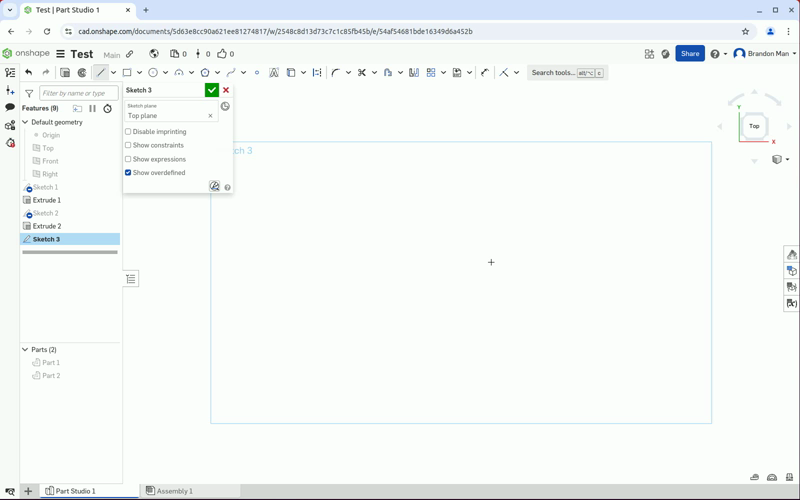
key_up(shift)
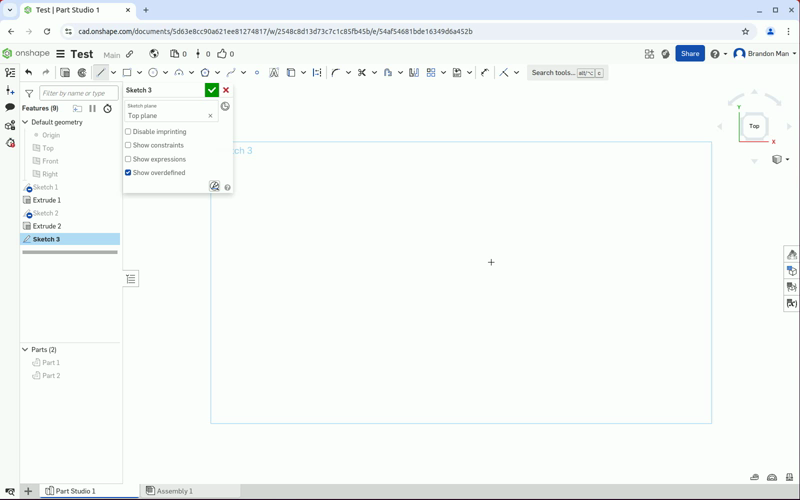
key_down(shift)
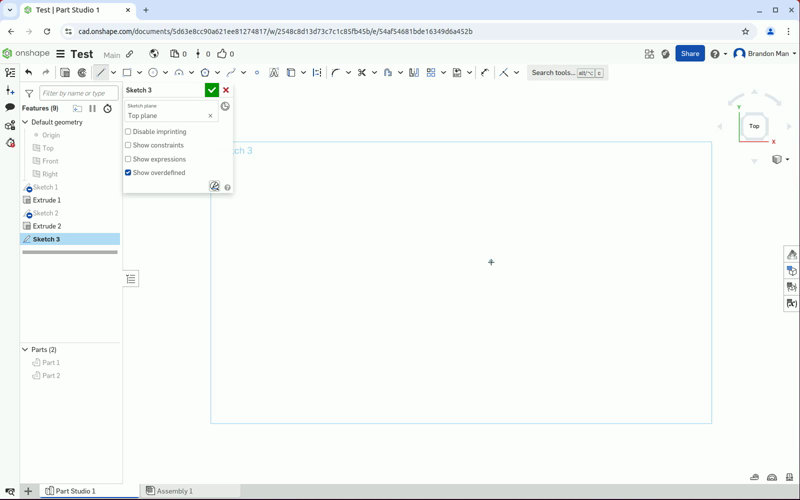
mouse_move(521, 261)
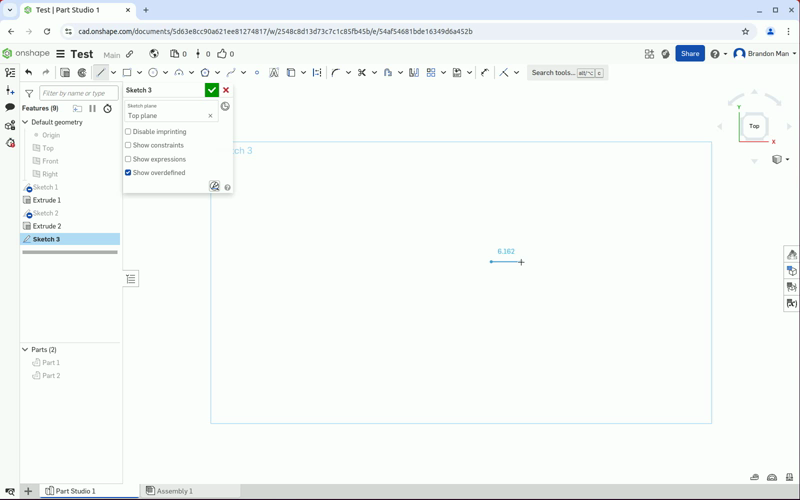
mouse_move(535, 261)
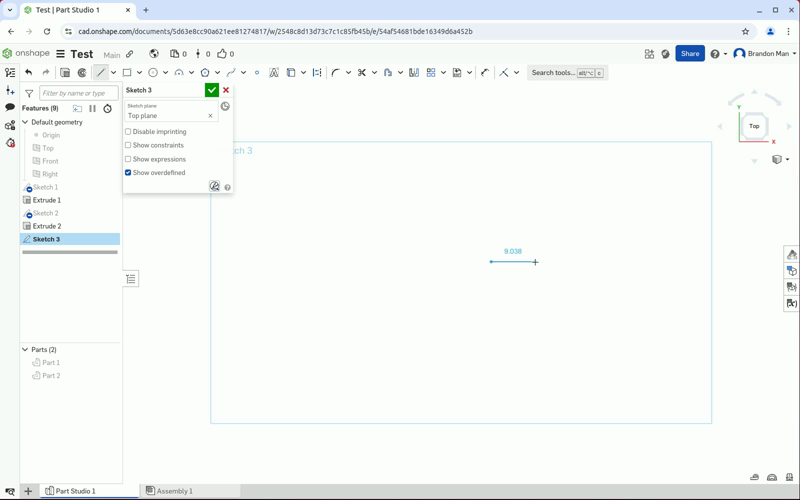
click(535, 261)
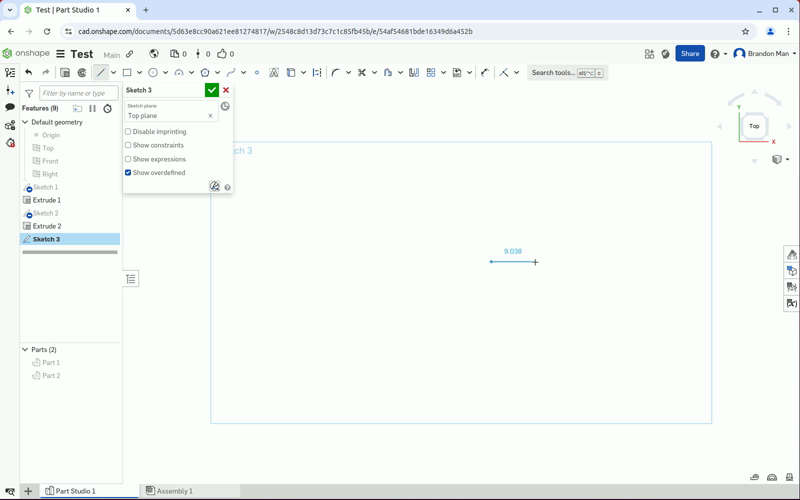
key_up(shift)
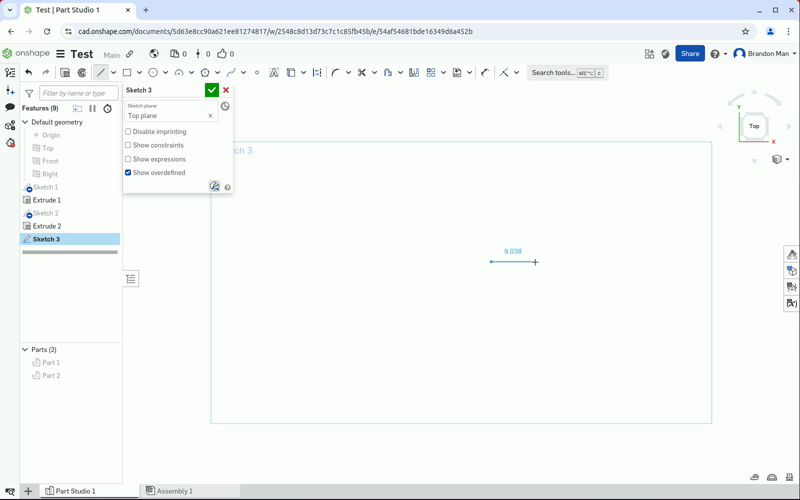
key_down(shift)
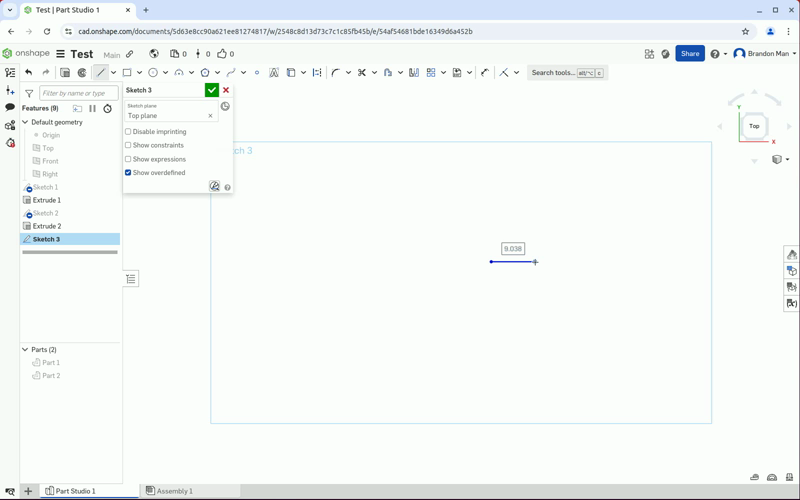
mouse_move(535, 195)
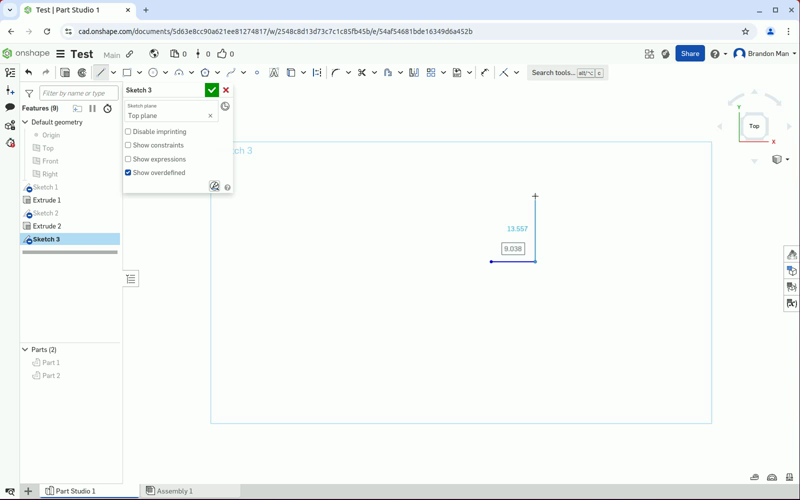
click(535, 195)
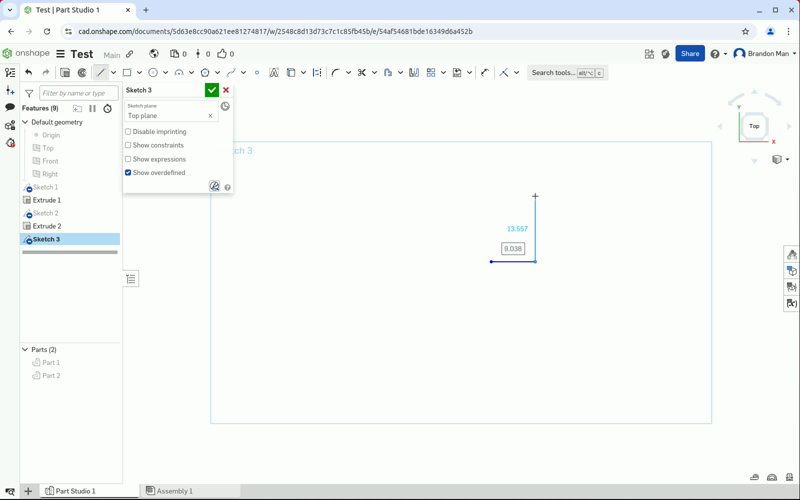
key_up(shift)
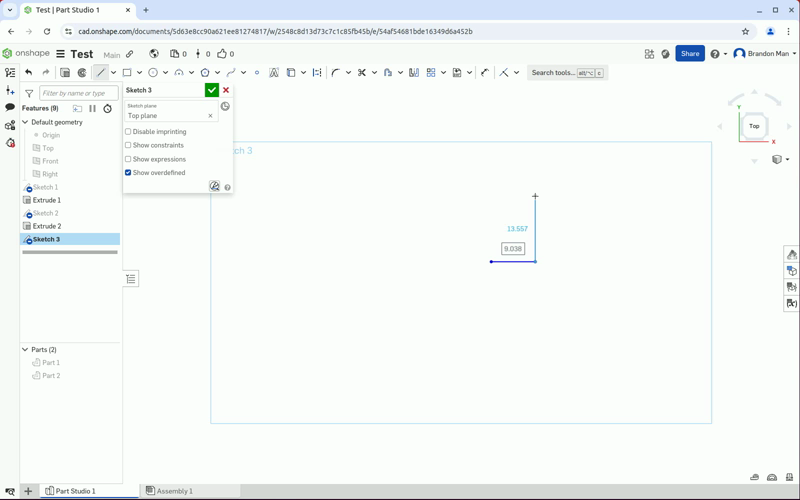
key_down(shift)
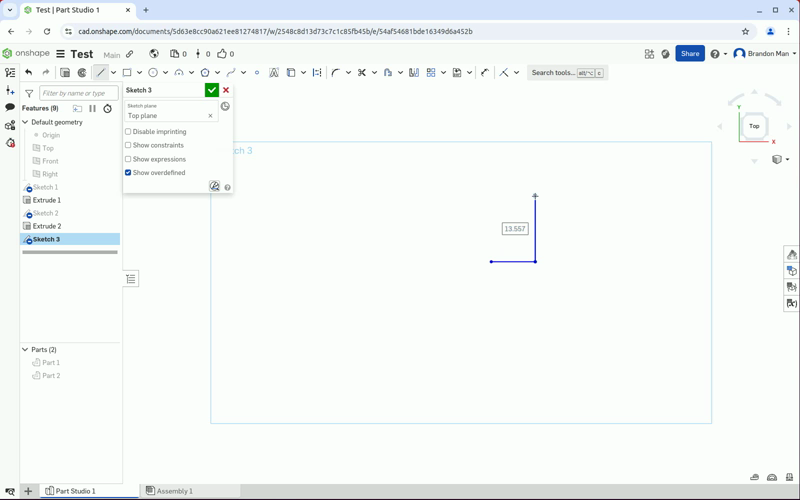
mouse_move(565, 195)
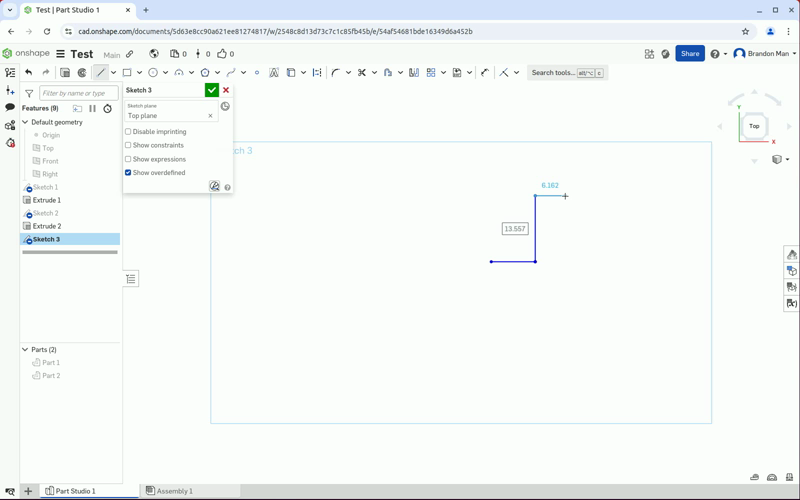
mouse_move(491, 195)
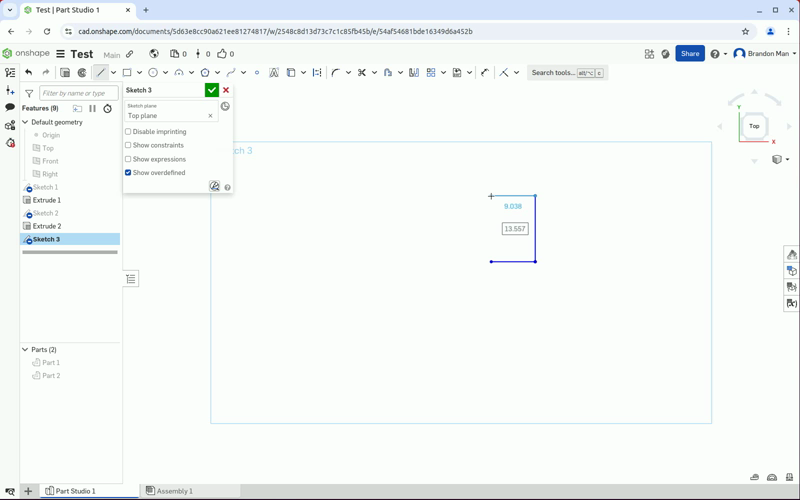
click(491, 195)
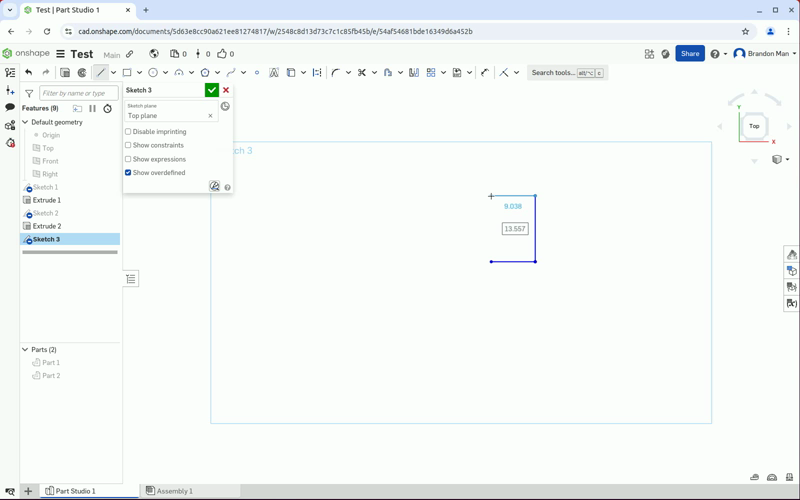
key_up(shift)
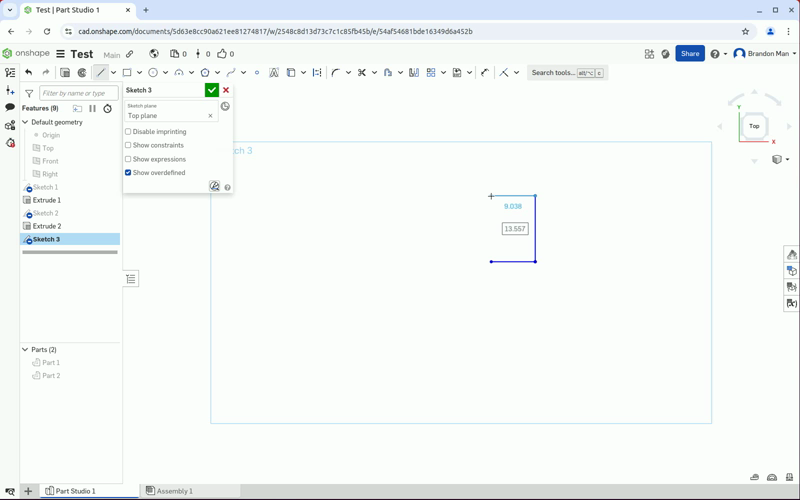
key_down(shift)
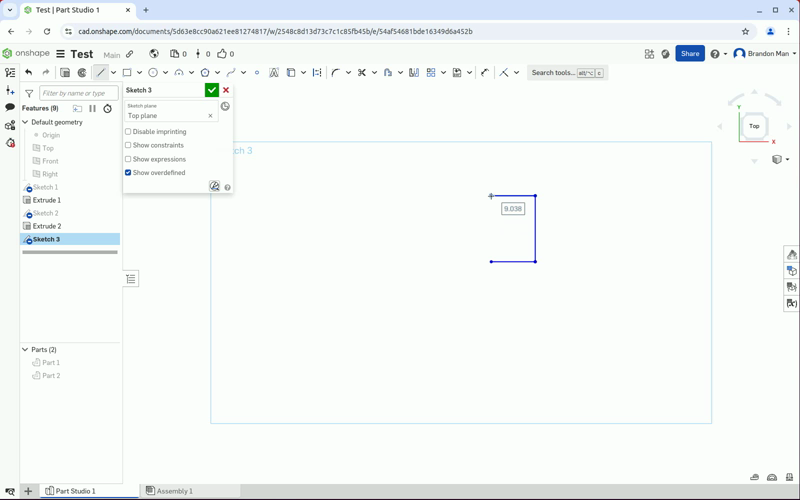
mouse_move(491, 261)
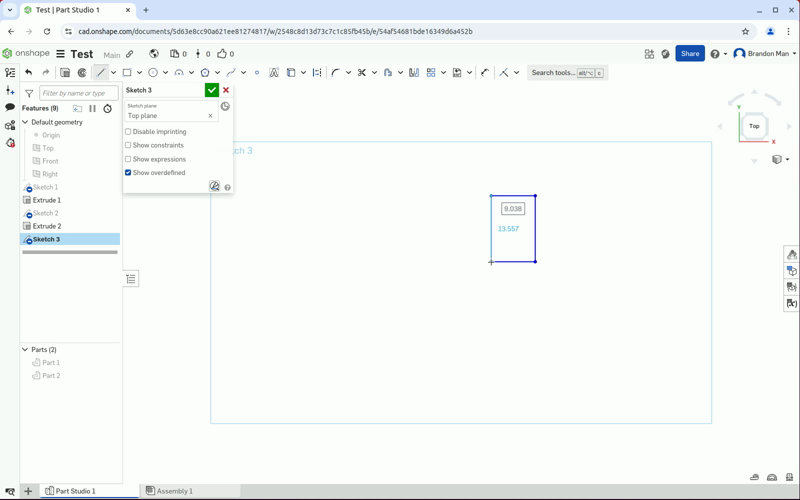
key_up(shift)
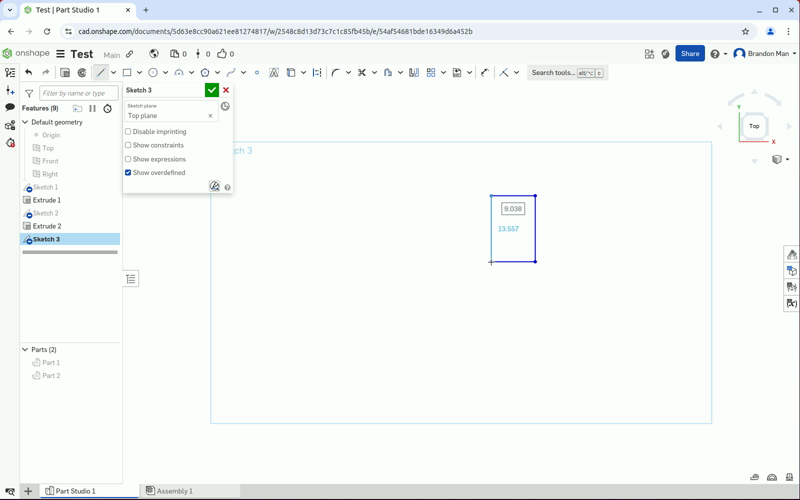
click(491, 261)
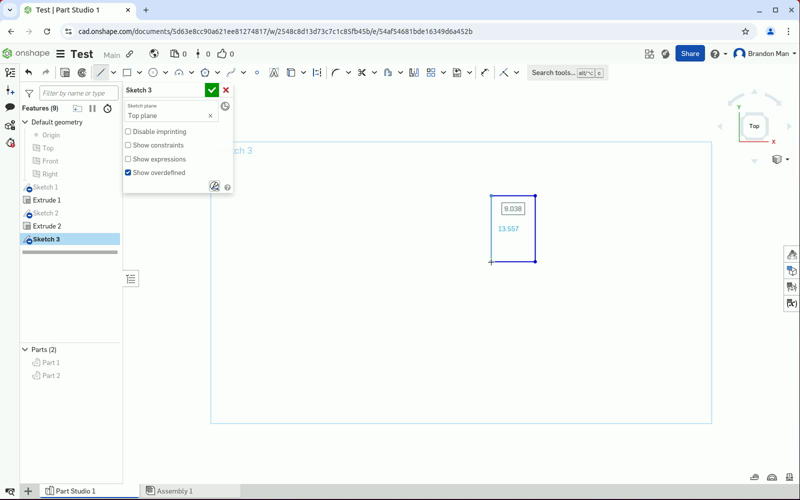
key(esc)
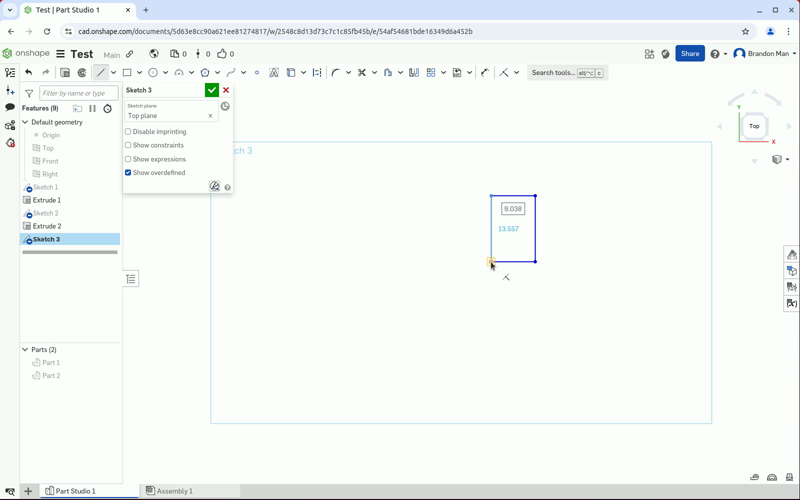
mouse_move(525, 221)
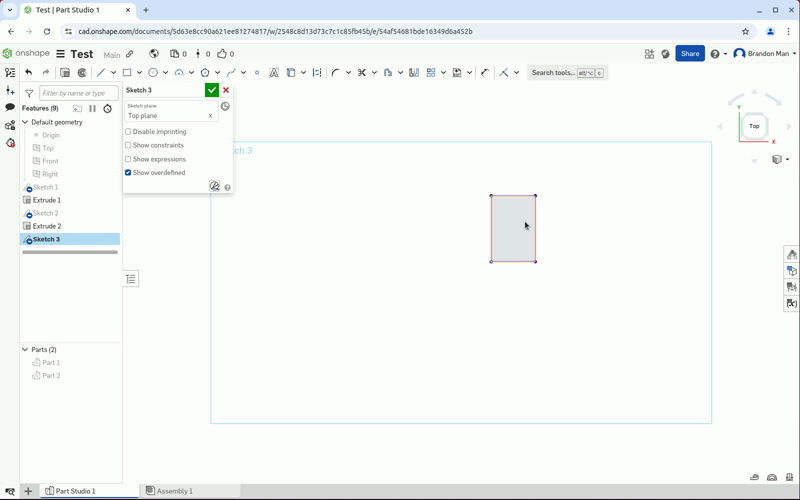
click(525, 221)
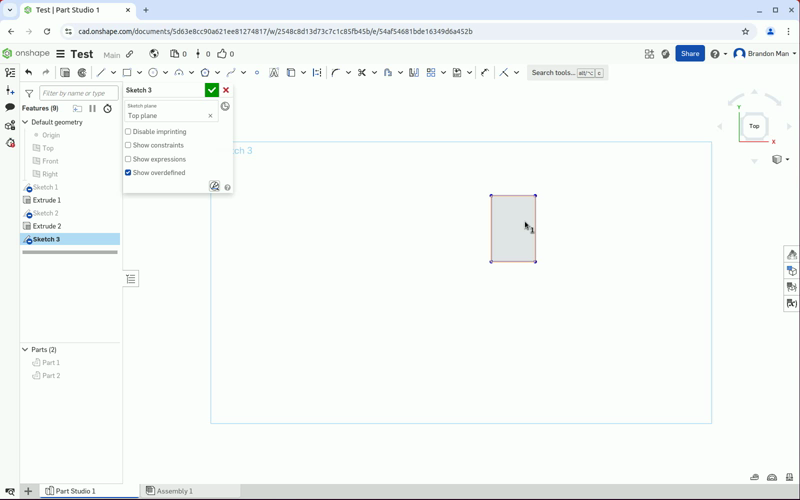
mouse_move(73, 352)
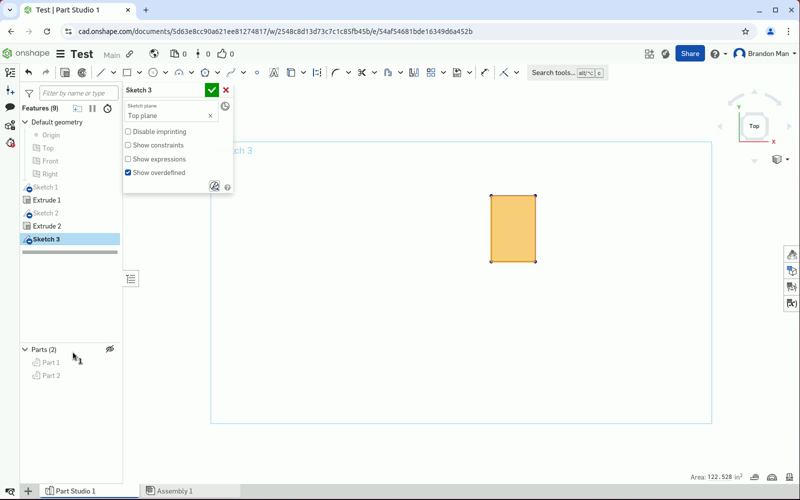
key(shift+y)
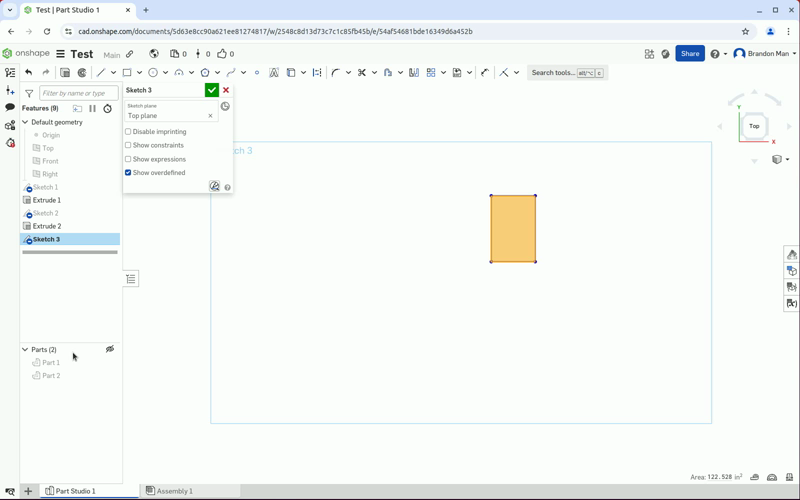
key(shift+e)
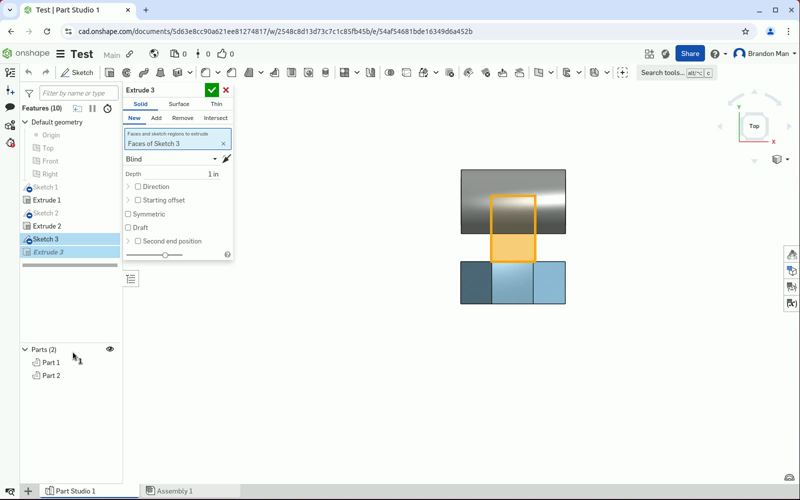
mouse_move(143, 106)
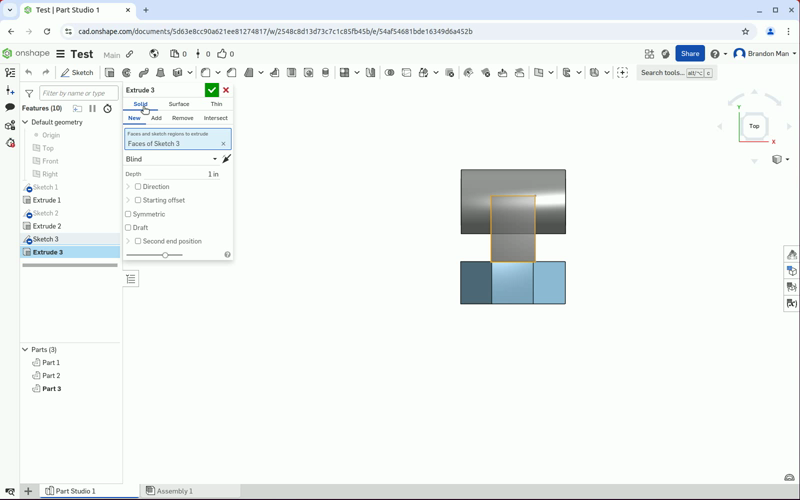
click(143, 106)
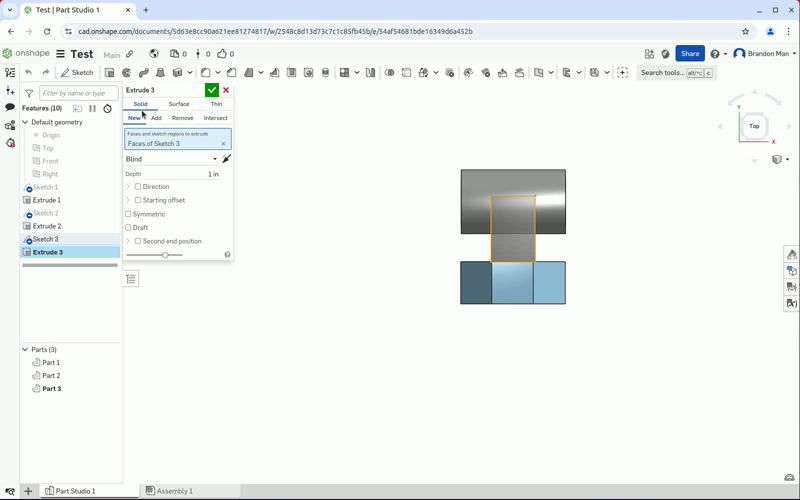
mouse_move(137, 120)
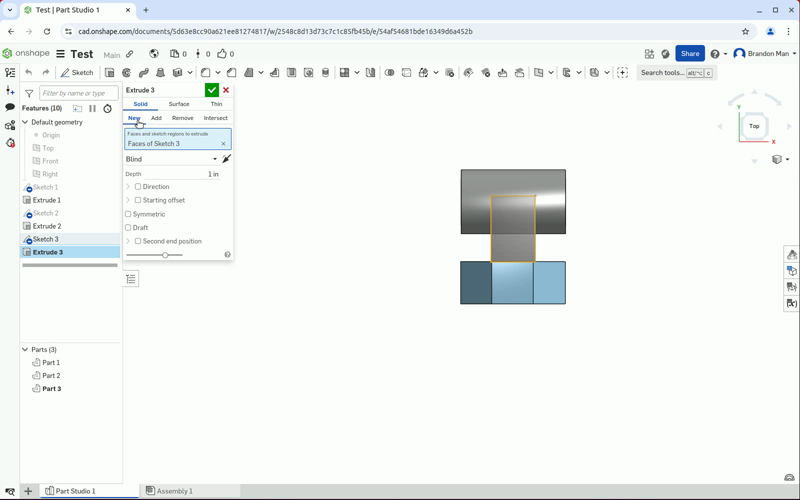
click(137, 120)
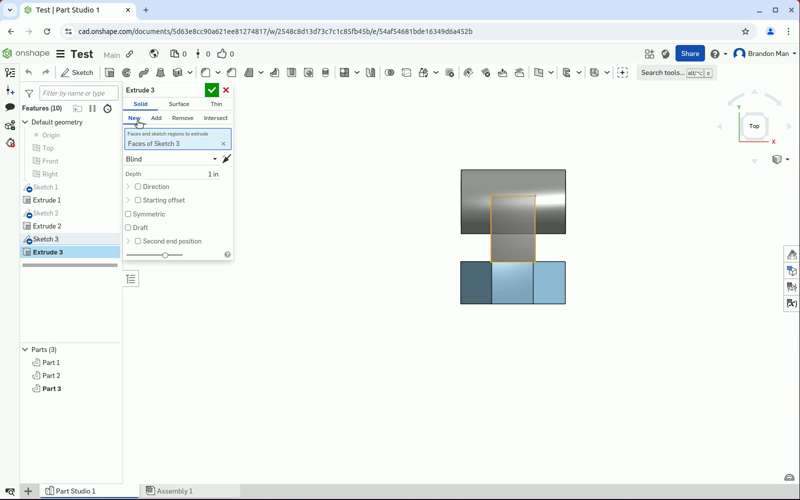
key(tab, 4)
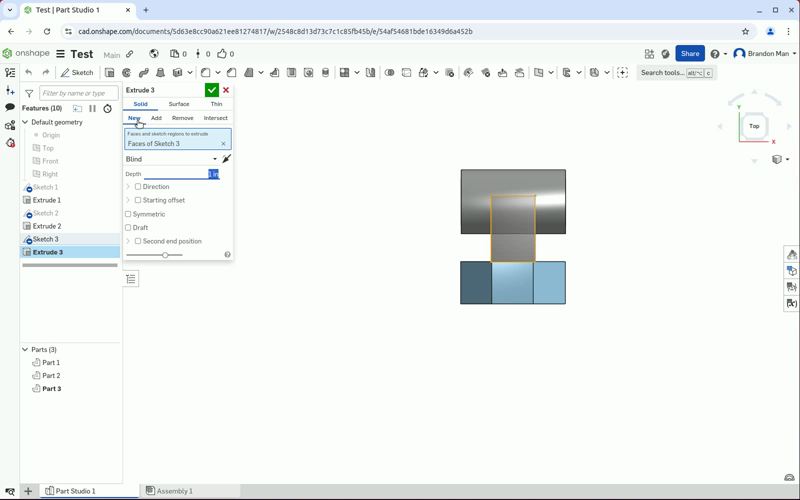
text(12.758)
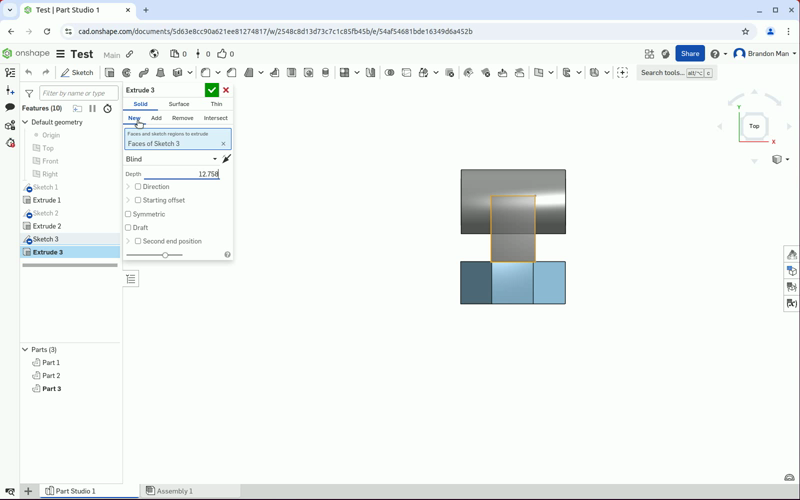
key(enter)
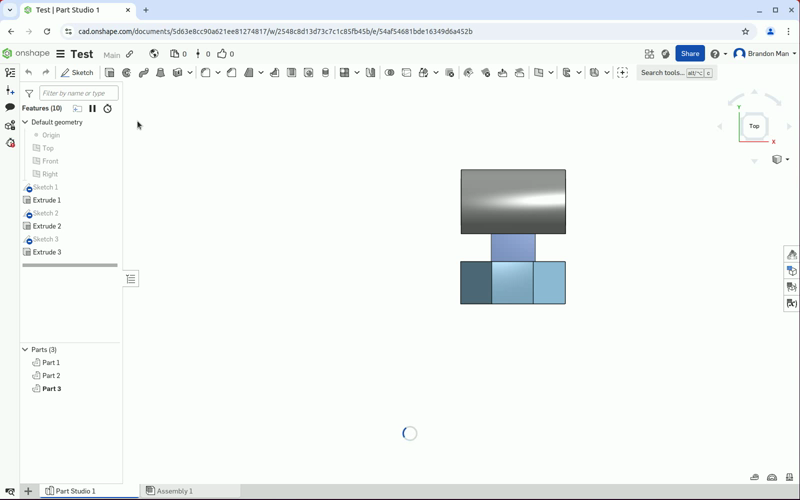
key(shift+h)
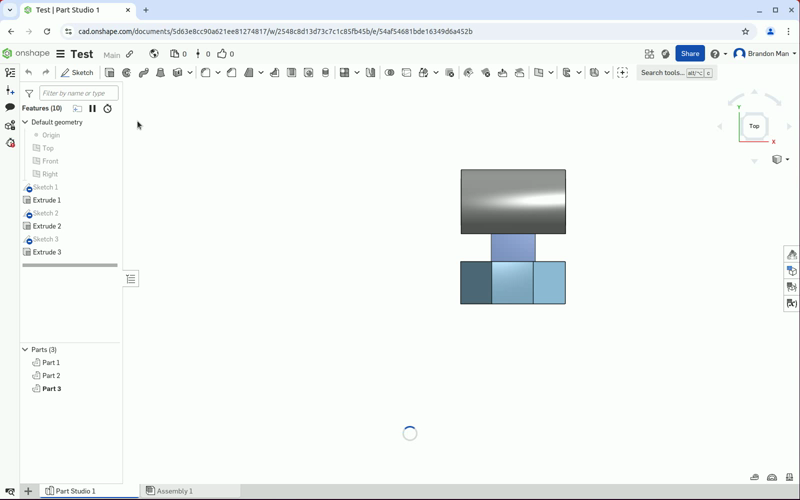
key(shift+h)
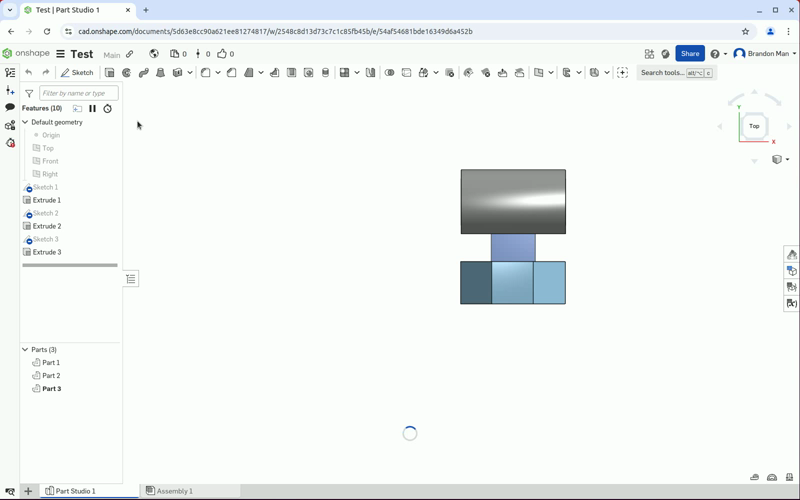
key(shift+7)
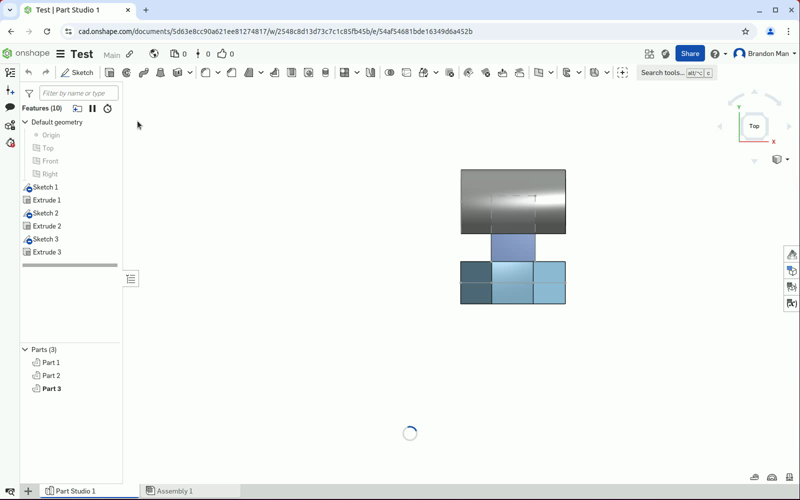
key(up, 3)
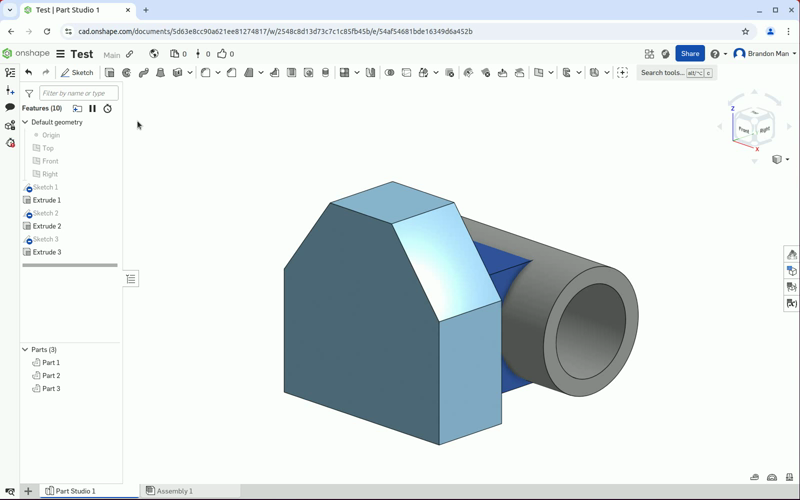
key(left, 3)
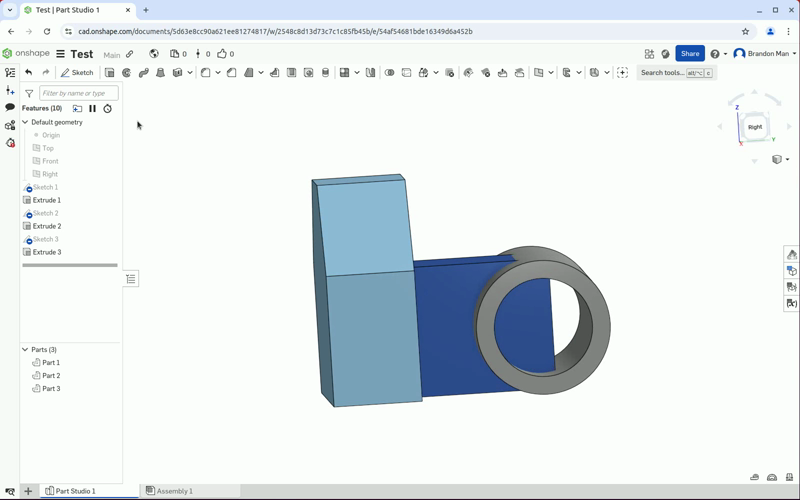
key(right, 3)
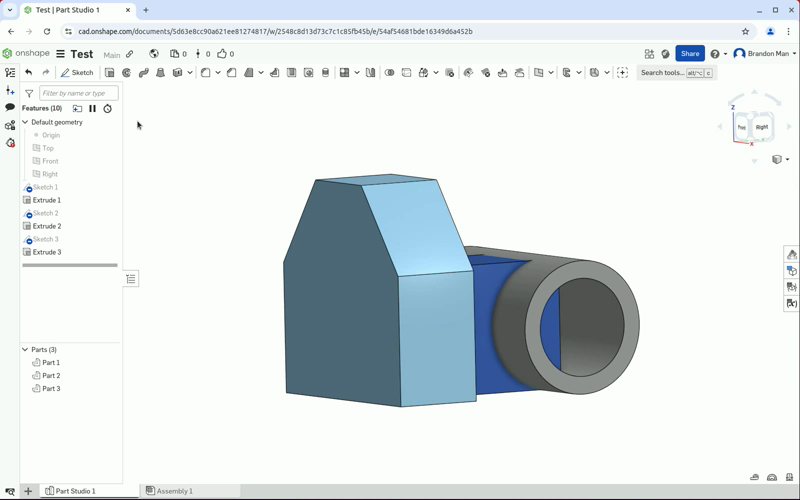
key(down, 3)
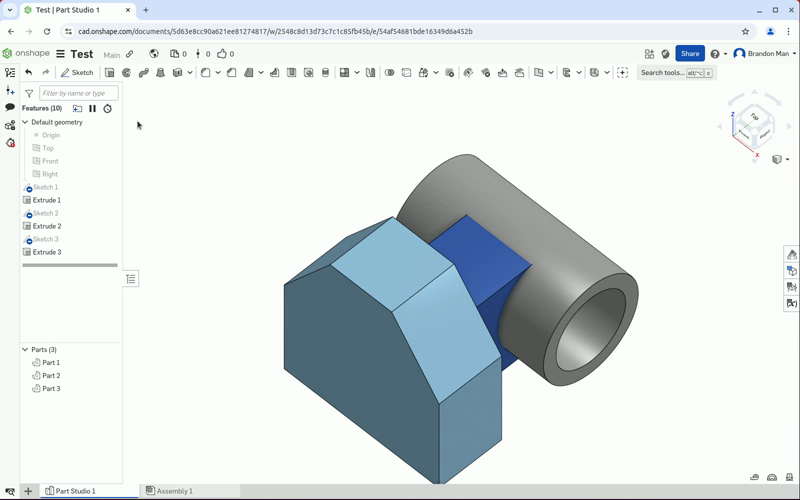
mouse_move(73, 189)
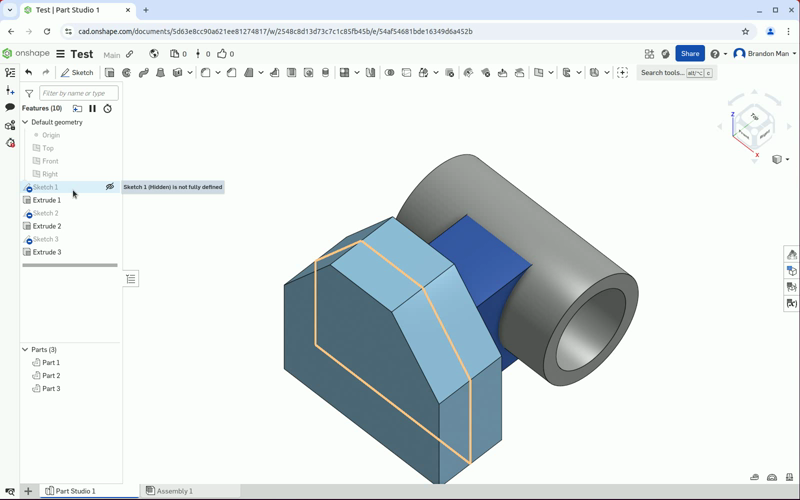
click(73, 189)